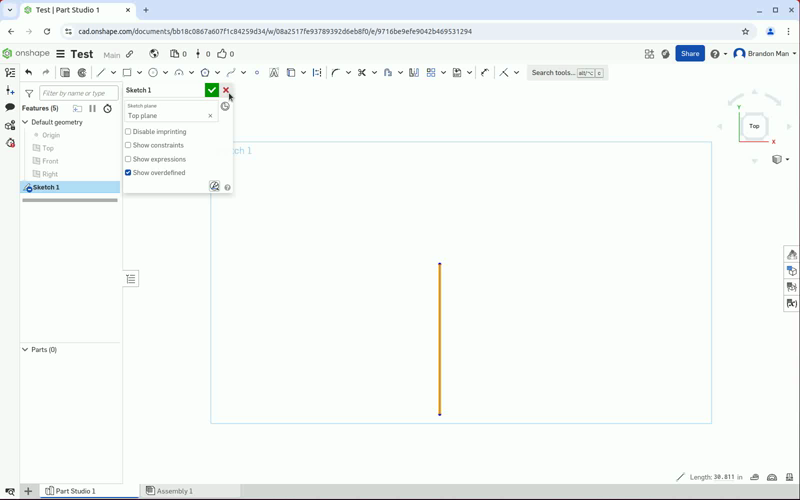
key(shift+h)
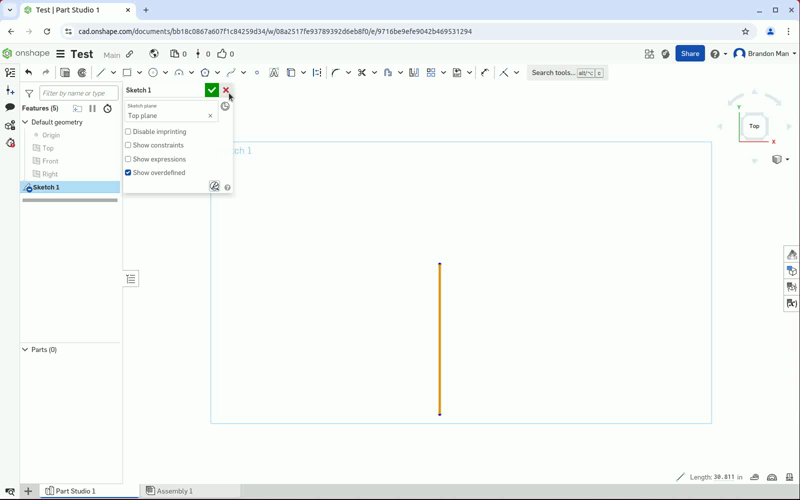
key(shift+s)
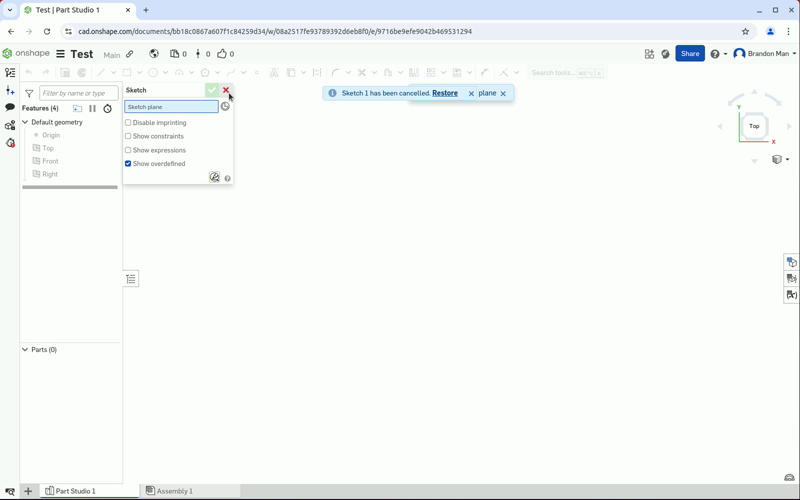
mouse_move(73, 150)
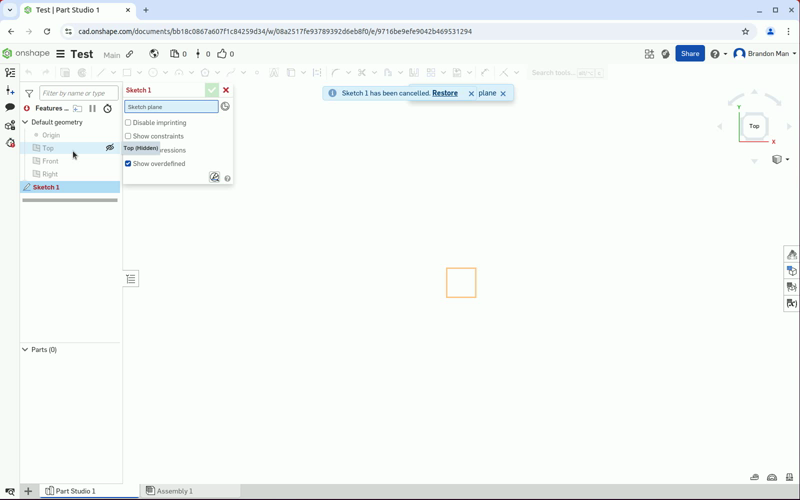
click(73, 150)
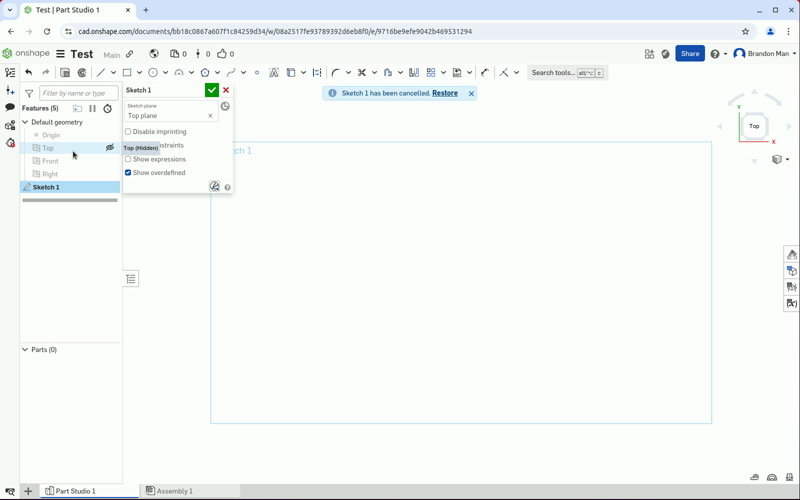
mouse_move(73, 352)
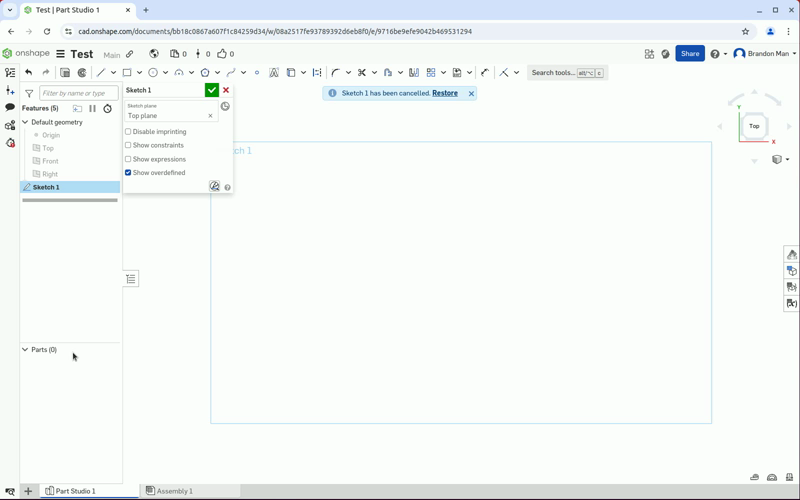
key(y)
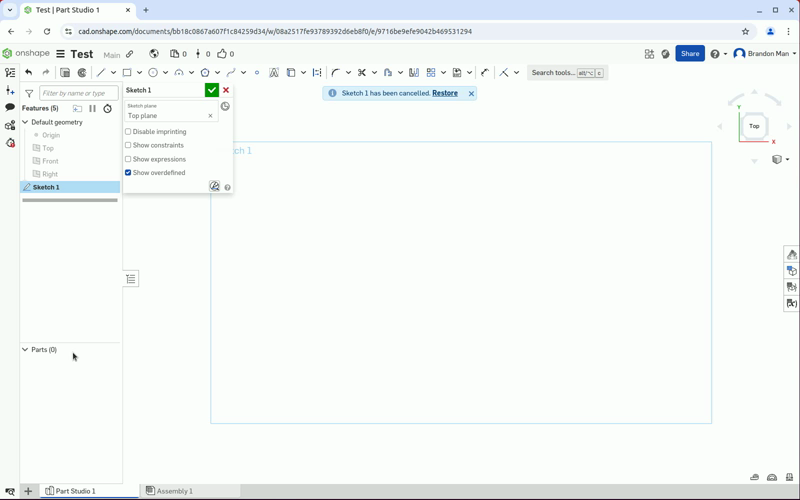
key(c)
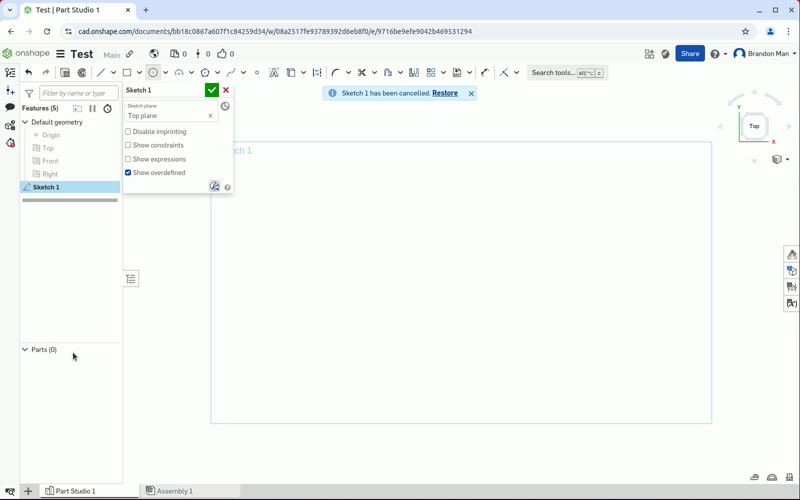
key_down(shift)
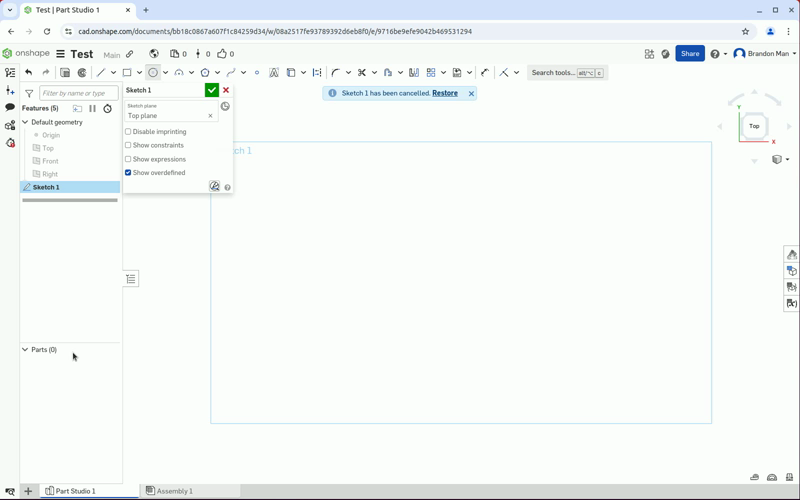
mouse_move(460, 282)
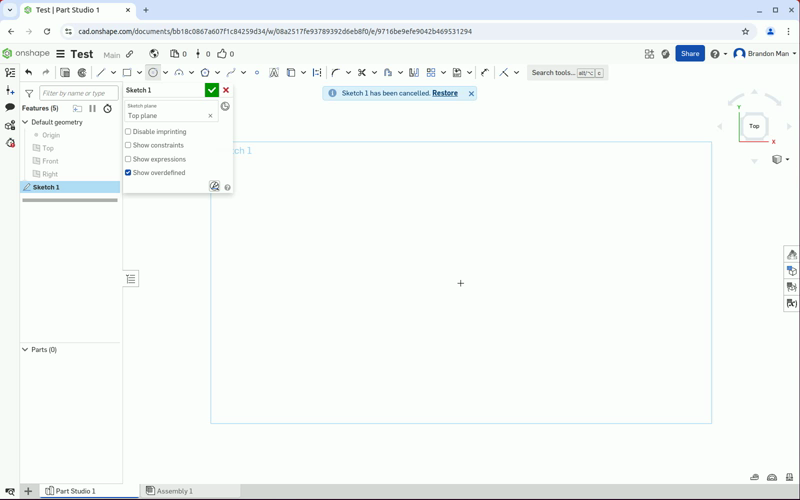
click(460, 282)
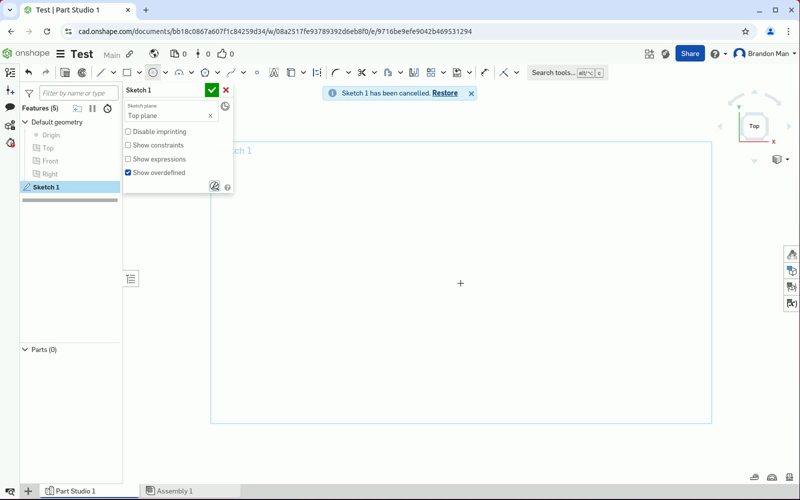
key_up(shift)
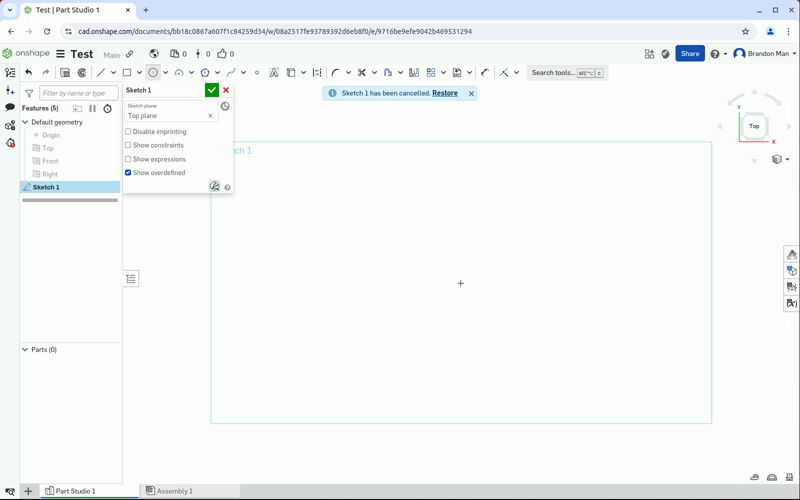
mouse_move(473, 282)
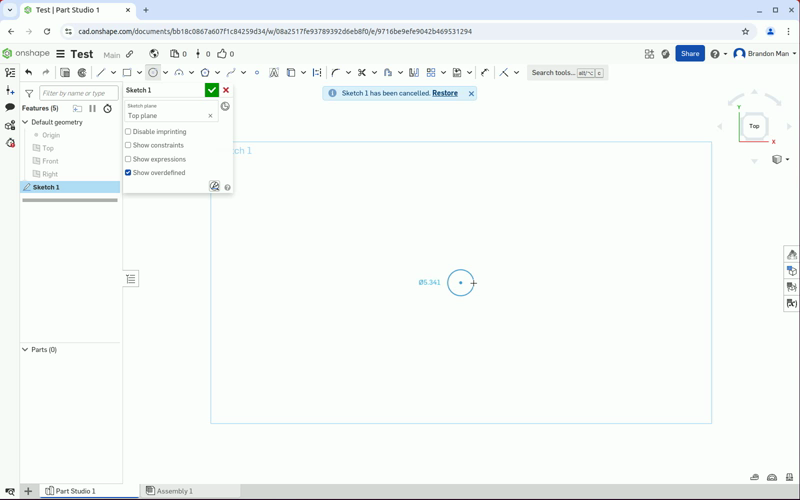
click(473, 282)
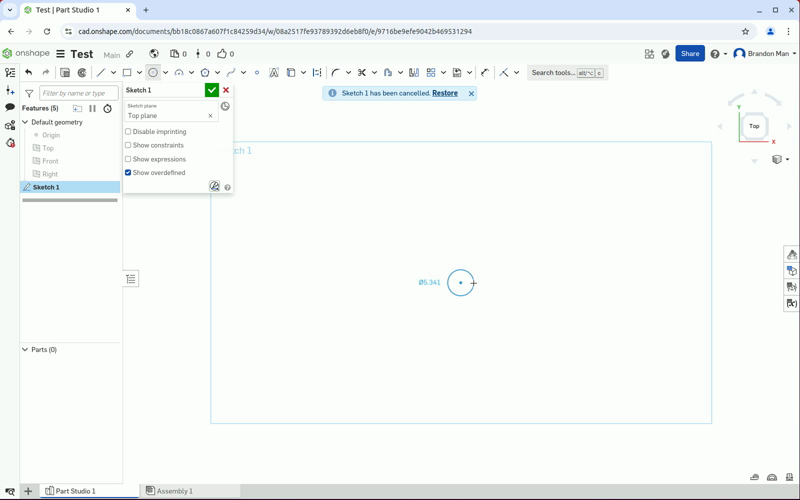
key(esc)
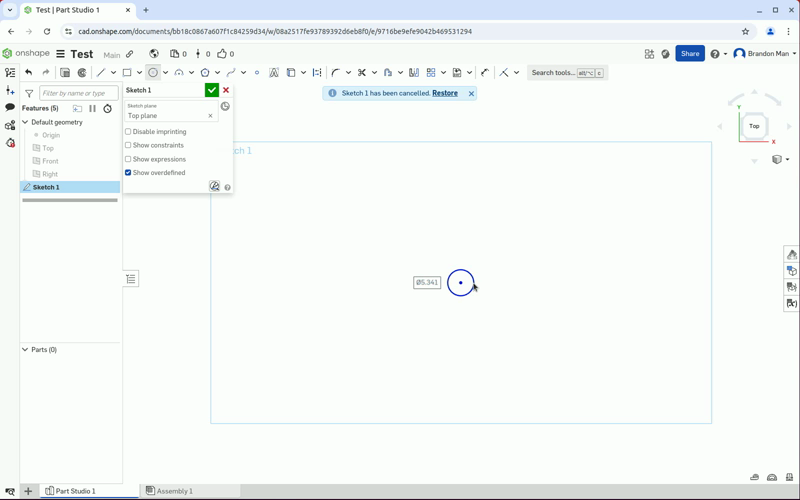
mouse_move(464, 273)
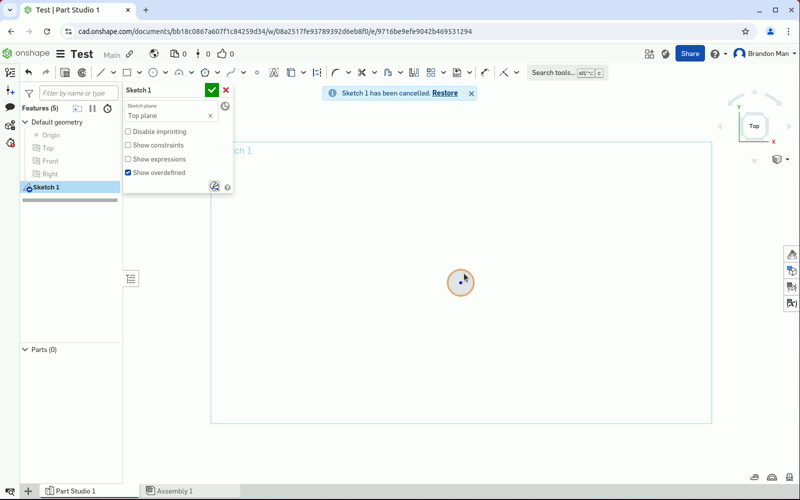
scroll(6)
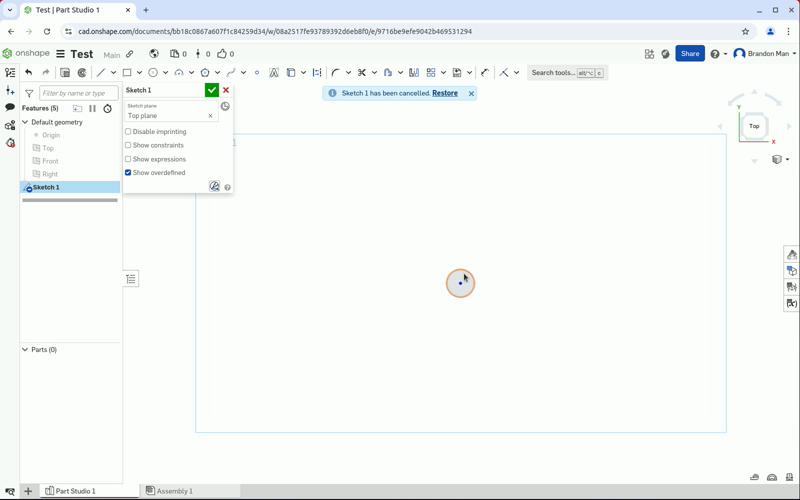
scroll(6)
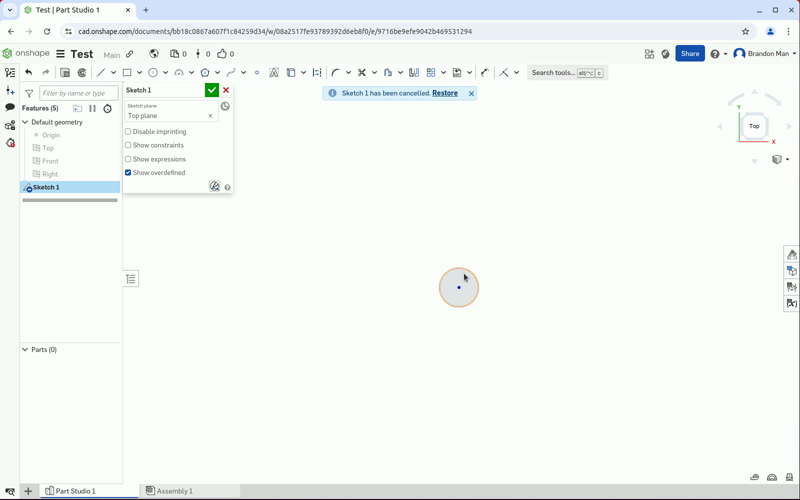
scroll(6)
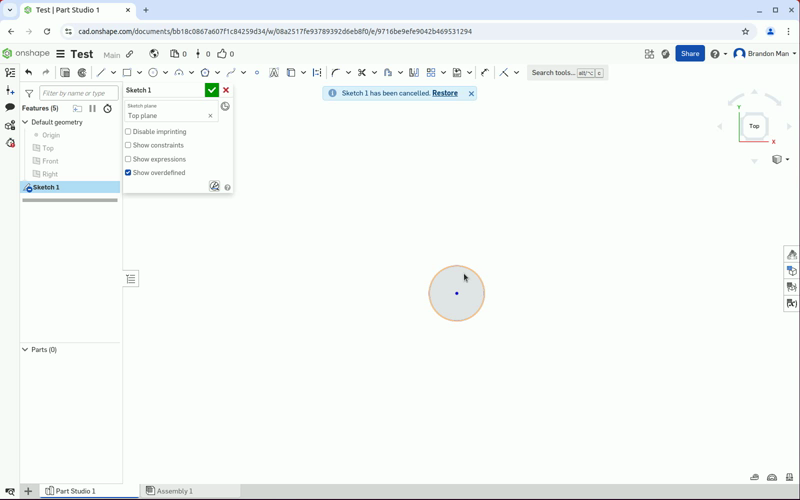
scroll(6)
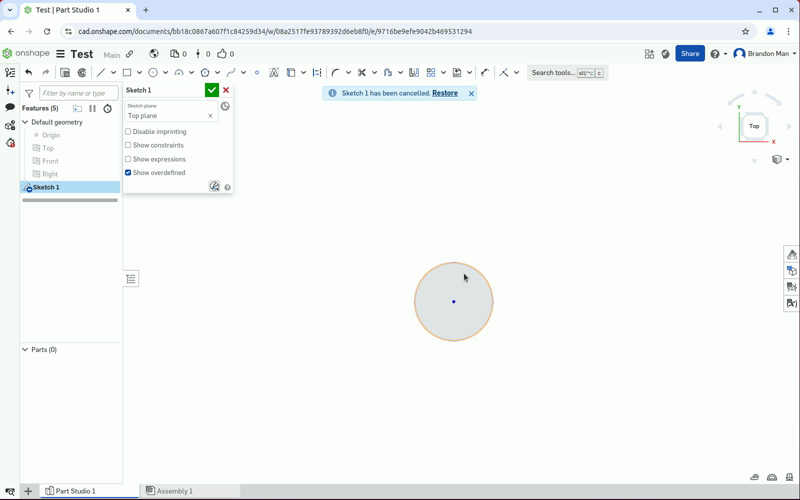
scroll(6)
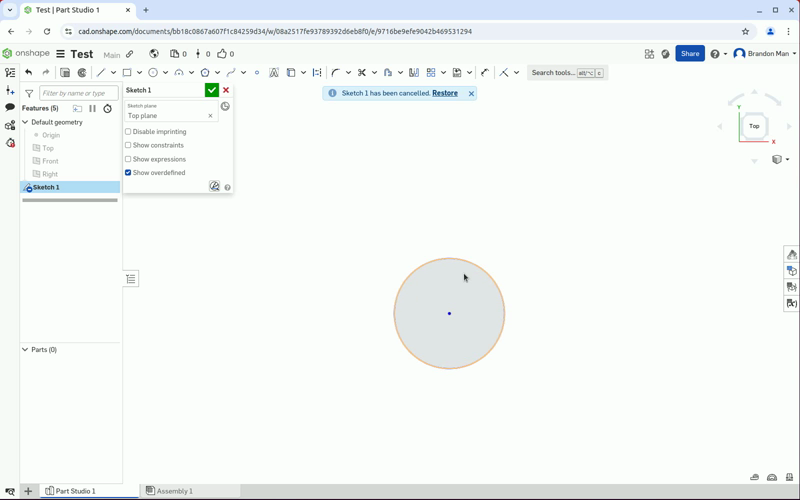
scroll(6)
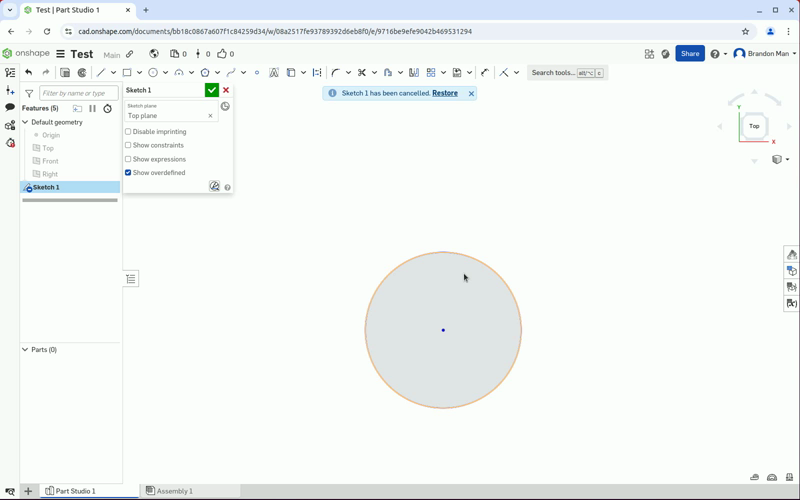
scroll(6)
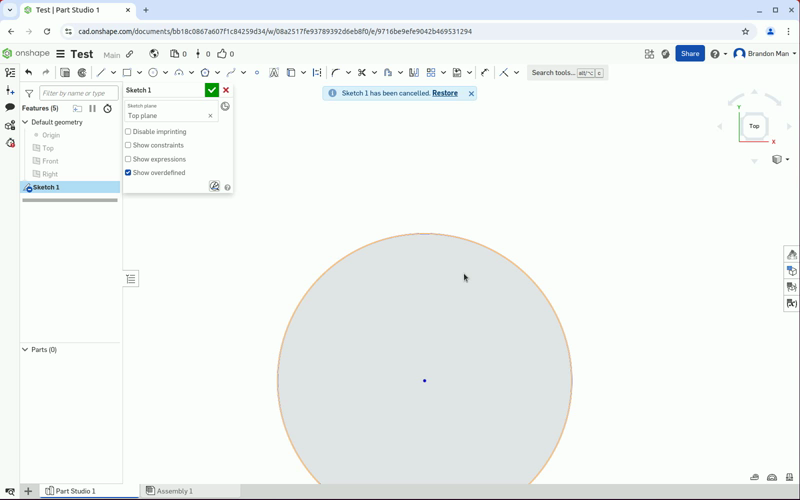
click(464, 273)
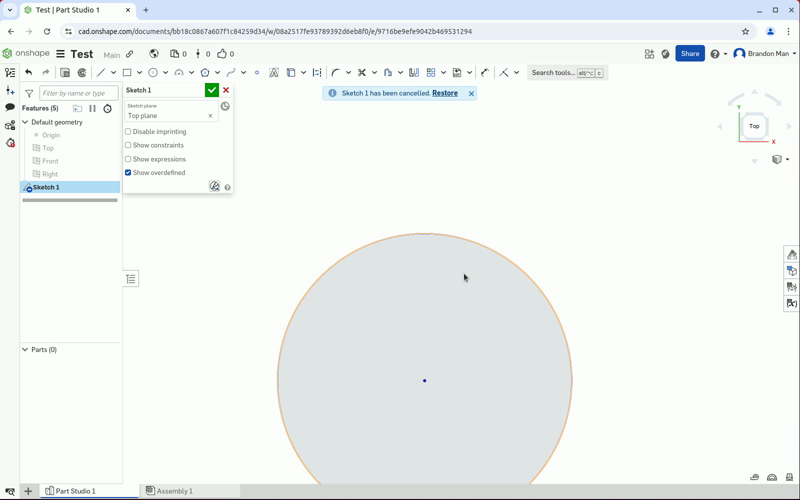
scroll(-6)
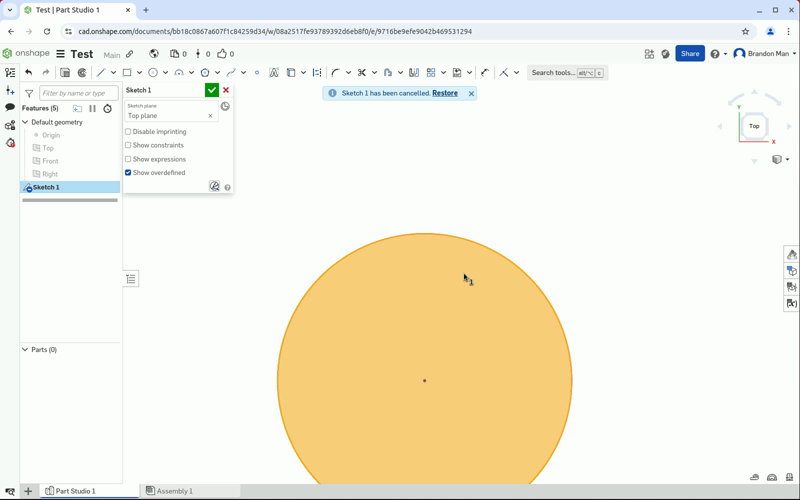
scroll(-6)
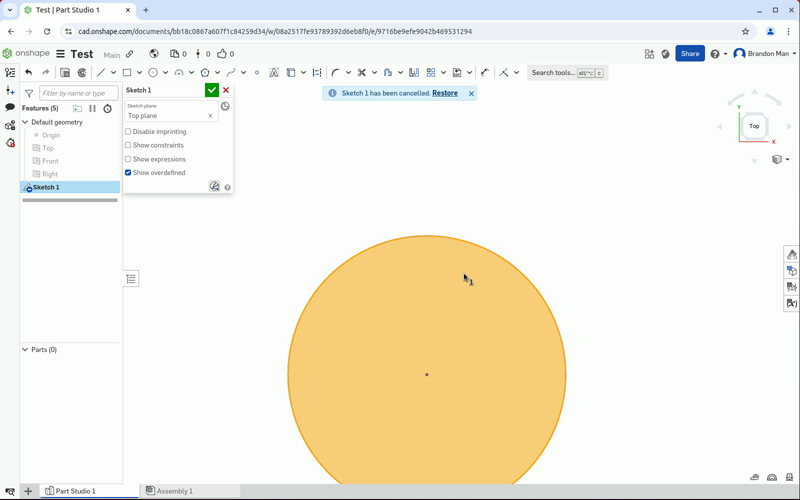
scroll(-6)
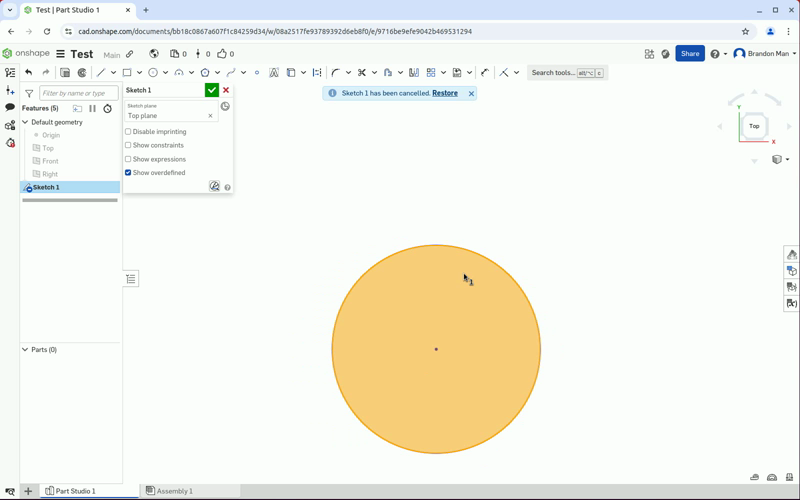
scroll(-6)
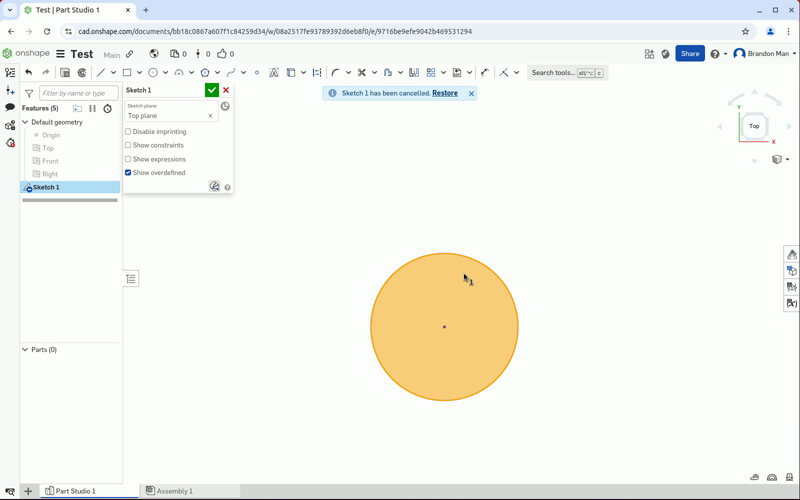
scroll(-6)
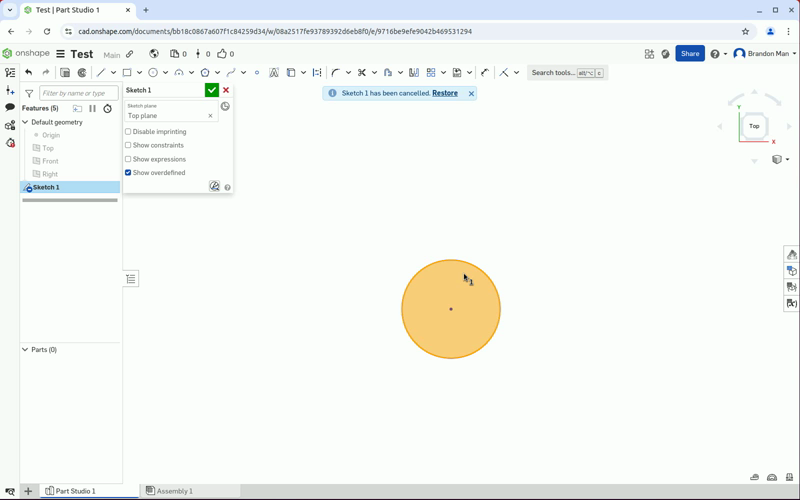
scroll(-6)
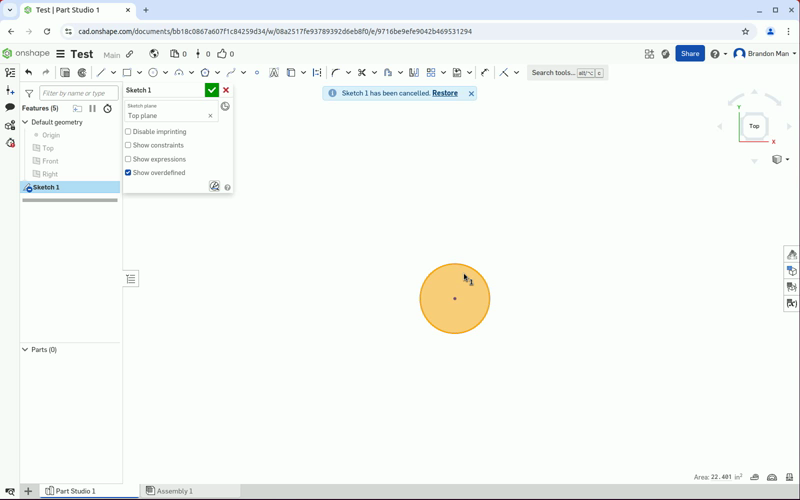
scroll(-6)
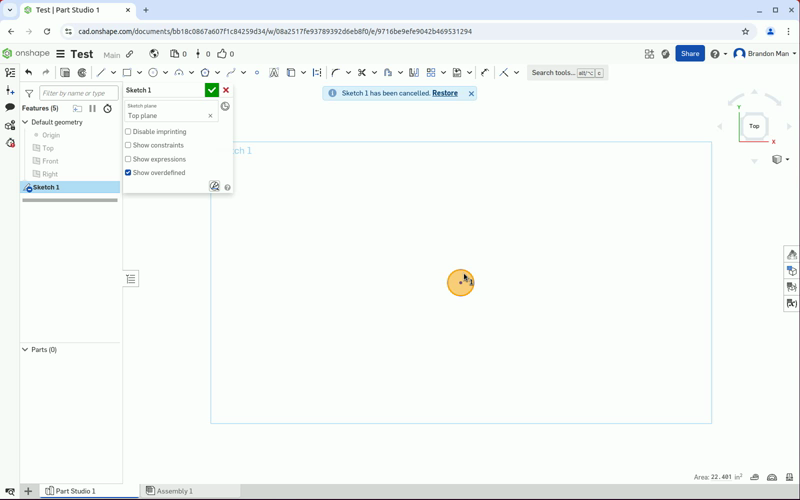
mouse_move(73, 352)
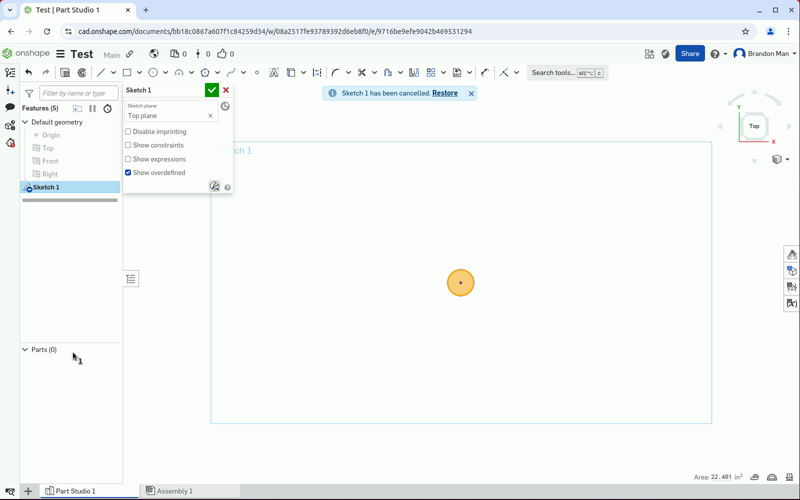
key(shift+y)
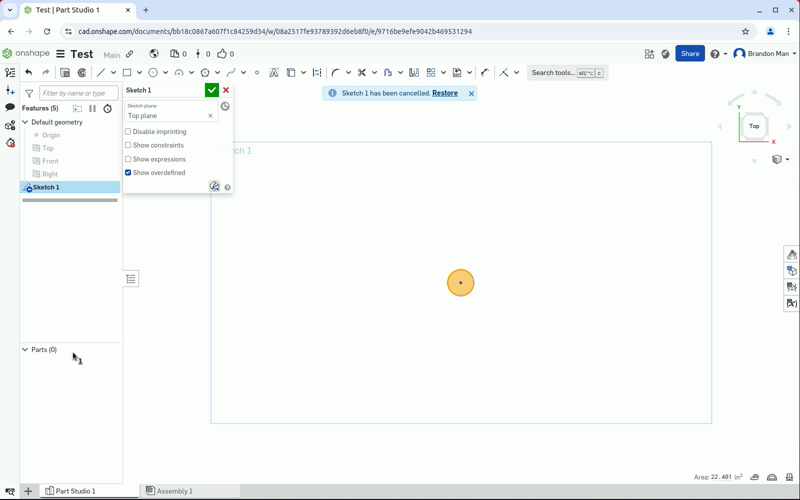
key(shift+e)
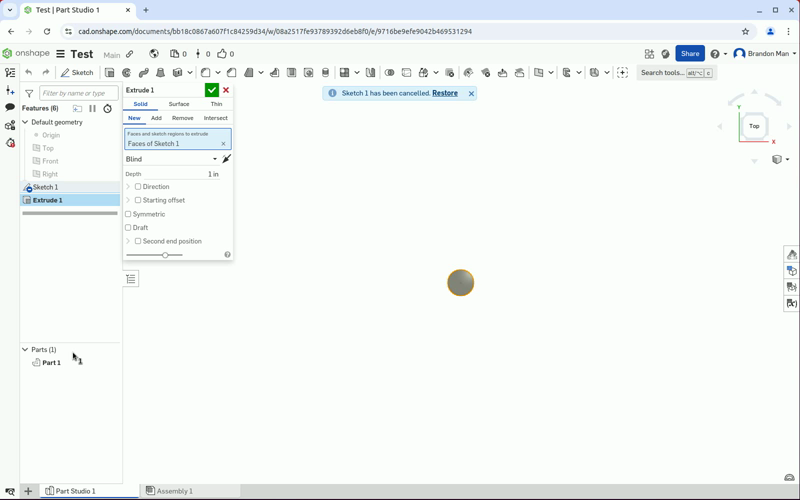
mouse_move(143, 106)
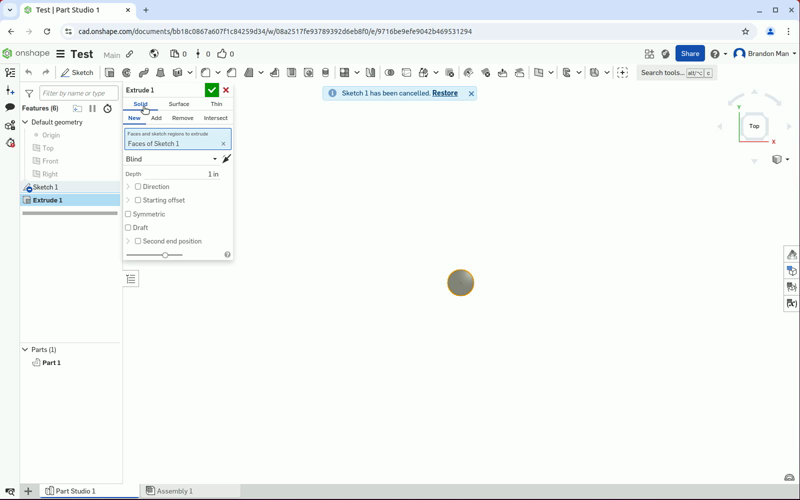
click(143, 106)
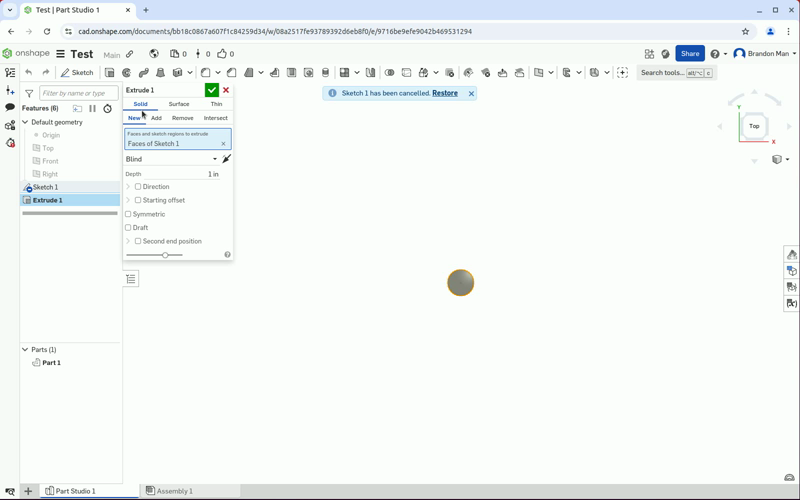
mouse_move(137, 120)
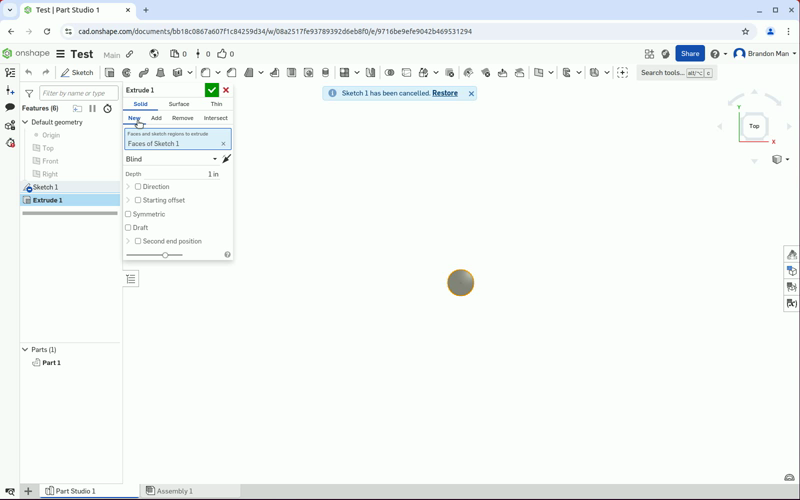
click(137, 120)
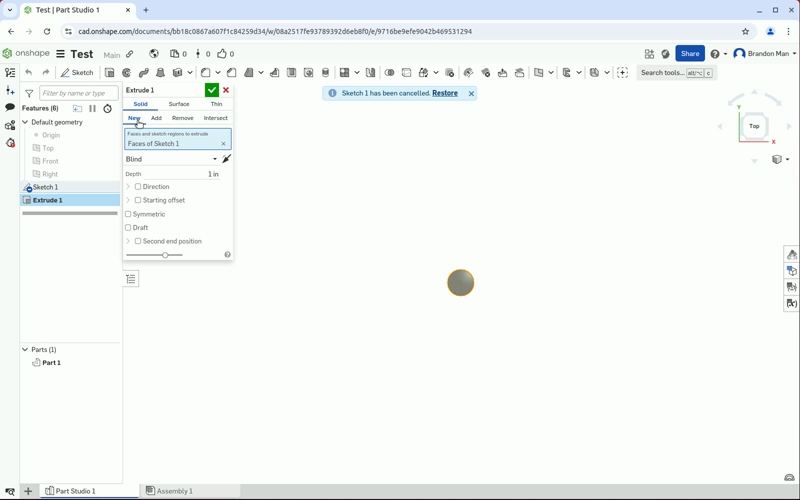
key(tab, 4)
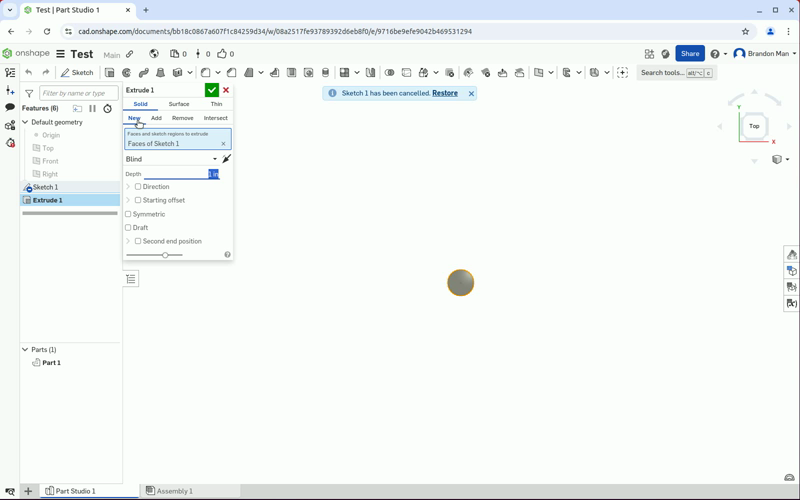
text(8.906)
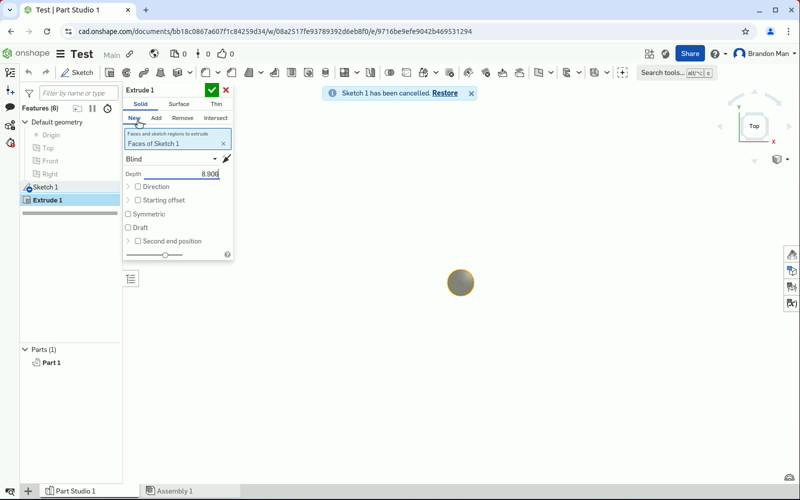
key(enter)
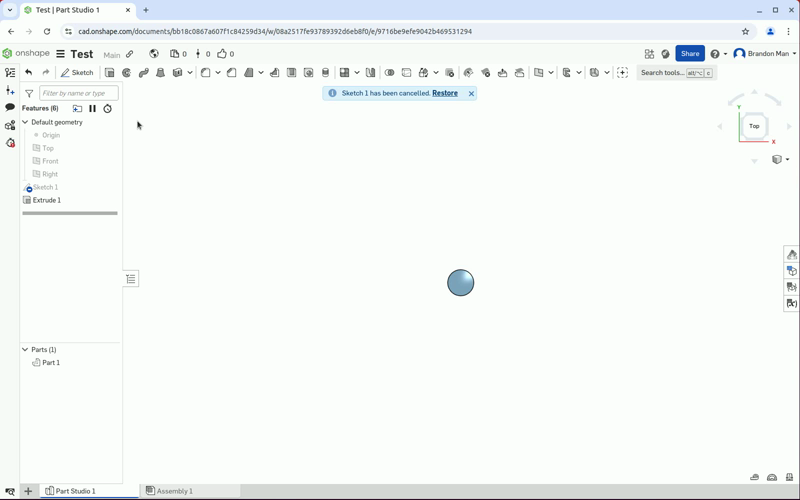
key(shift+h)
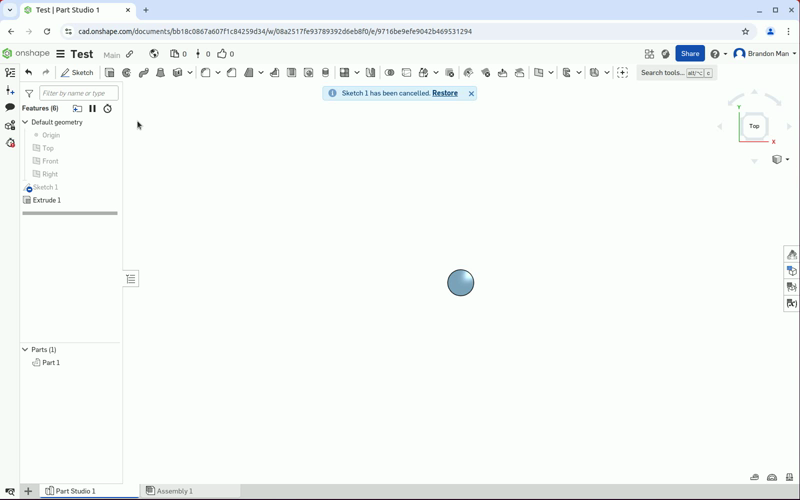
key(shift+h)
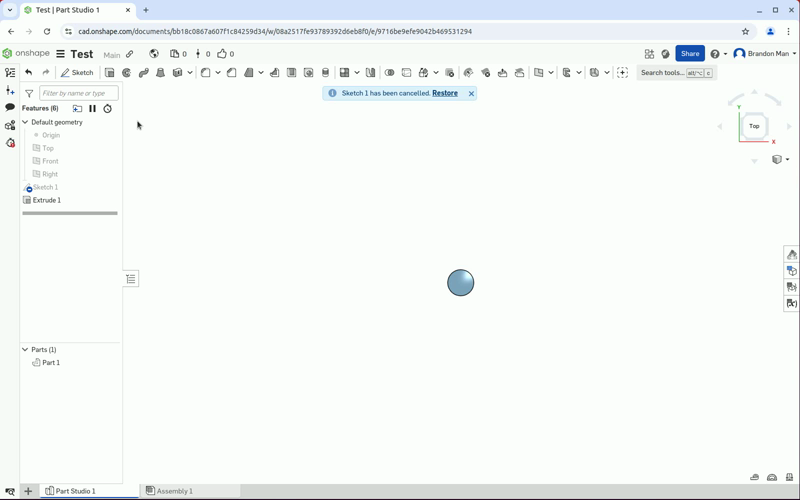
mouse_move(73, 189)
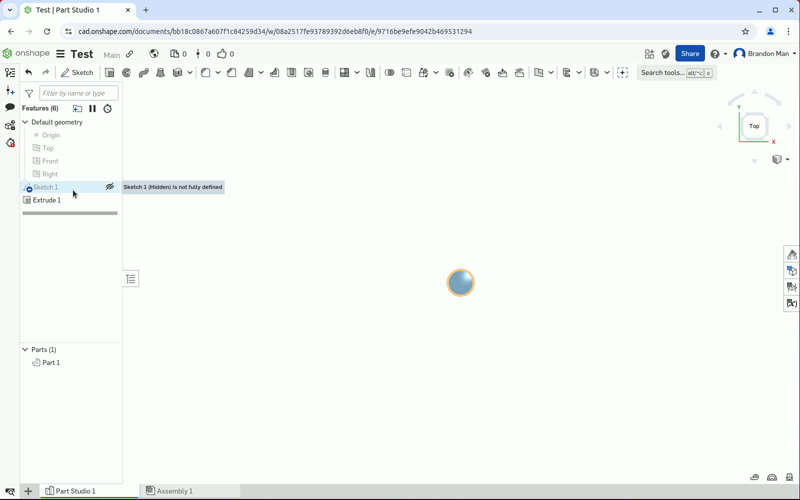
click(73, 189)
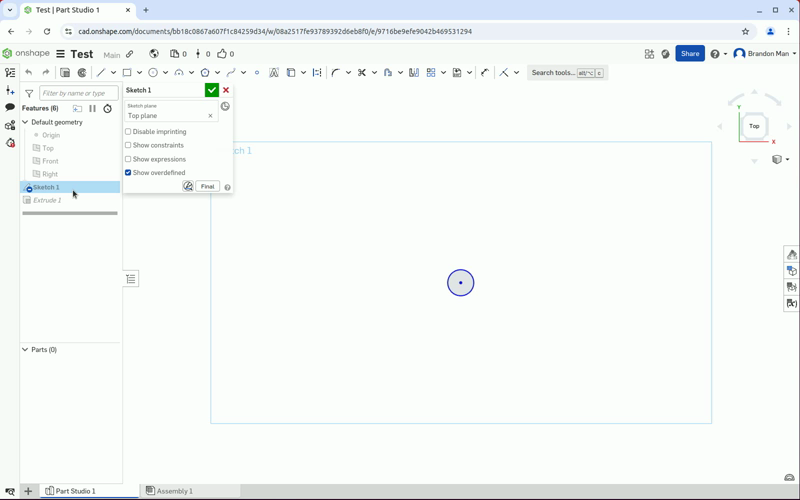
mouse_move(229, 92)
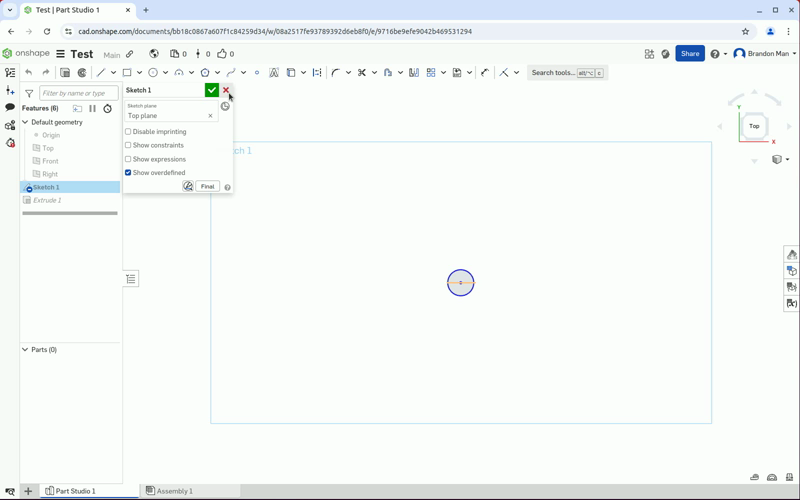
click(229, 92)
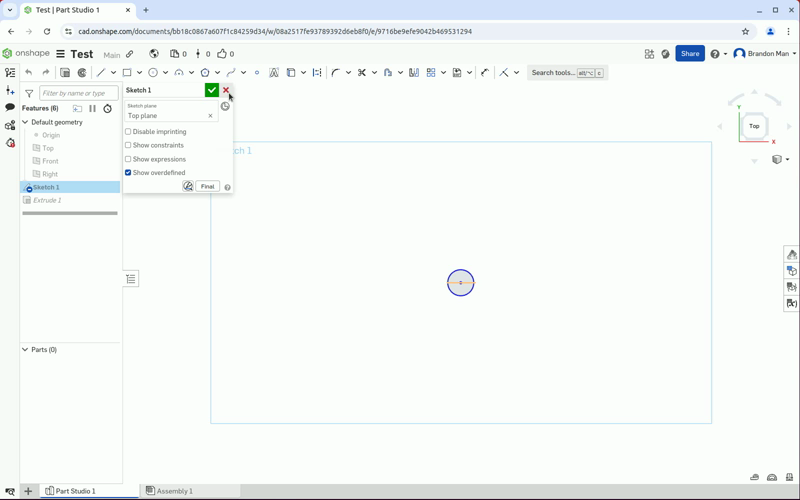
key(shift+s)
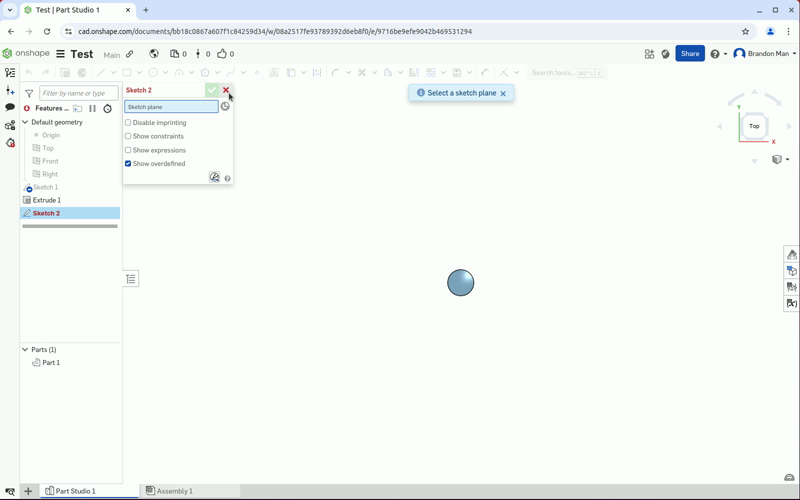
mouse_move(73, 150)
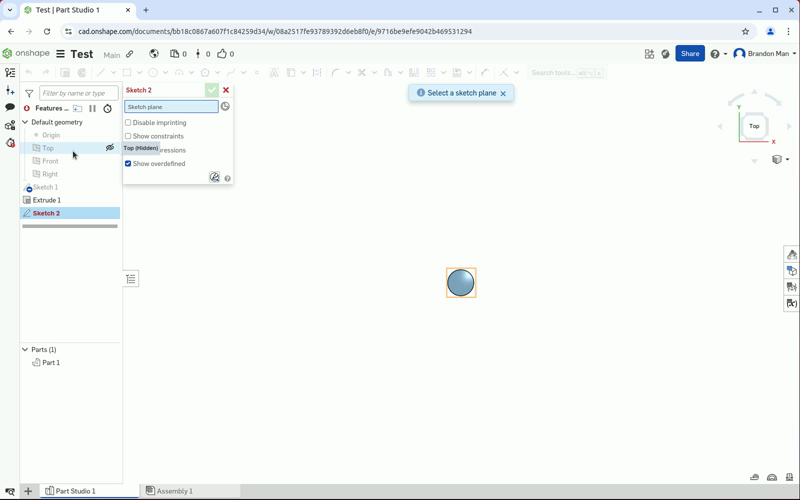
click(73, 150)
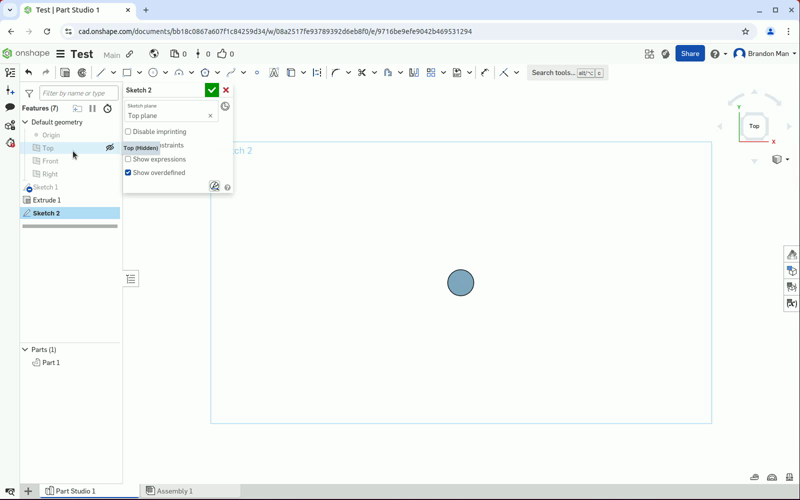
mouse_move(73, 352)
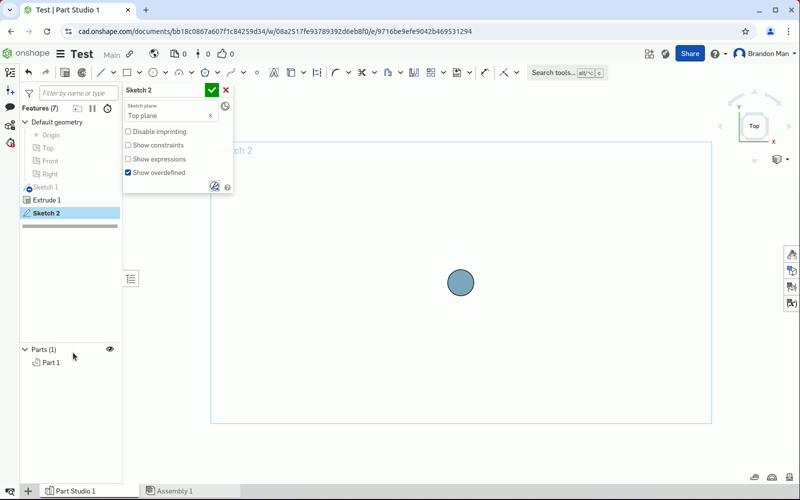
key(y)
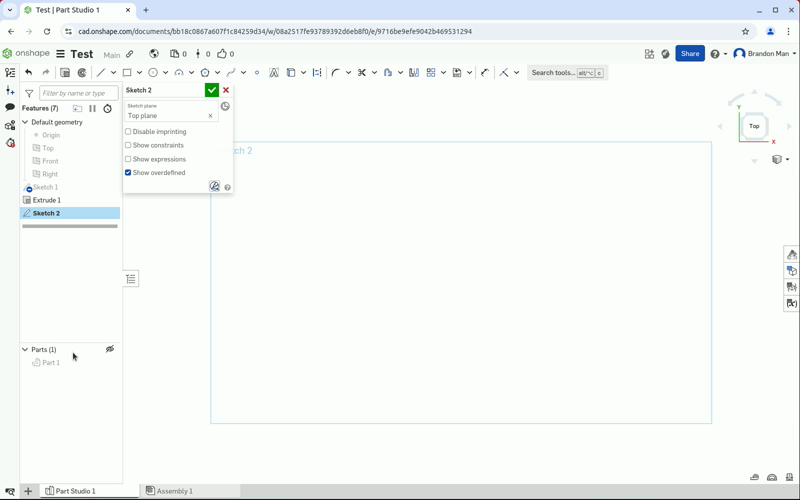
key(a)
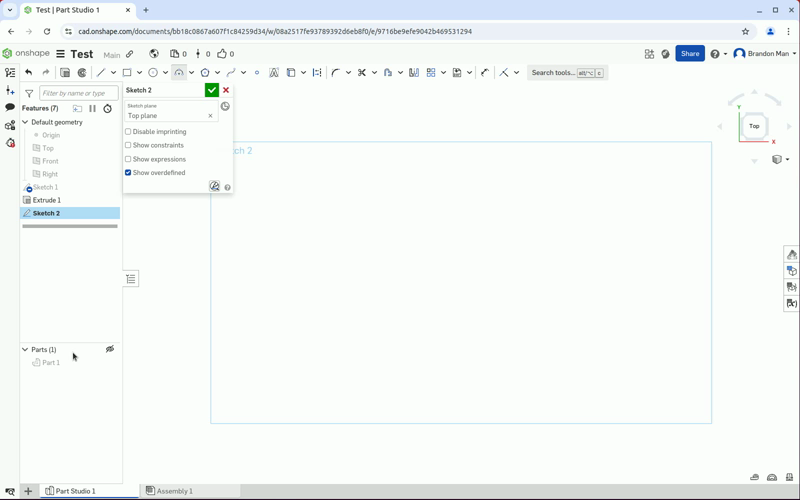
key_down(shift)
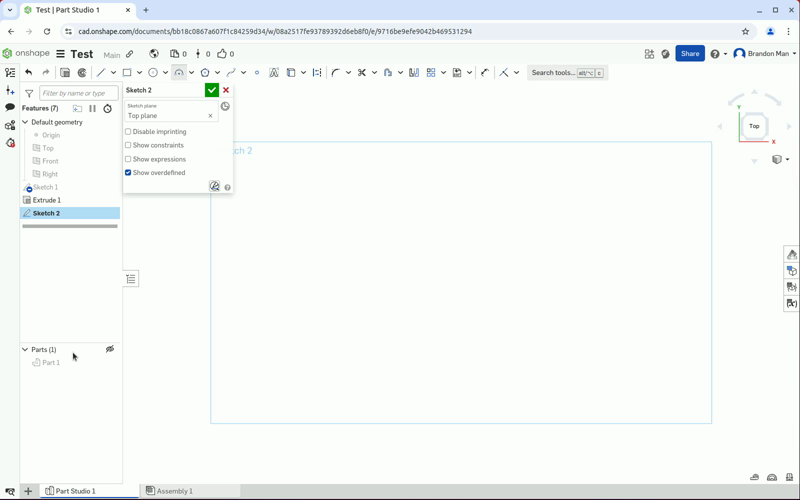
mouse_move(452, 353)
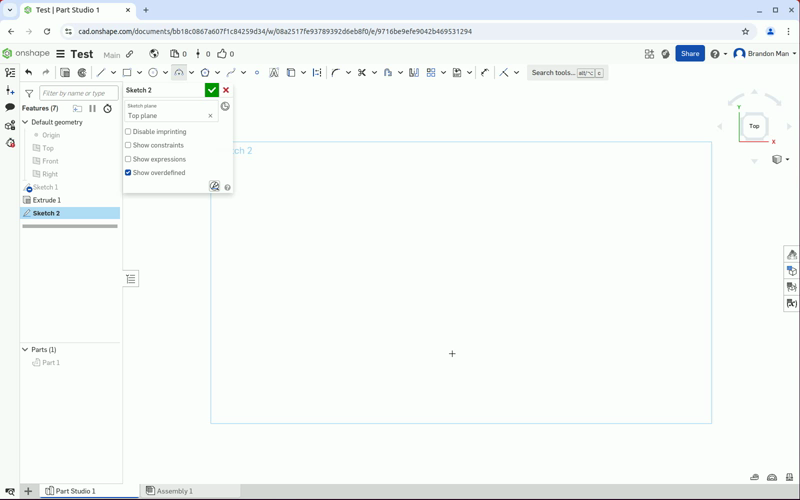
click(452, 353)
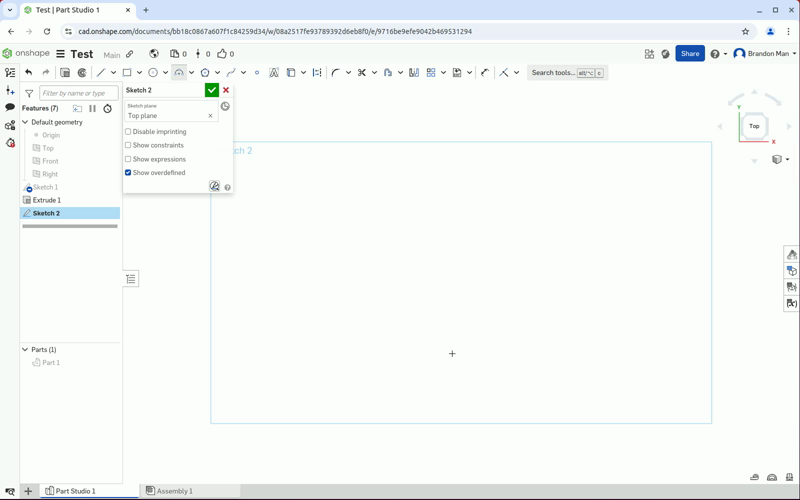
key_up(shift)
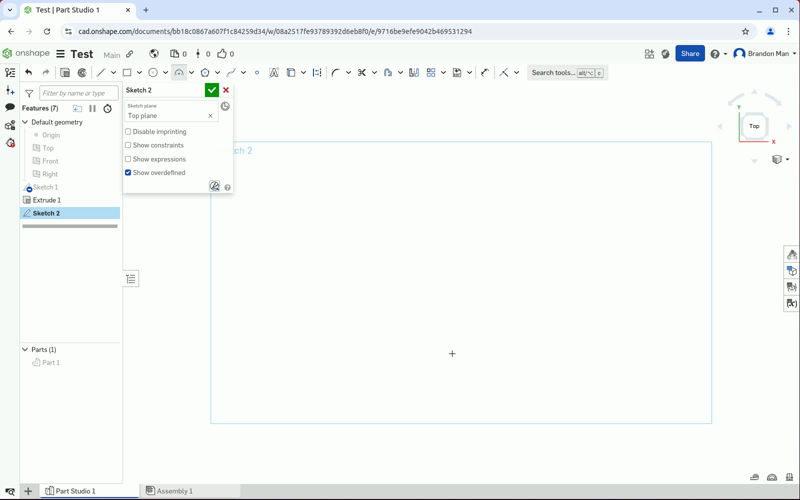
key_down(shift)
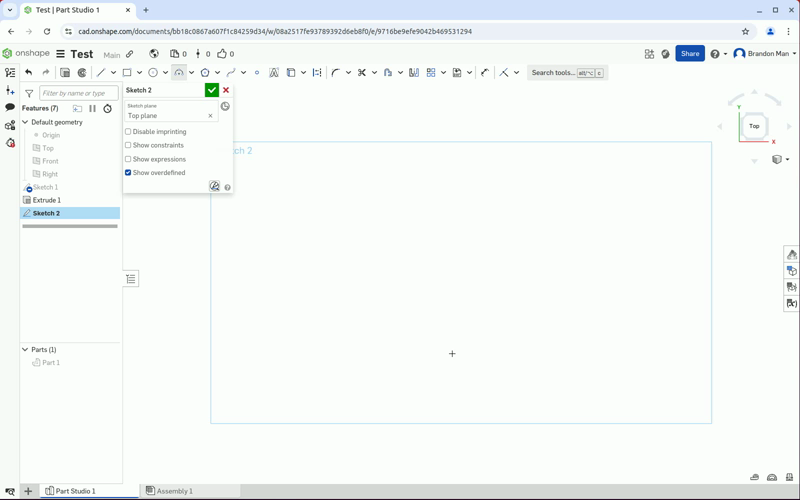
mouse_move(477, 358)
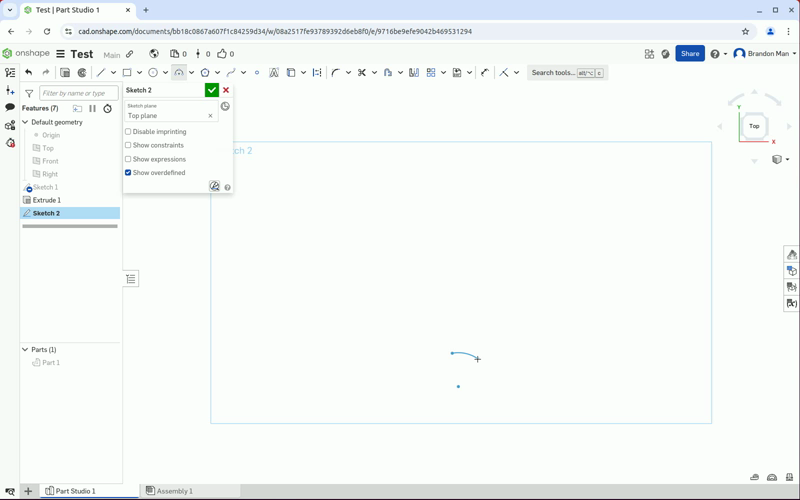
click(477, 358)
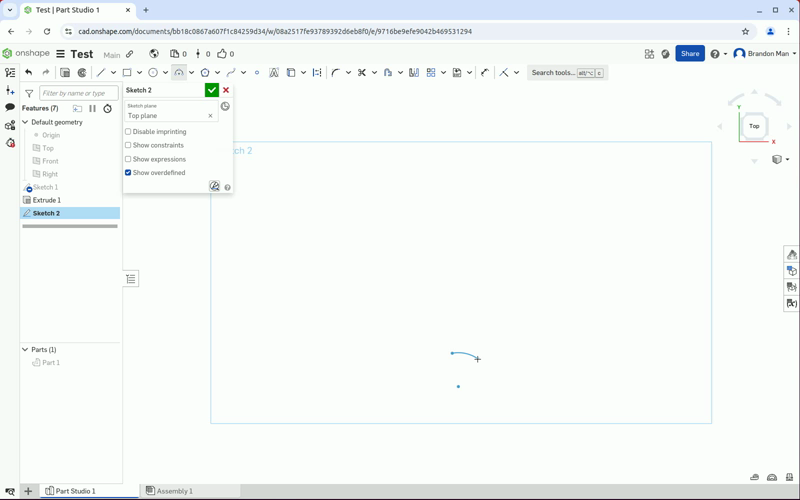
mouse_move(456, 394)
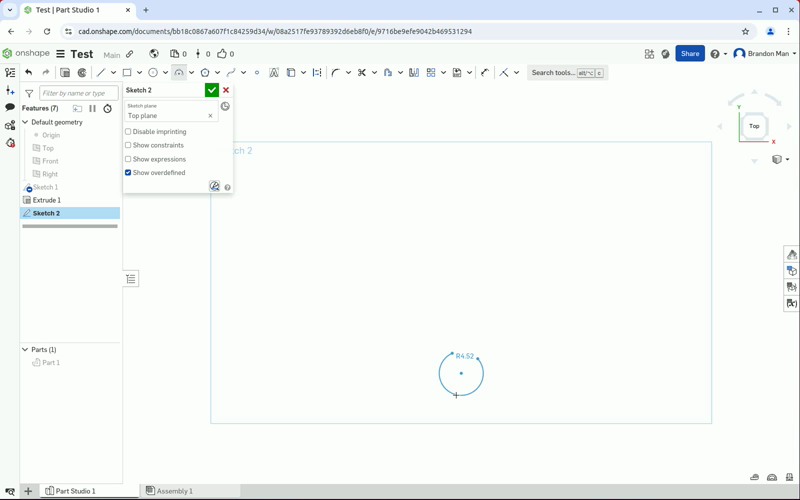
click(456, 394)
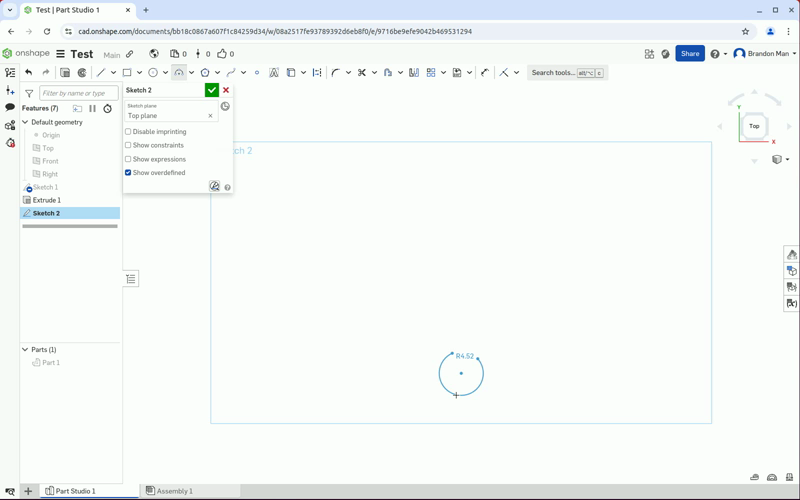
key_up(shift)
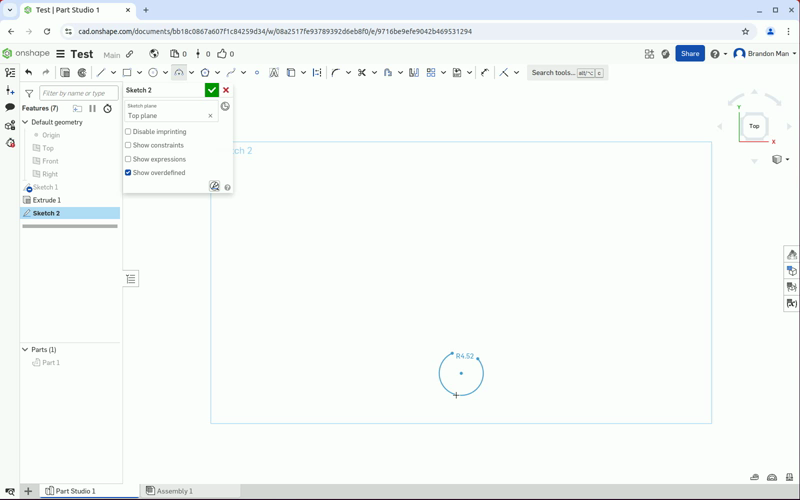
mouse_move(477, 358)
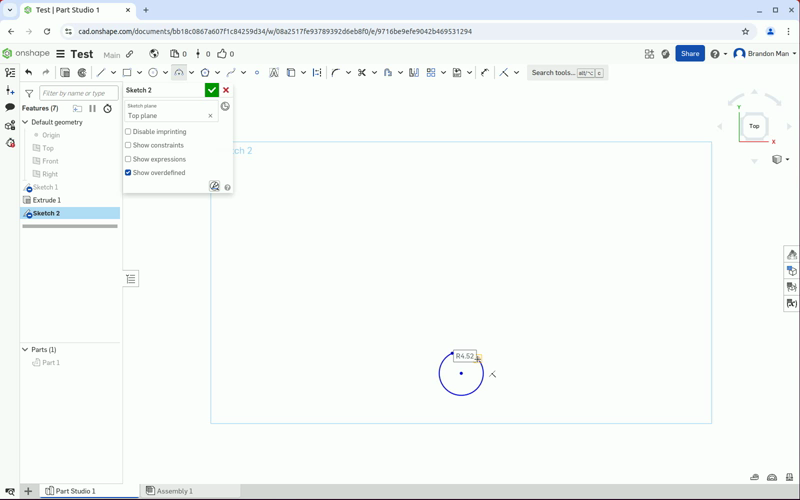
click(477, 358)
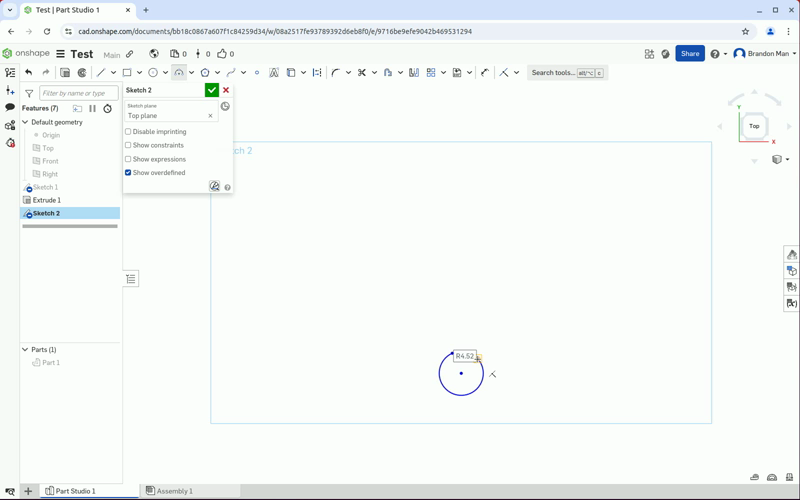
key_down(shift)
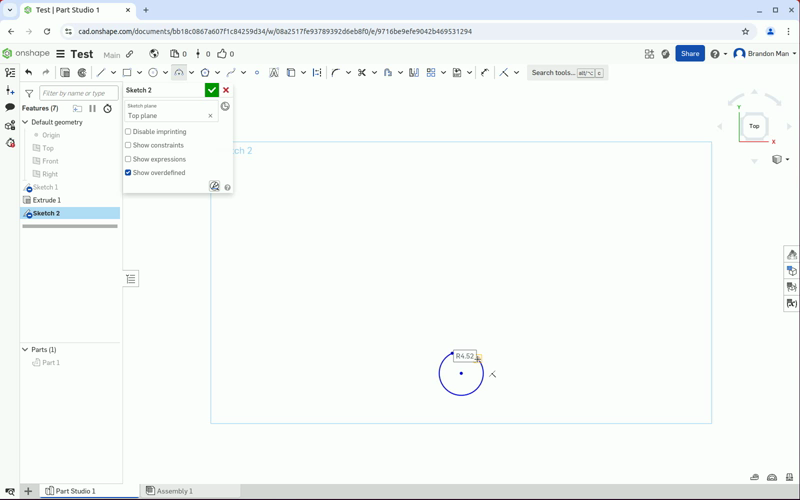
mouse_move(480, 344)
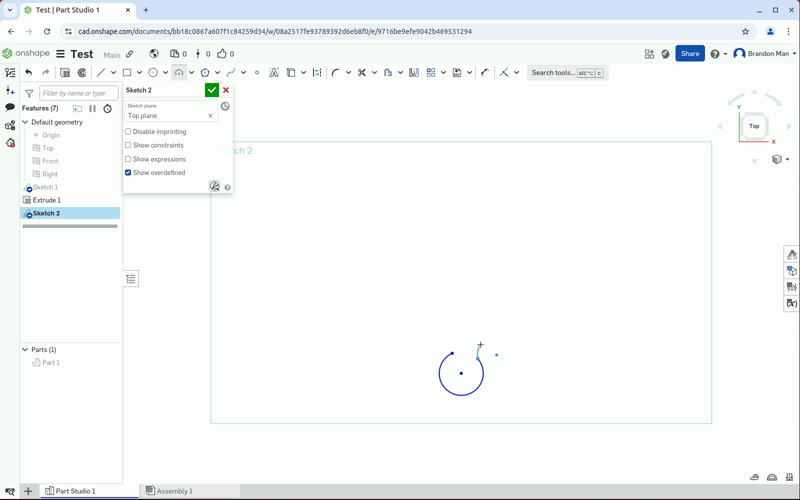
click(480, 344)
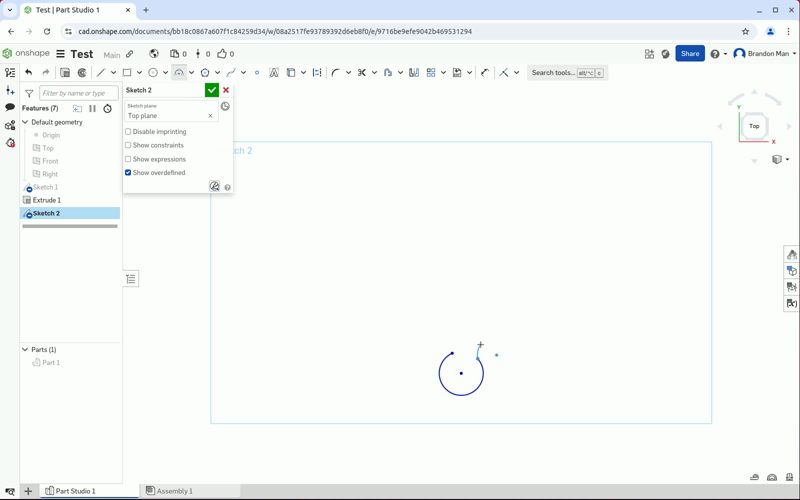
mouse_move(475, 351)
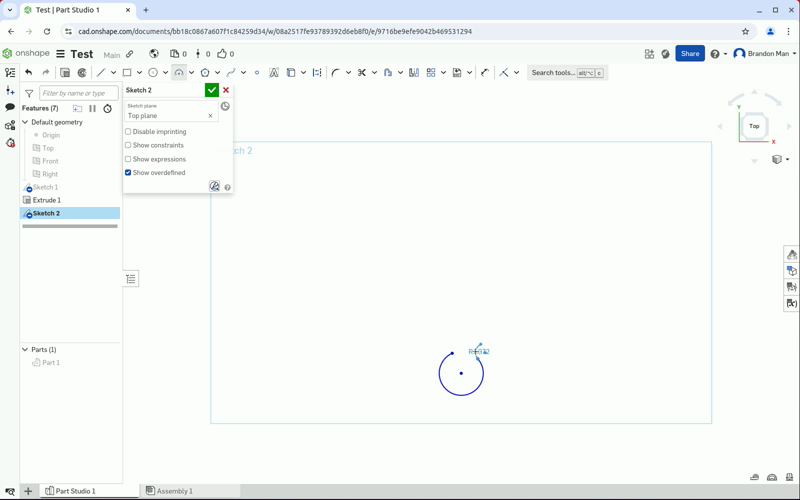
click(475, 351)
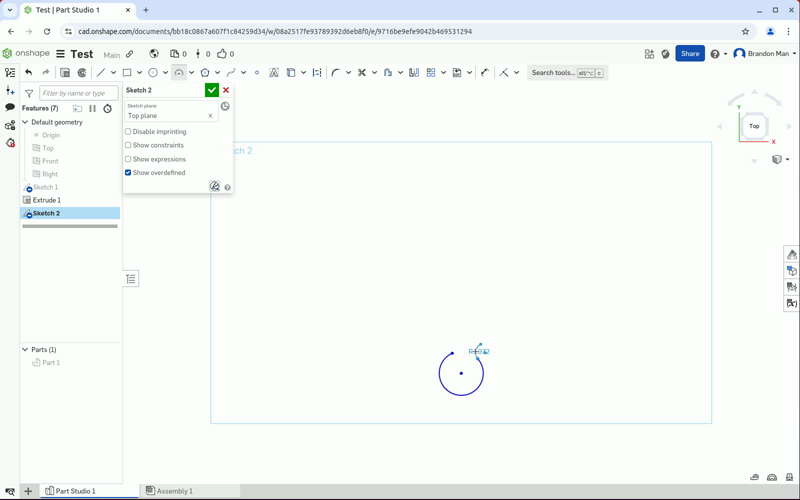
key_up(shift)
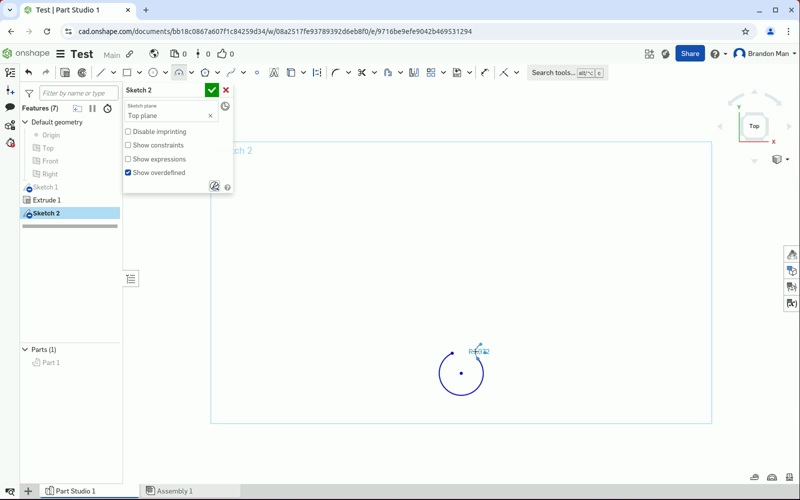
mouse_move(480, 344)
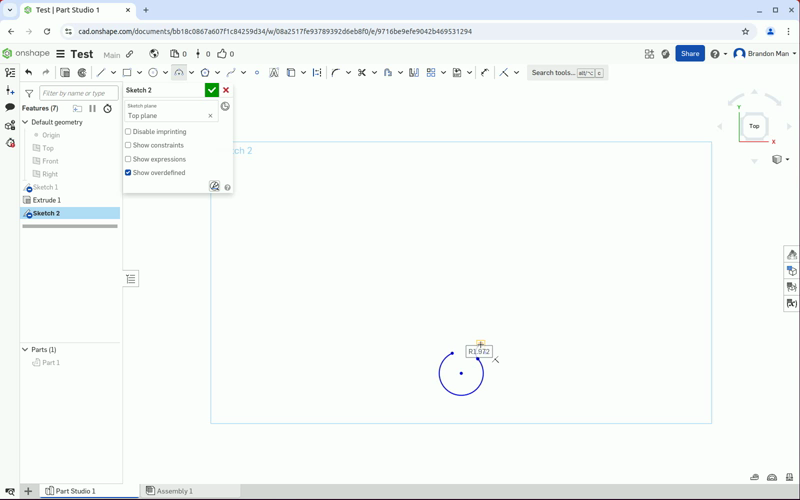
click(480, 344)
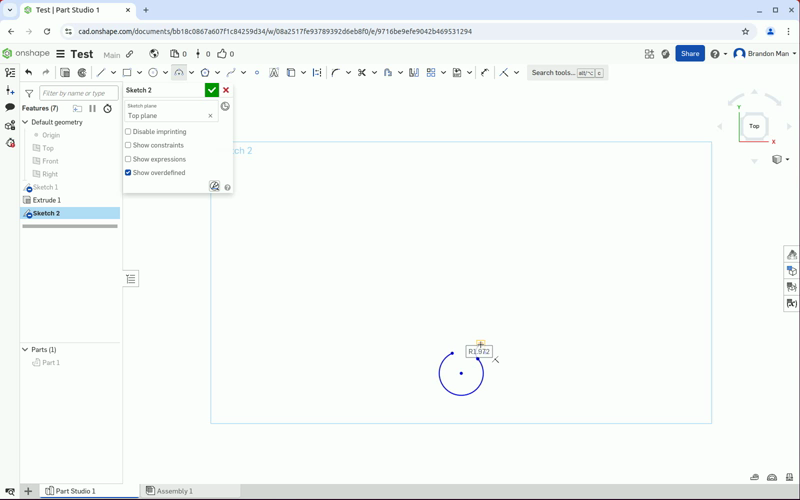
key_down(shift)
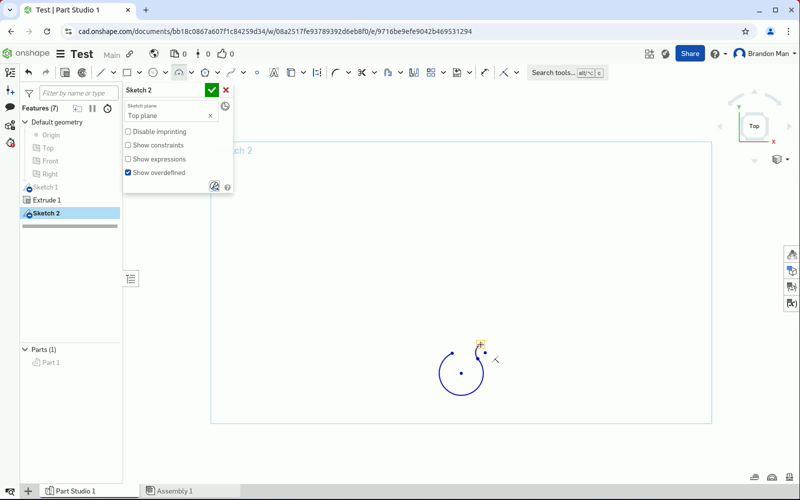
mouse_move(476, 336)
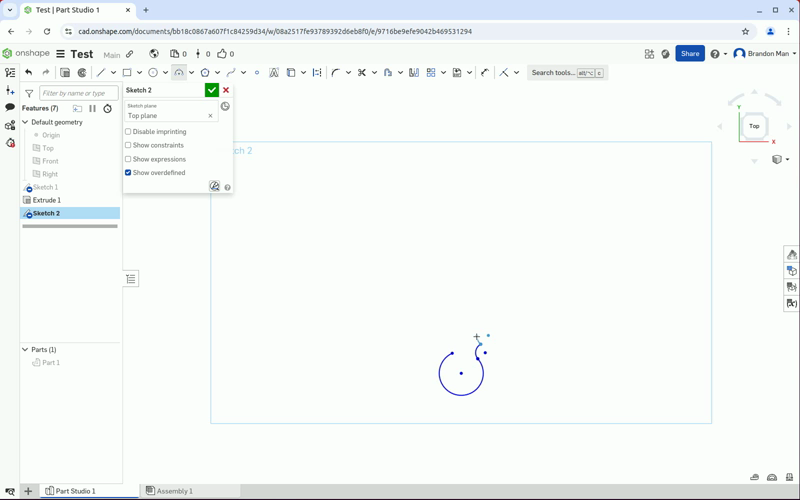
click(476, 336)
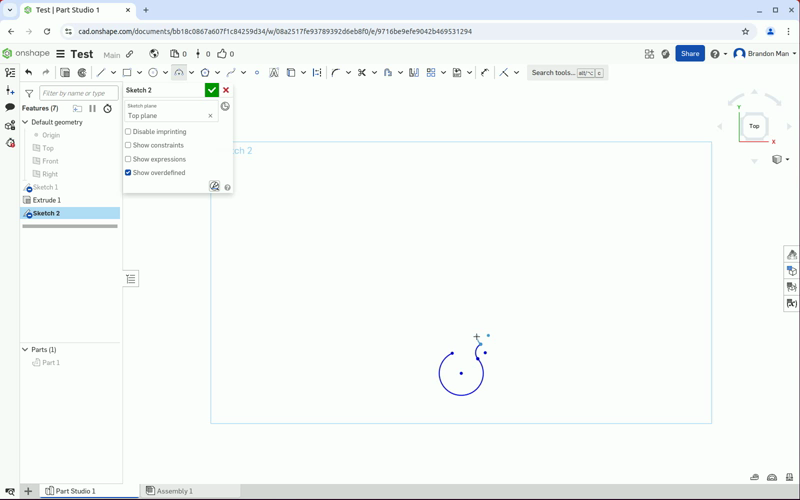
mouse_move(482, 338)
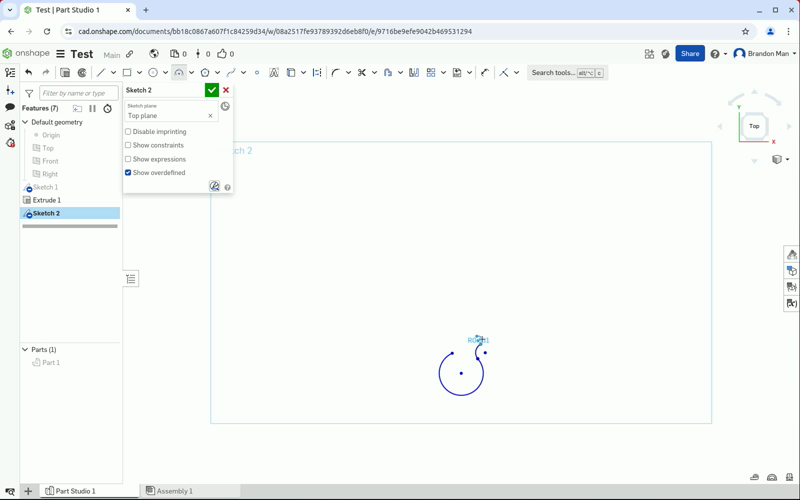
click(482, 338)
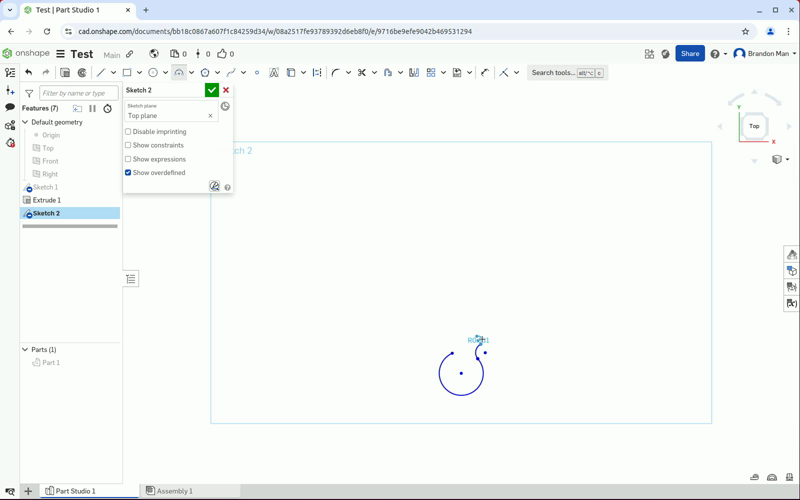
key_up(shift)
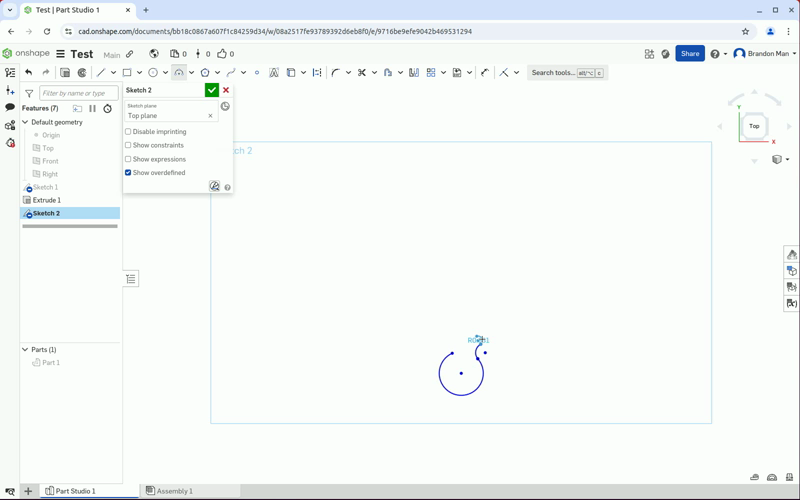
mouse_move(476, 336)
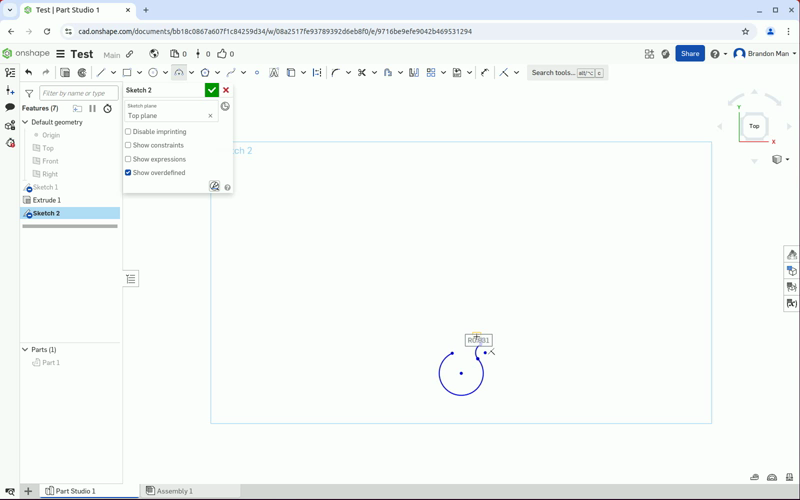
click(476, 336)
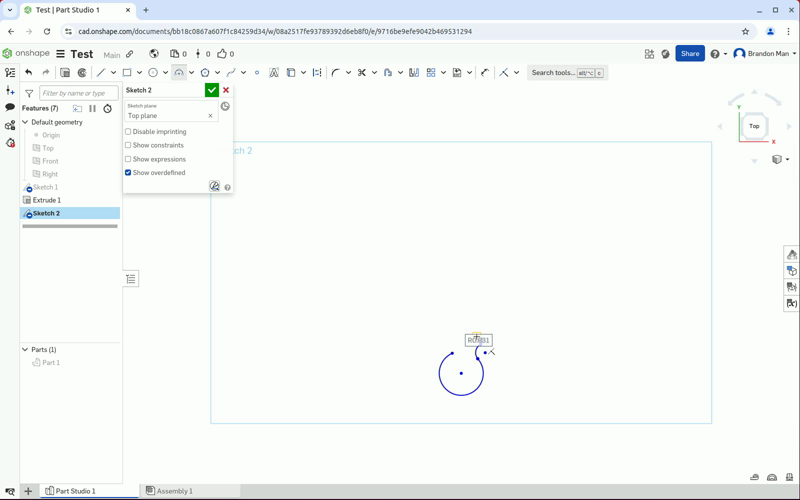
key_down(shift)
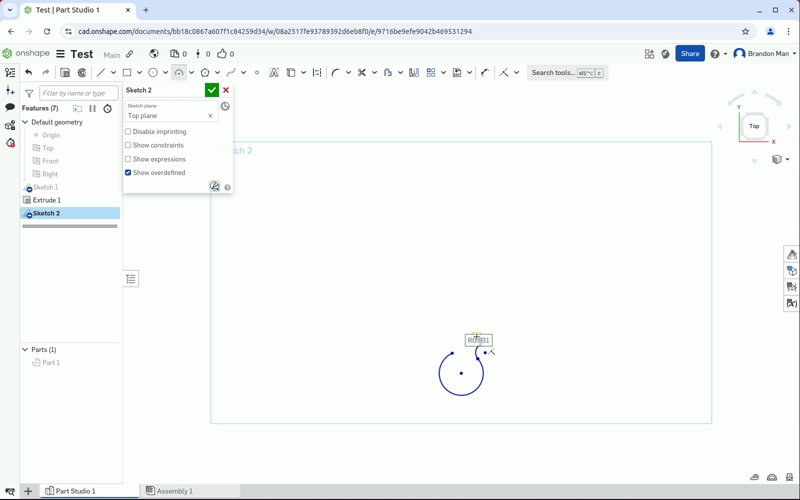
mouse_move(471, 364)
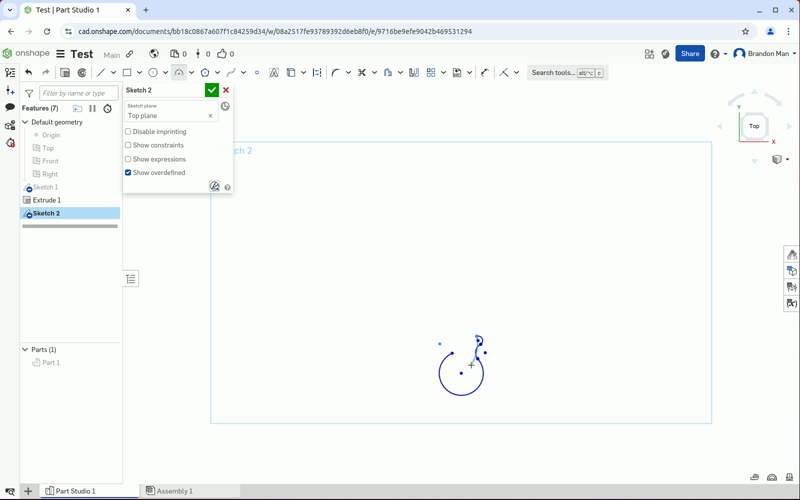
click(471, 364)
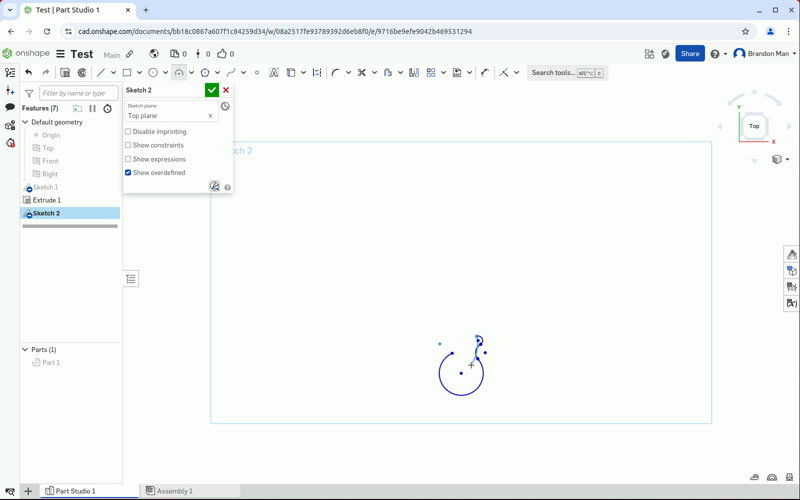
mouse_move(467, 348)
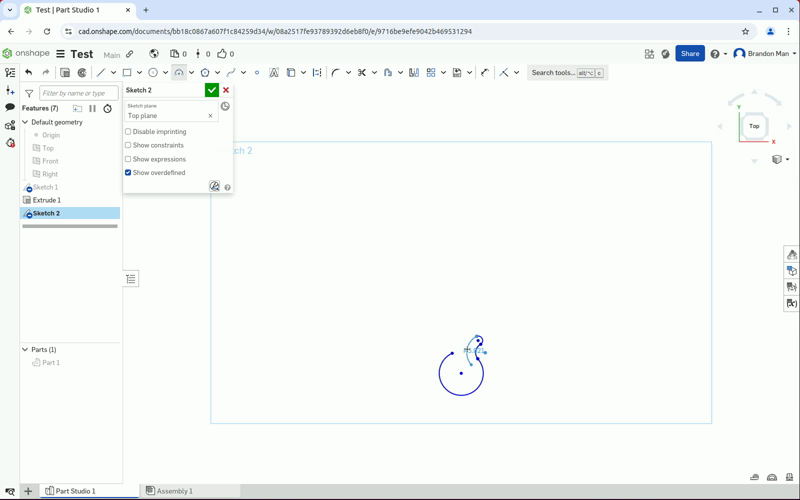
click(467, 348)
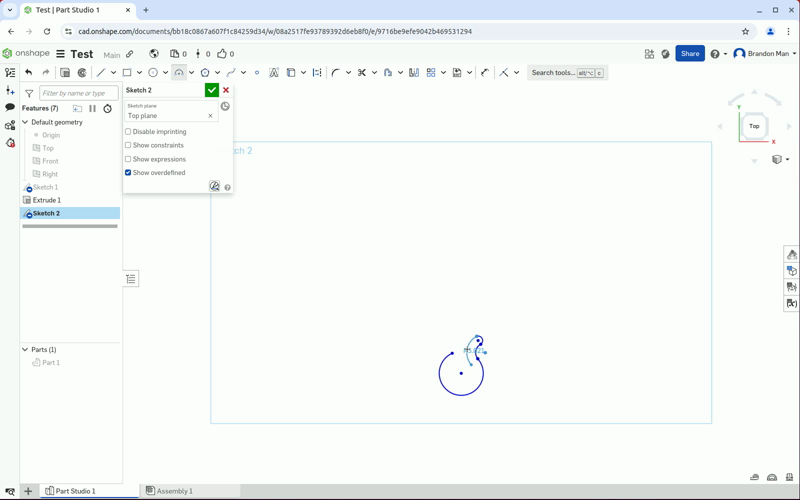
key_up(shift)
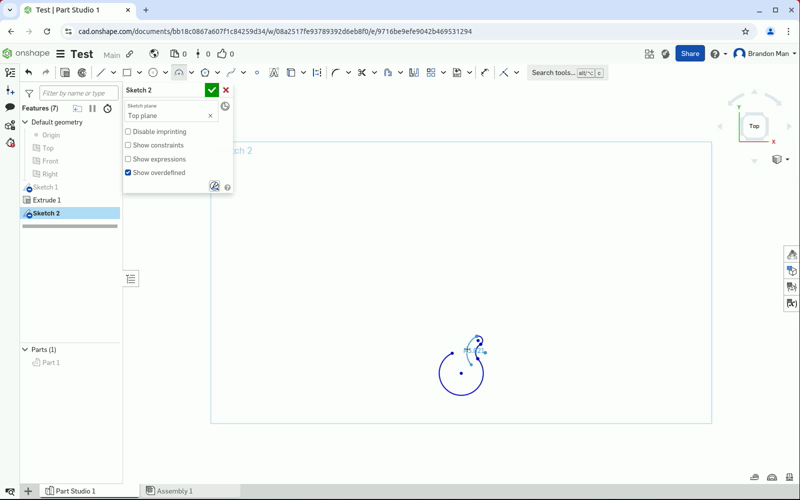
mouse_move(471, 364)
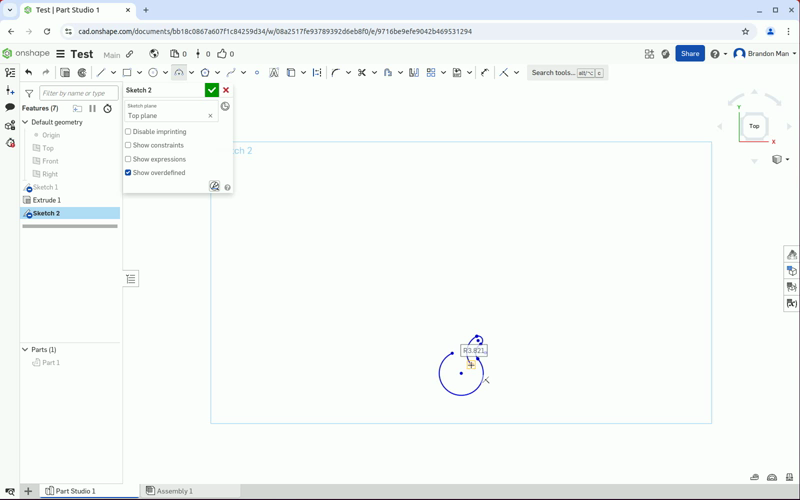
click(471, 364)
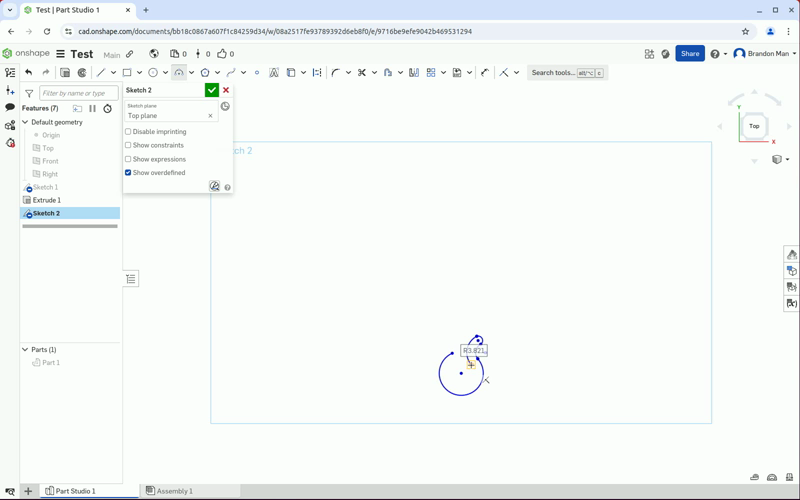
key_down(shift)
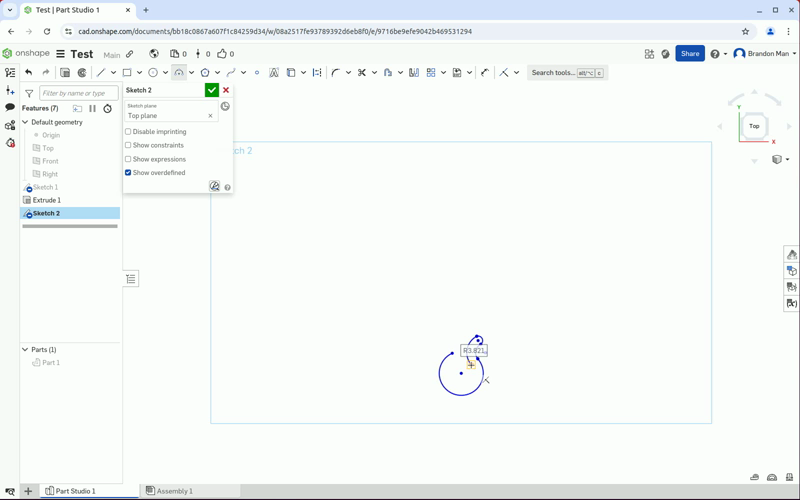
mouse_move(456, 361)
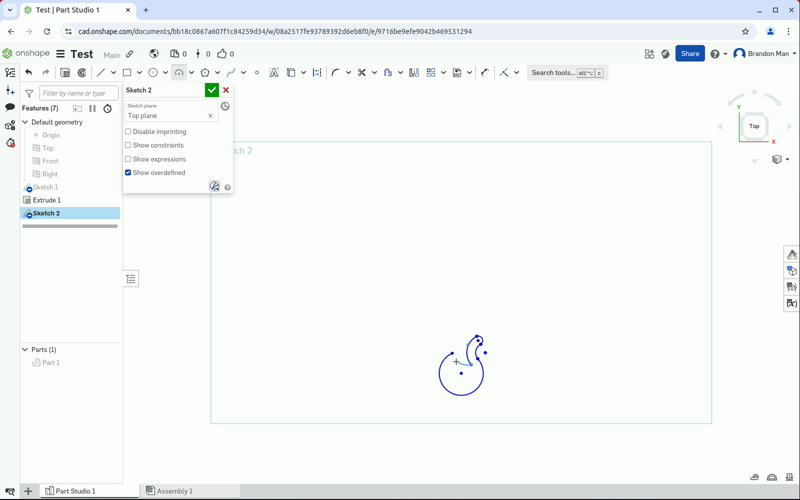
click(456, 361)
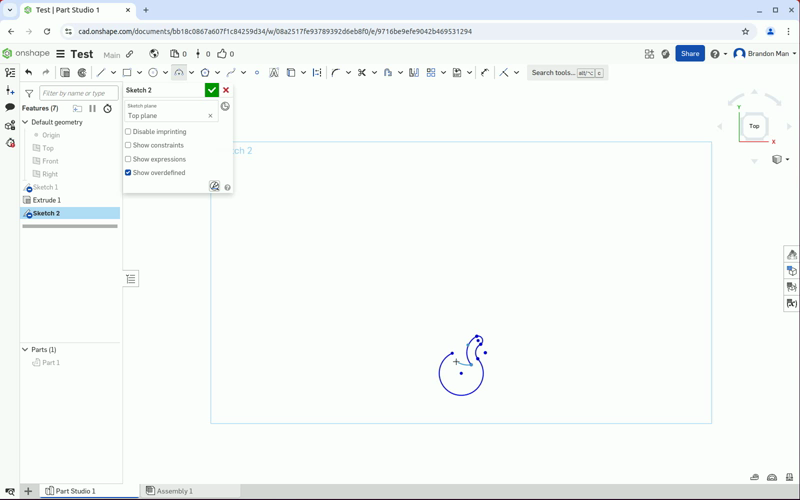
mouse_move(458, 386)
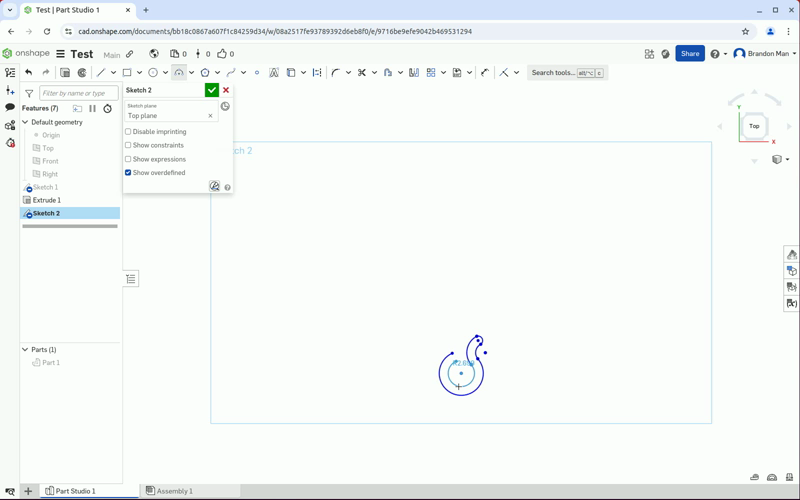
click(458, 386)
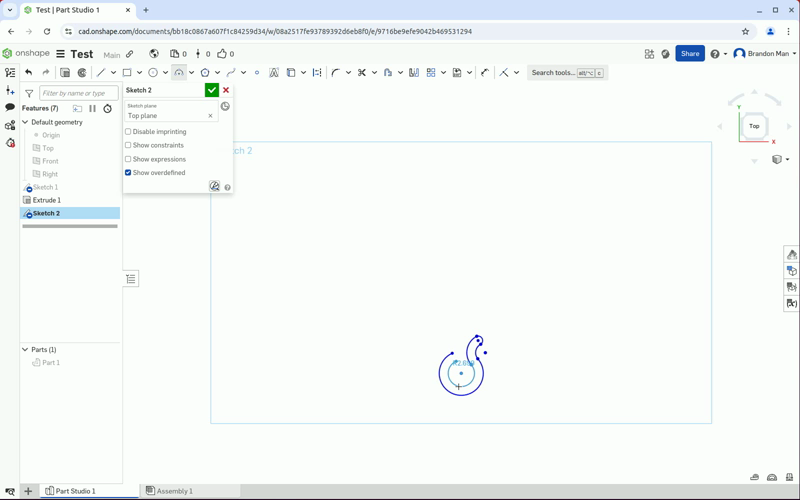
key_up(shift)
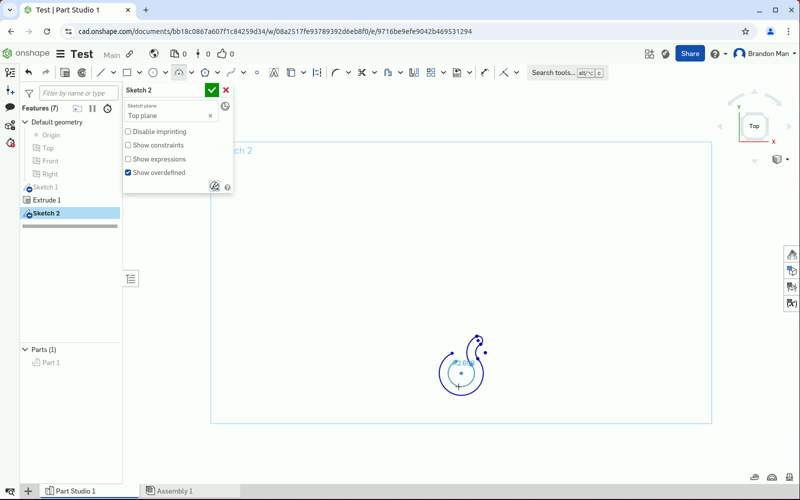
mouse_move(456, 361)
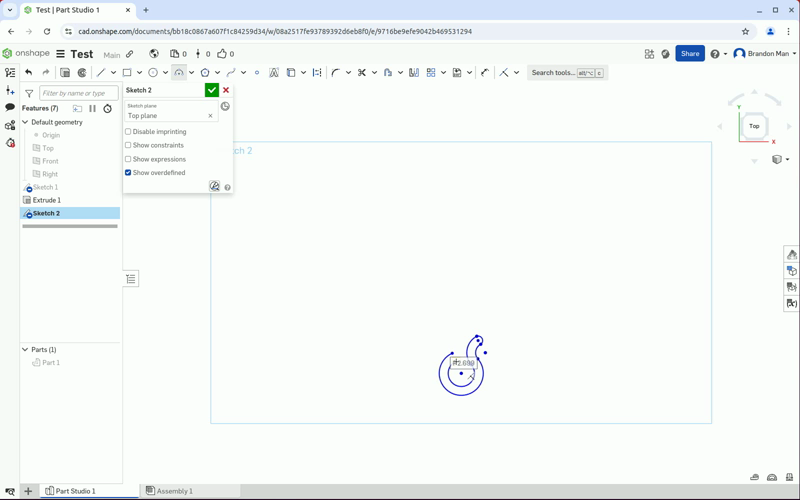
click(456, 361)
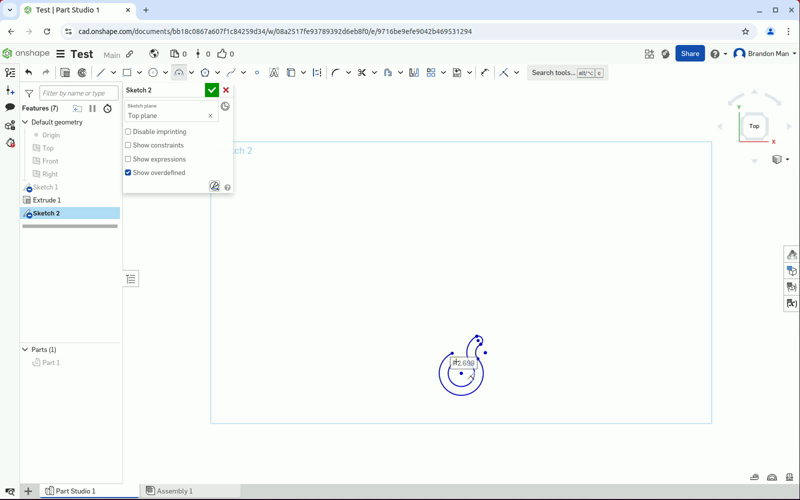
key_down(shift)
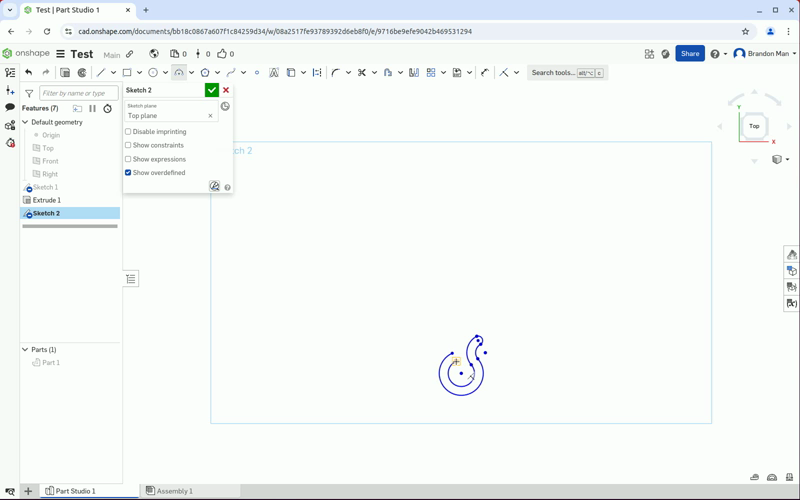
mouse_move(465, 346)
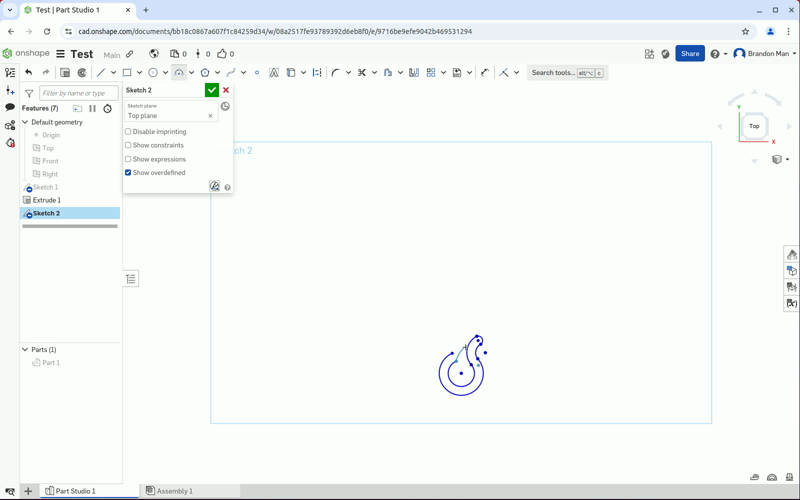
scroll(6)
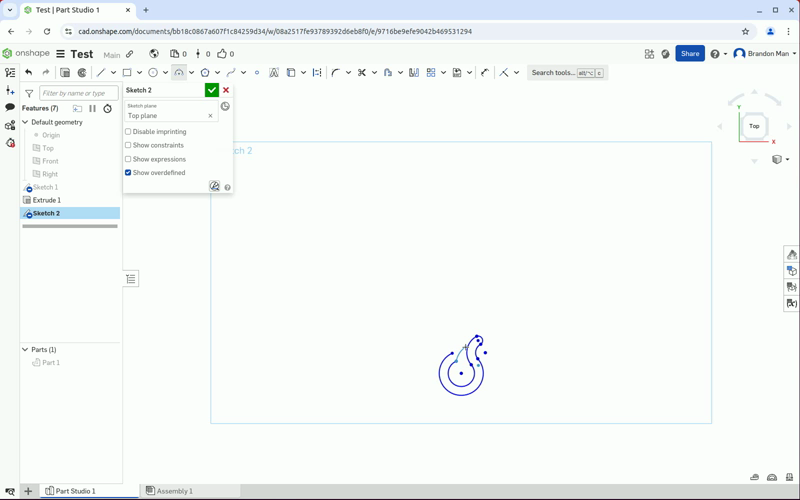
scroll(6)
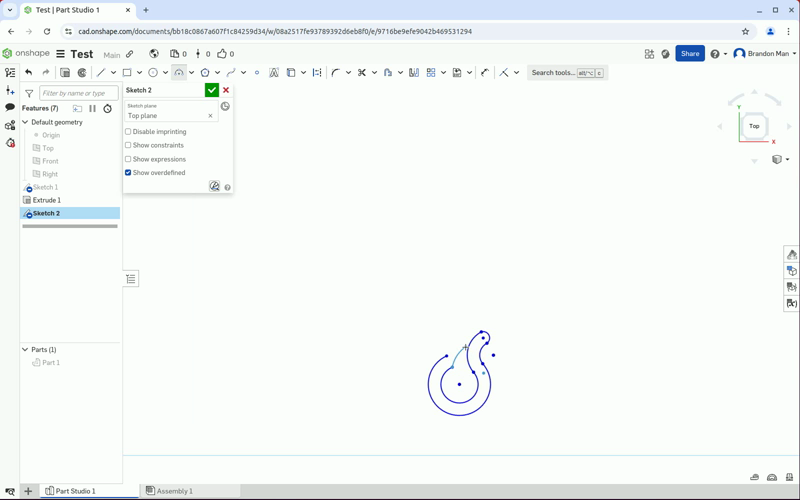
scroll(6)
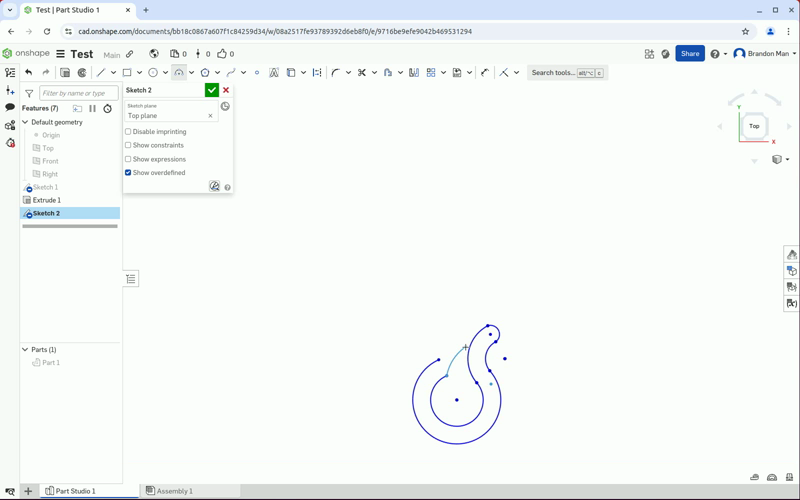
scroll(6)
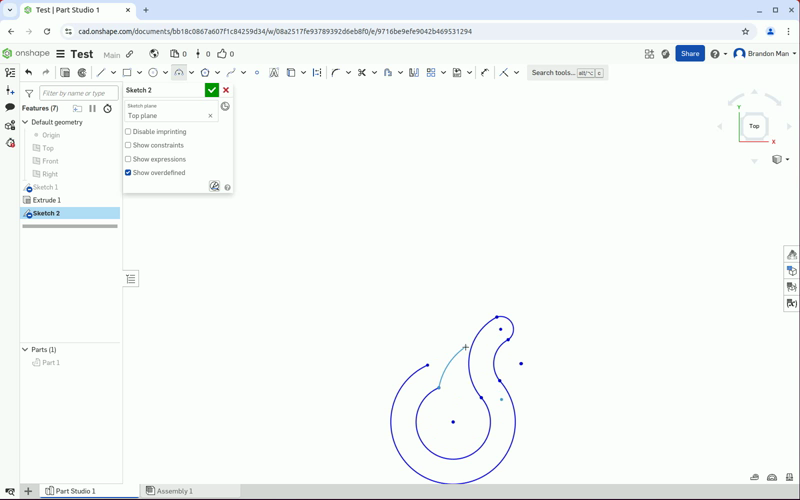
scroll(6)
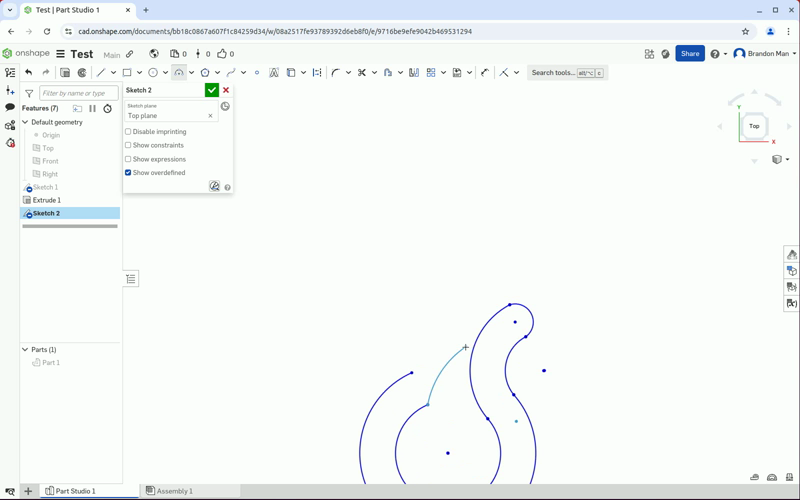
scroll(6)
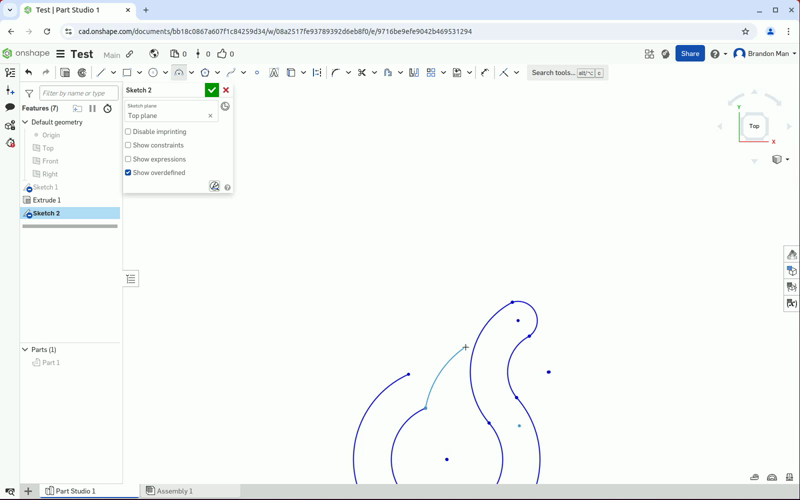
scroll(6)
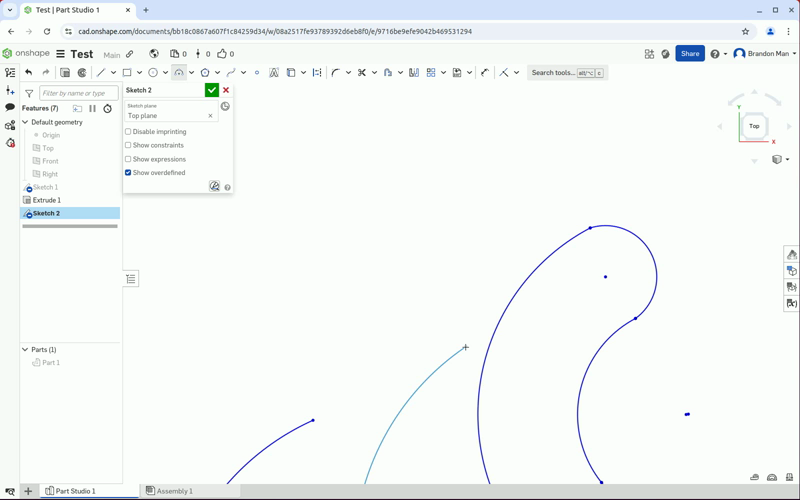
click(465, 346)
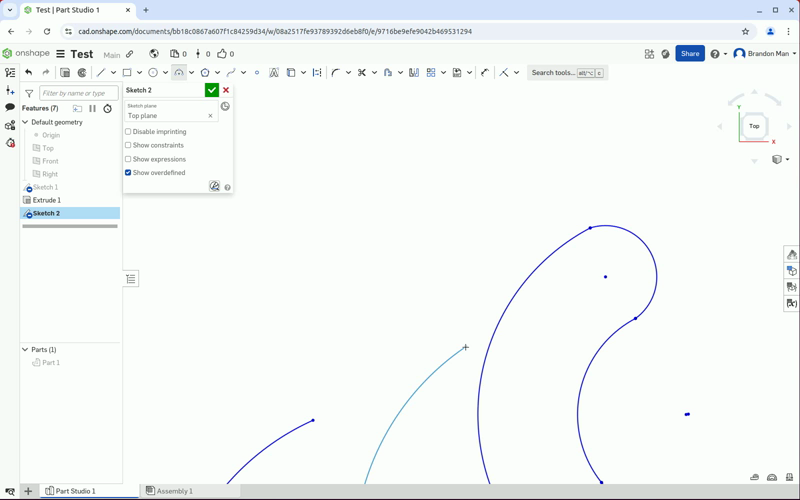
scroll(-6)
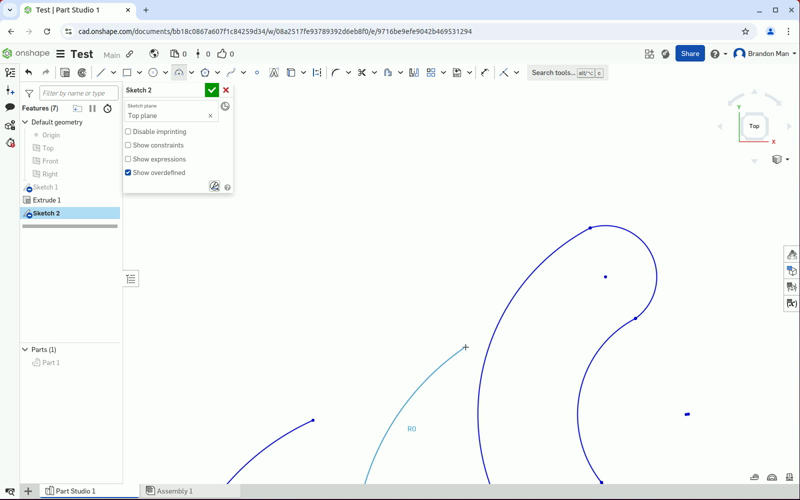
scroll(-6)
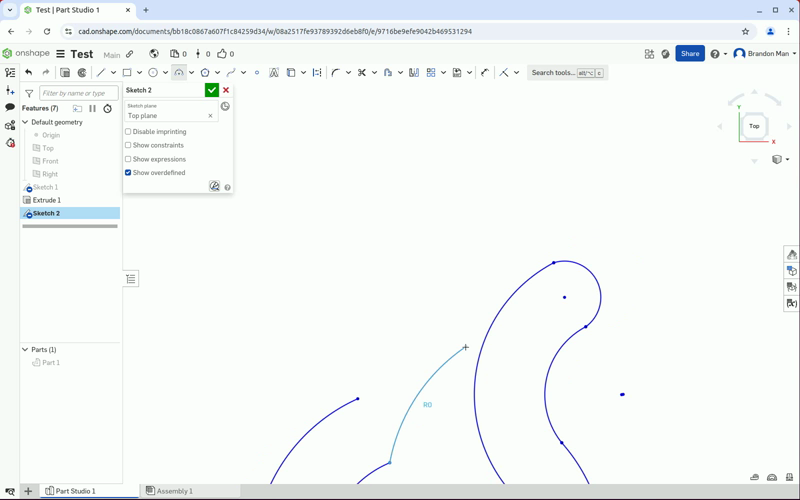
scroll(-6)
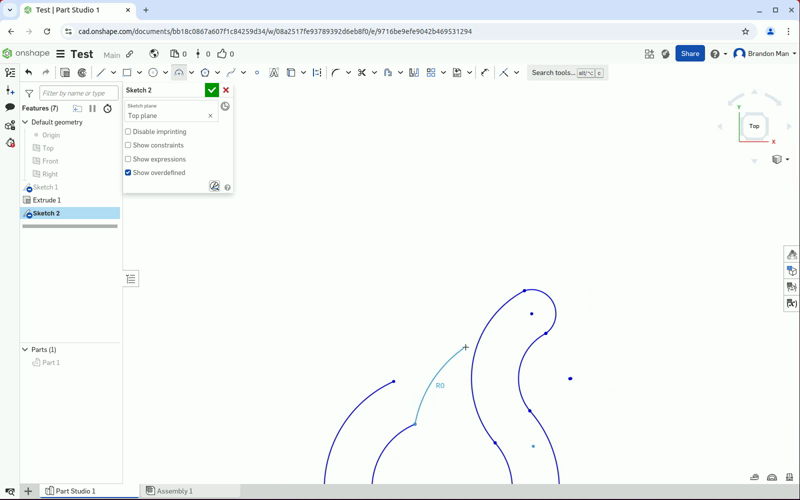
scroll(-6)
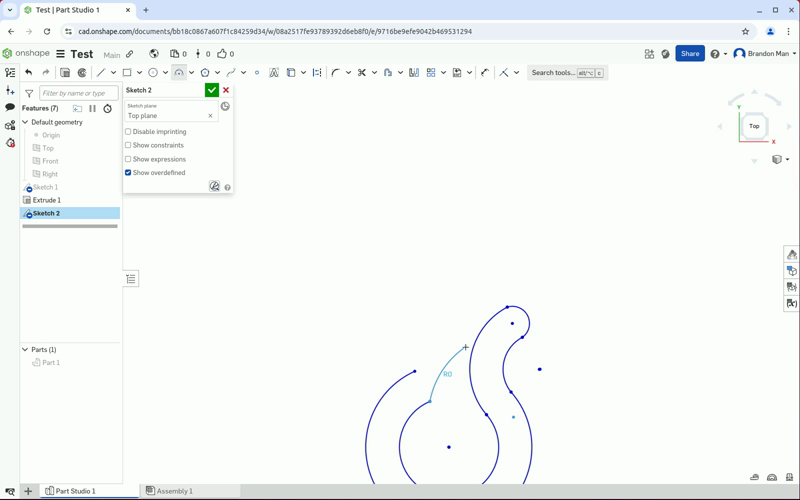
scroll(-6)
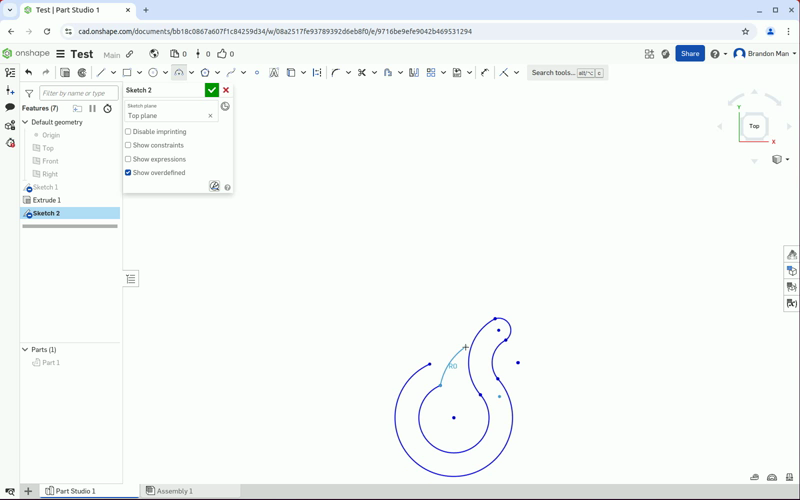
scroll(-6)
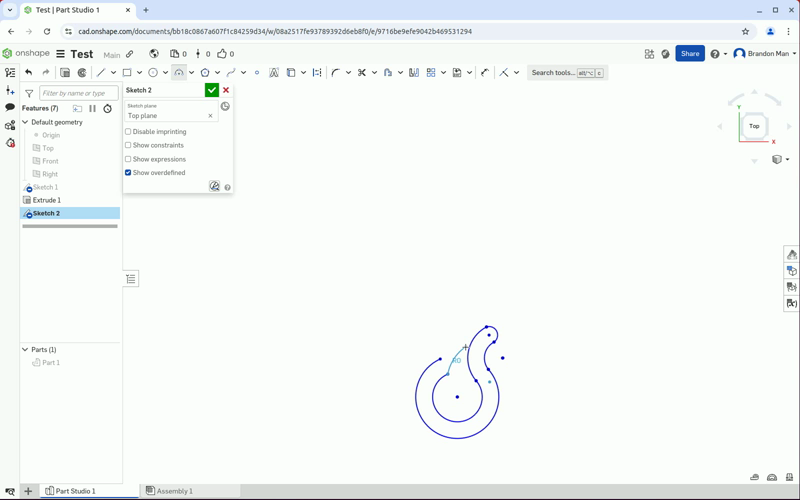
scroll(-6)
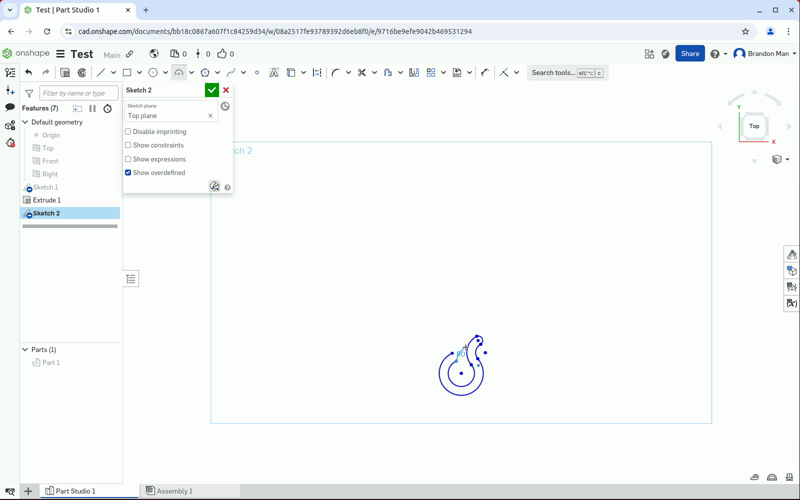
mouse_move(463, 355)
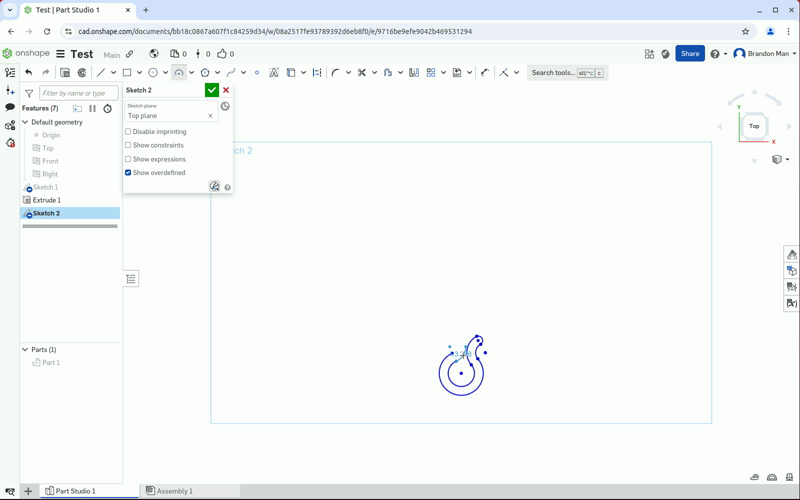
click(463, 355)
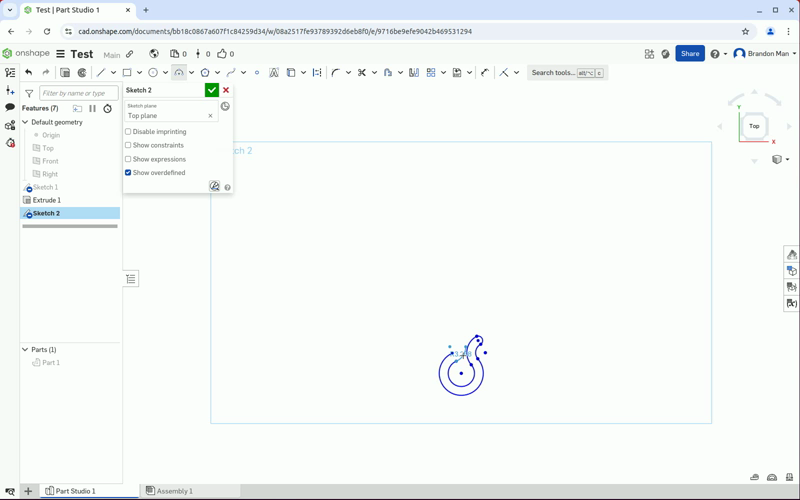
key_up(shift)
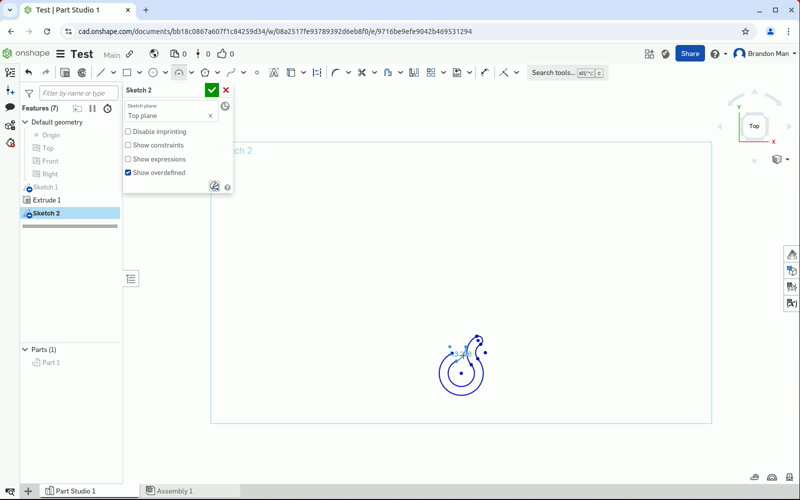
key(esc)
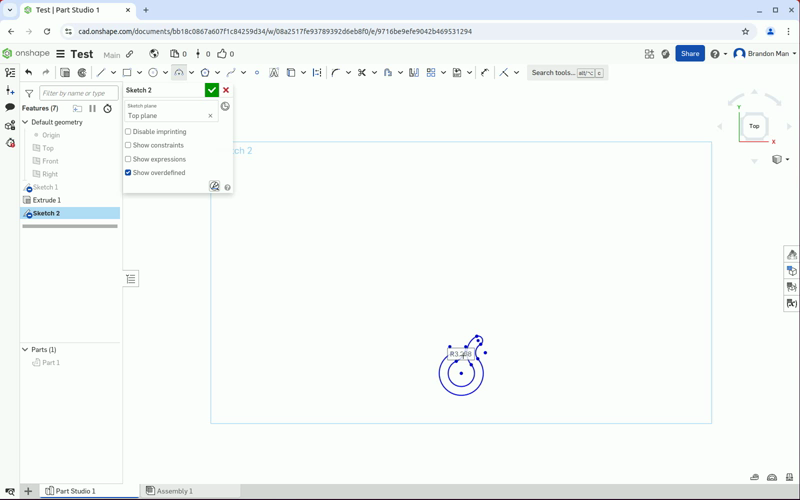
key(l)
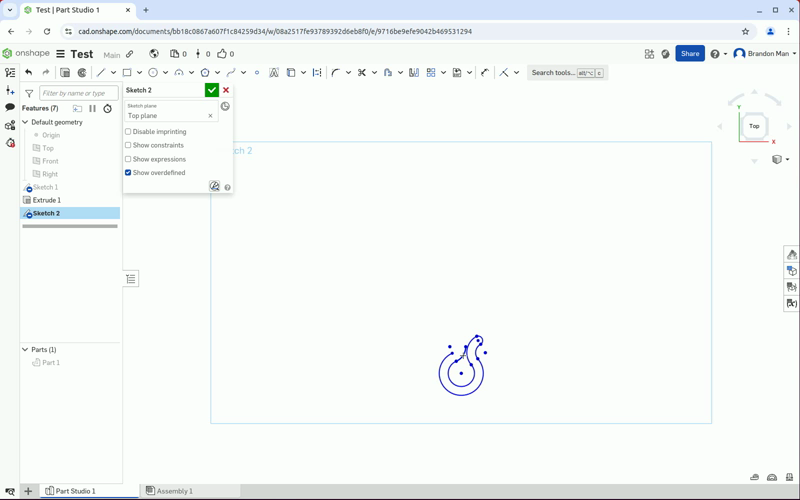
mouse_move(465, 346)
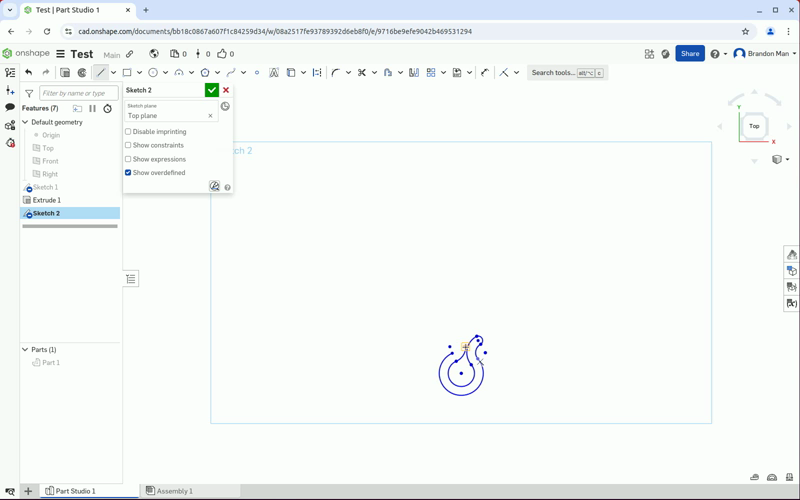
scroll(6)
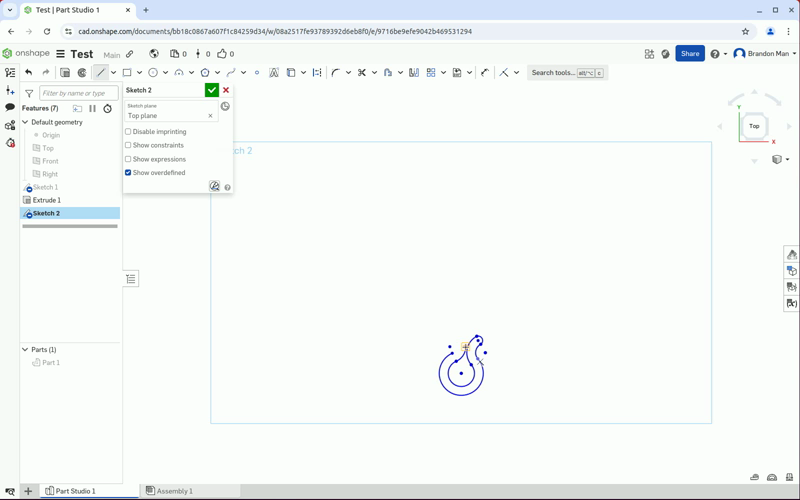
scroll(6)
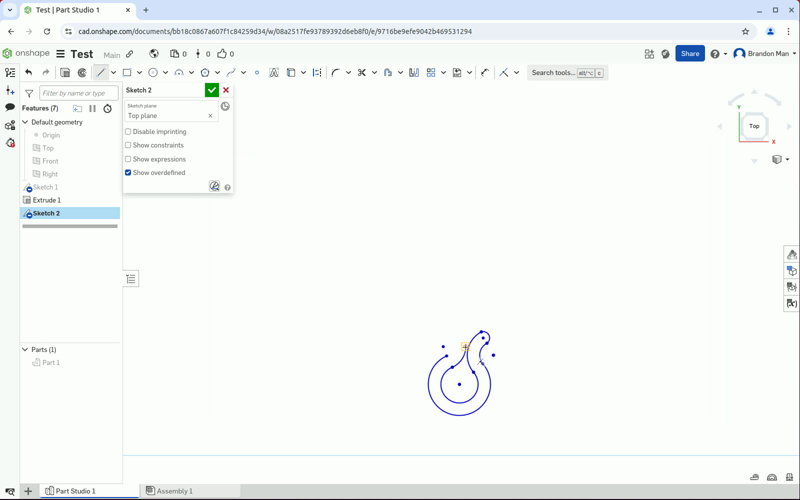
scroll(6)
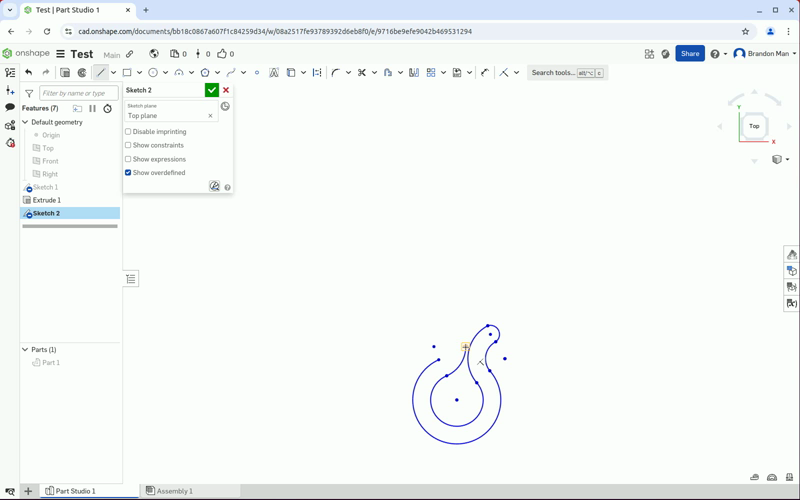
scroll(6)
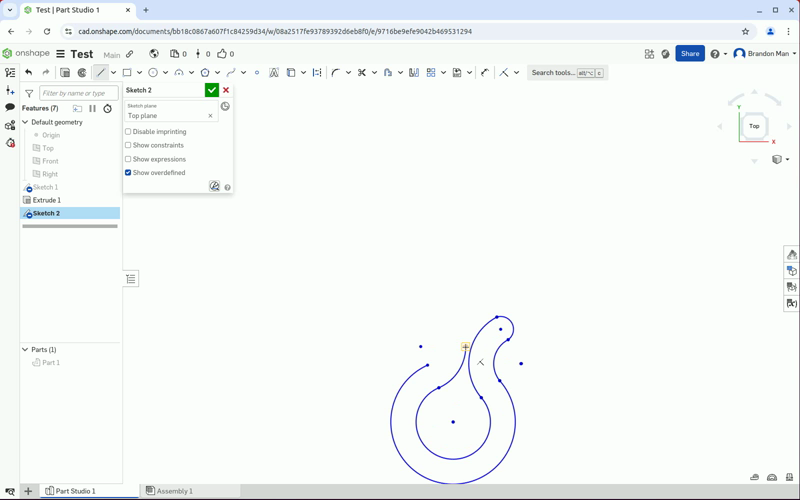
scroll(6)
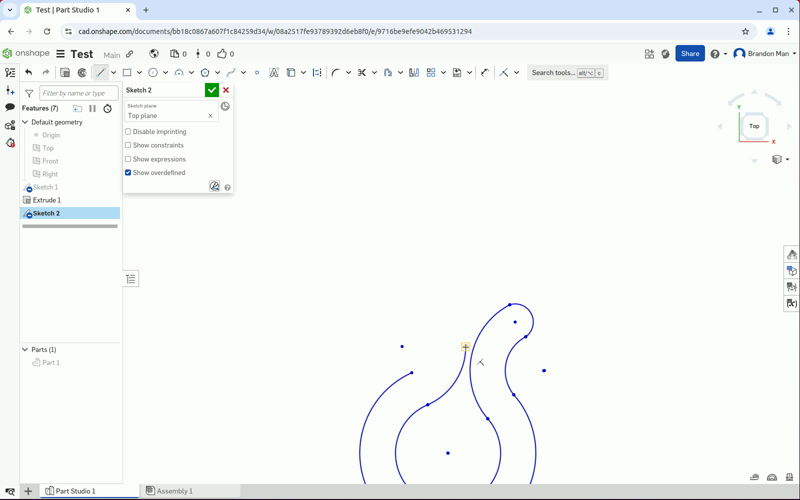
scroll(6)
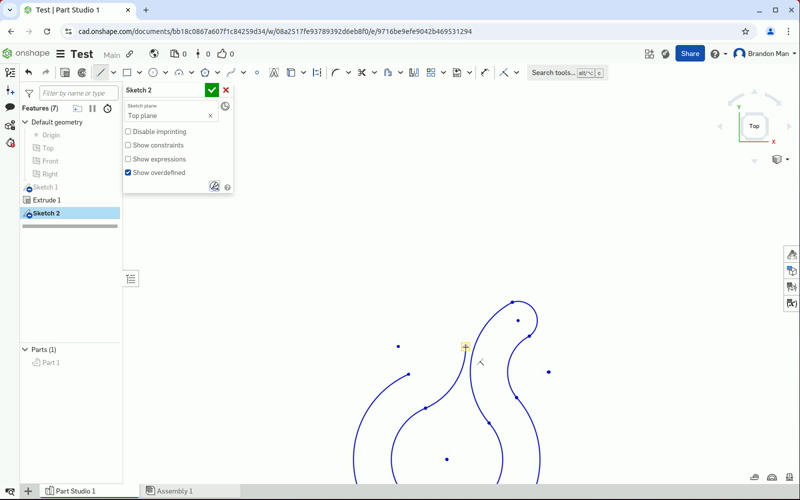
scroll(6)
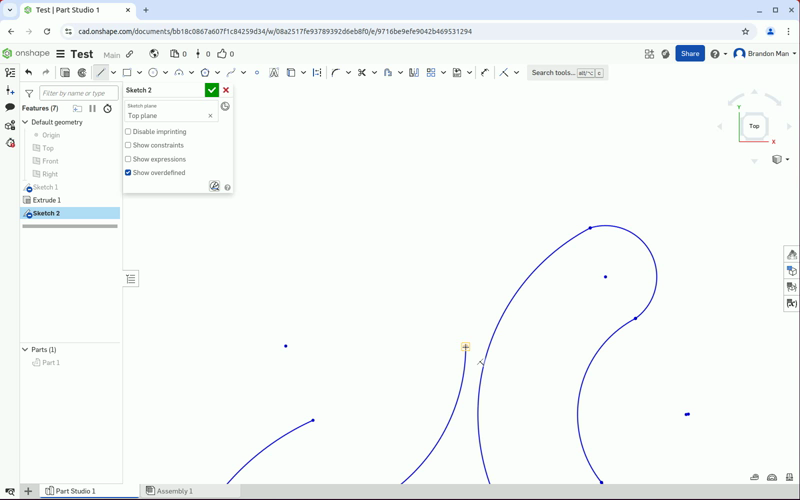
click(465, 346)
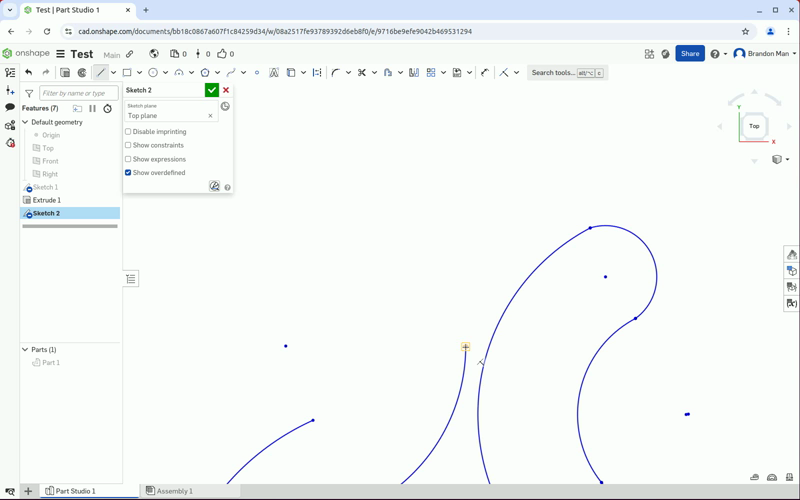
scroll(-6)
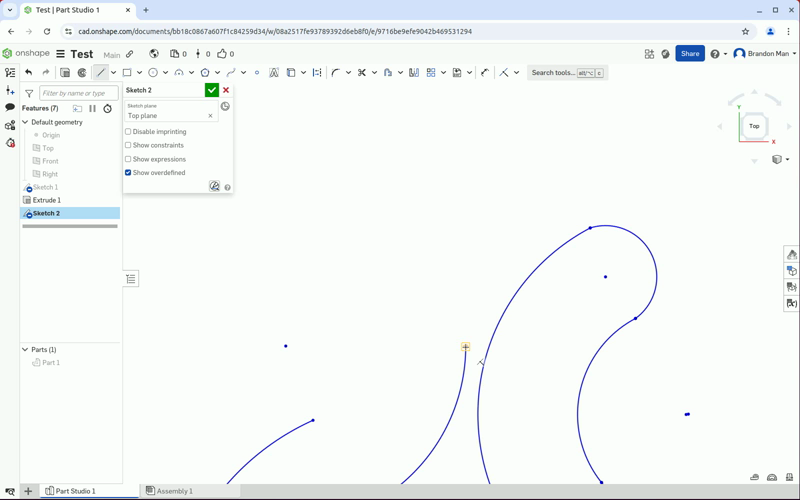
scroll(-6)
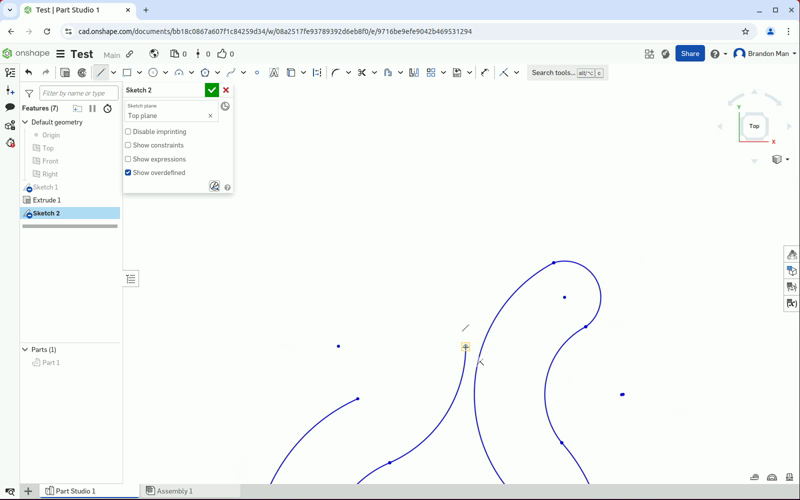
scroll(-6)
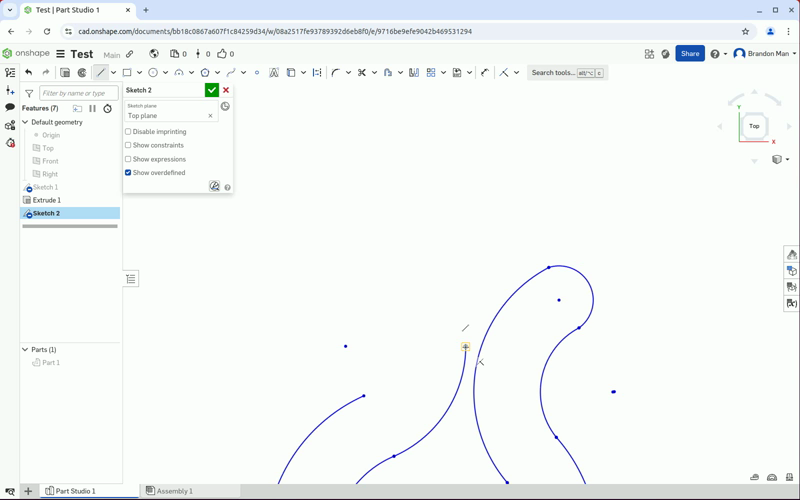
scroll(-6)
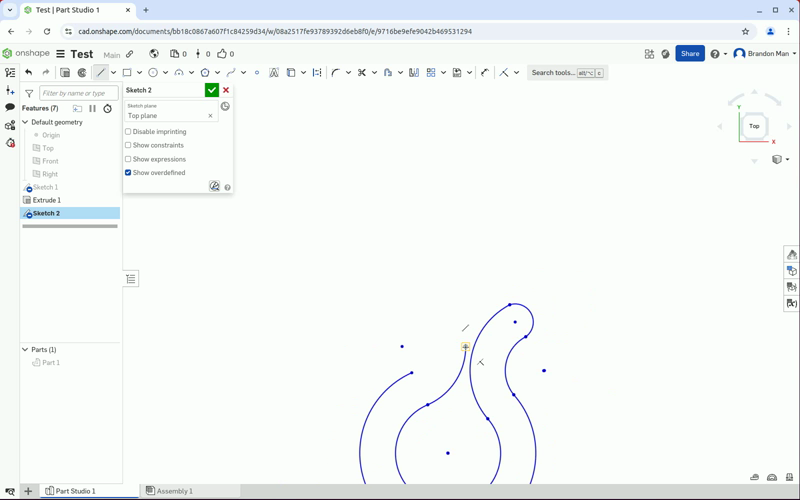
scroll(-6)
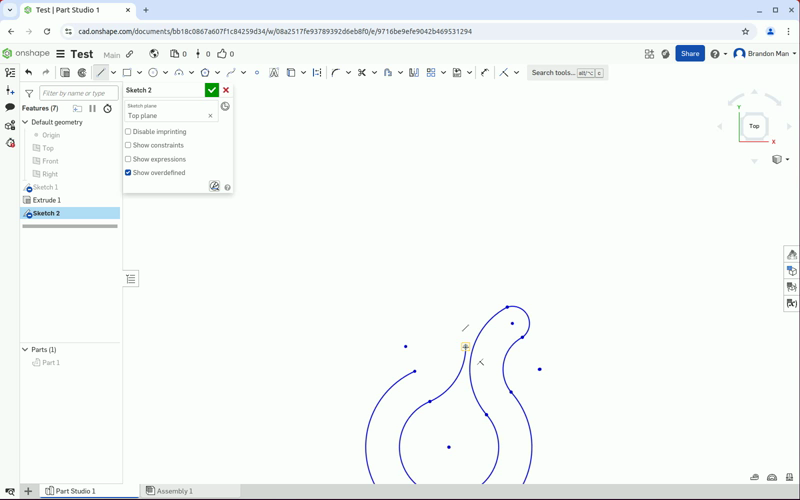
scroll(-6)
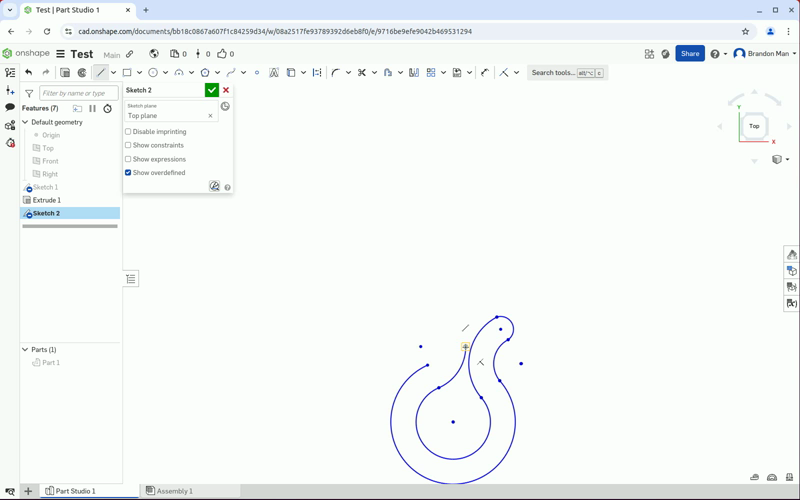
scroll(-6)
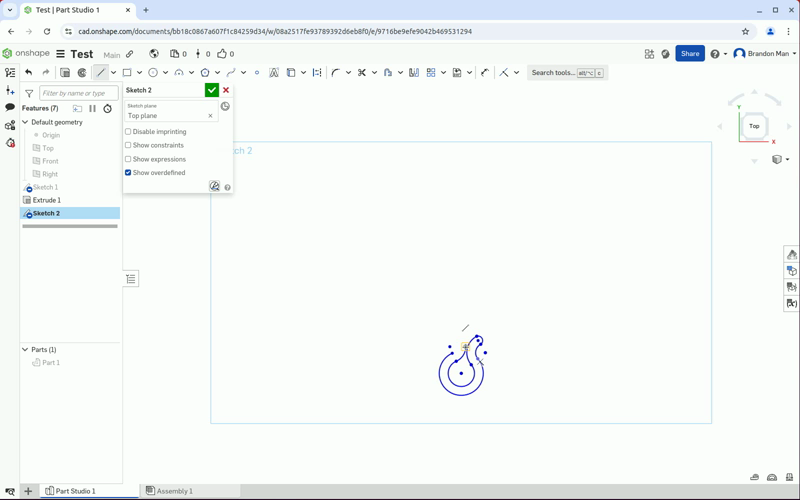
key_down(shift)
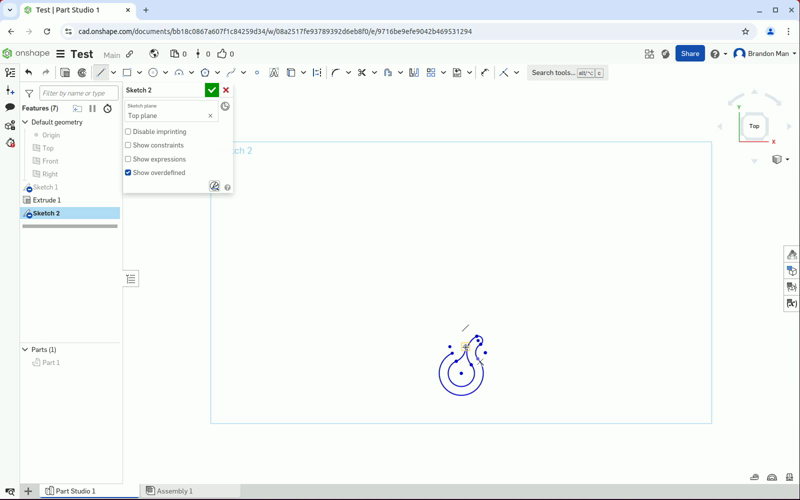
mouse_move(495, 346)
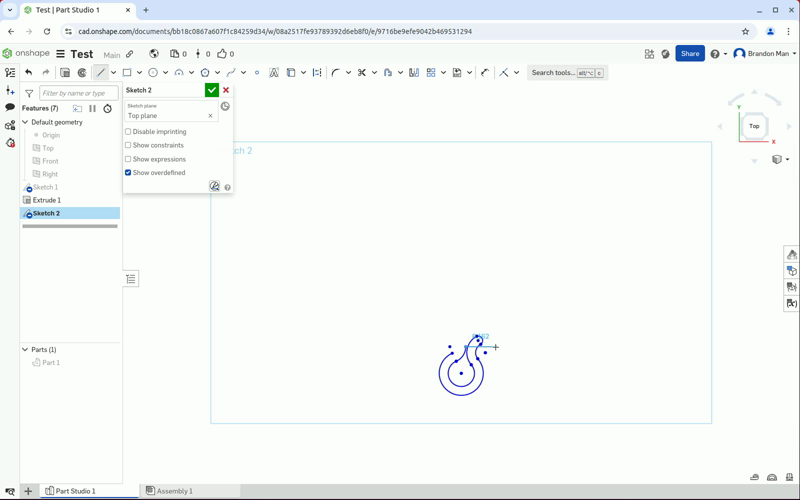
mouse_move(465, 294)
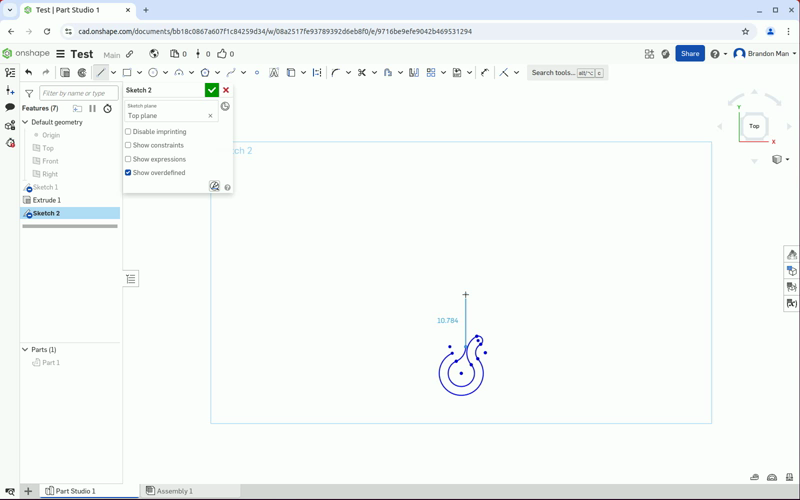
click(465, 294)
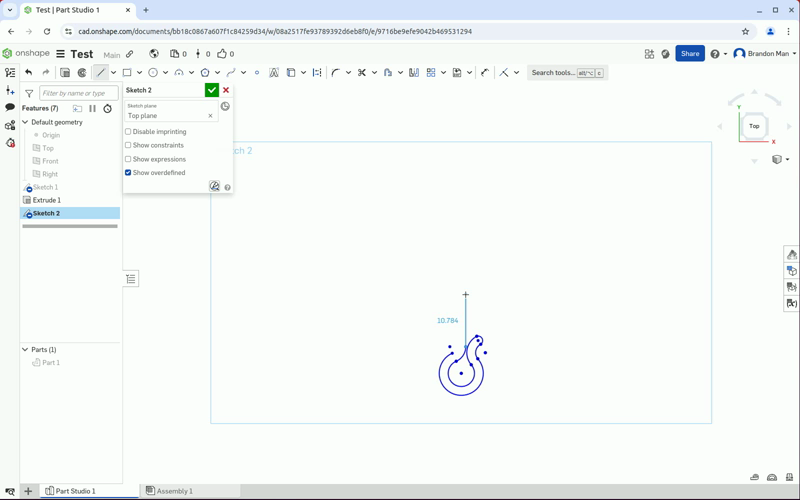
key_up(shift)
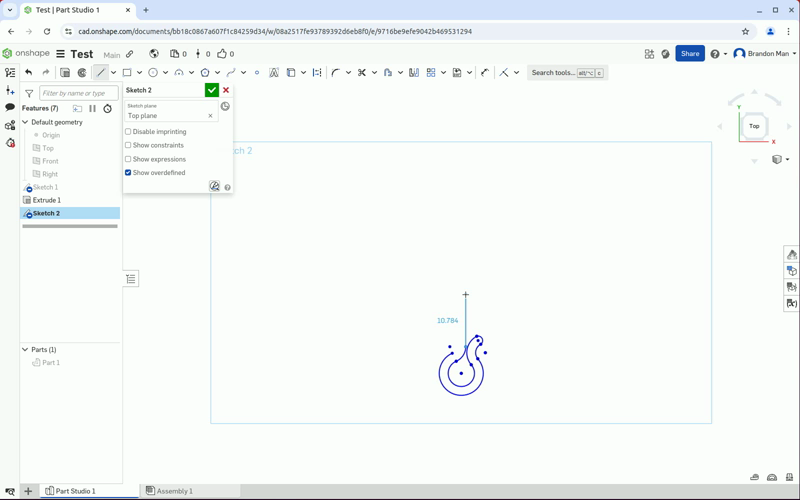
key(esc)
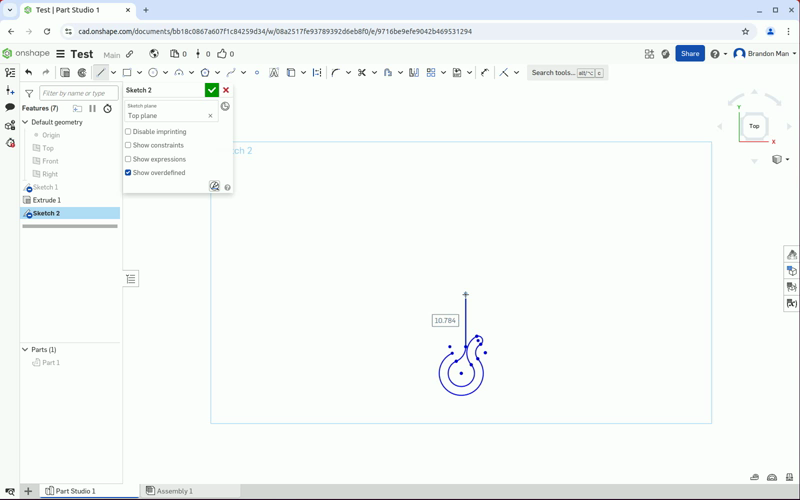
key(a)
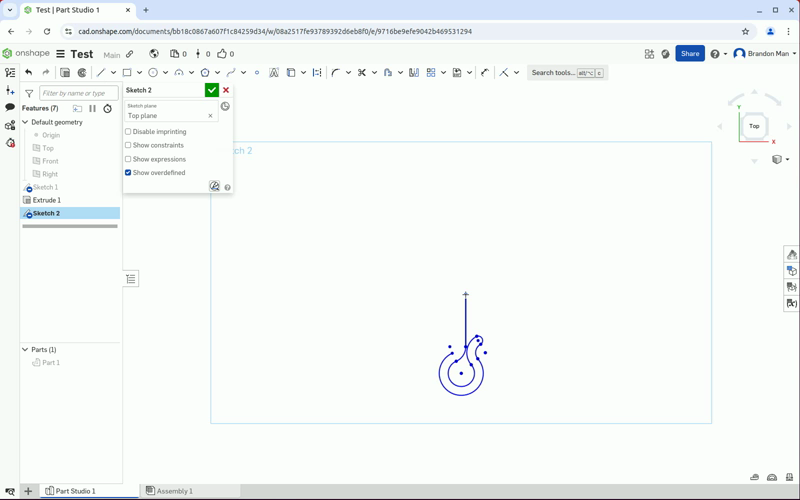
mouse_move(465, 294)
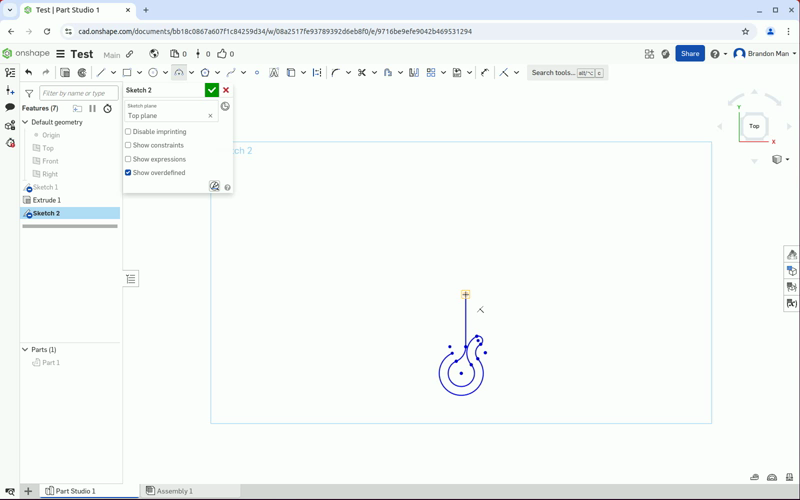
click(465, 294)
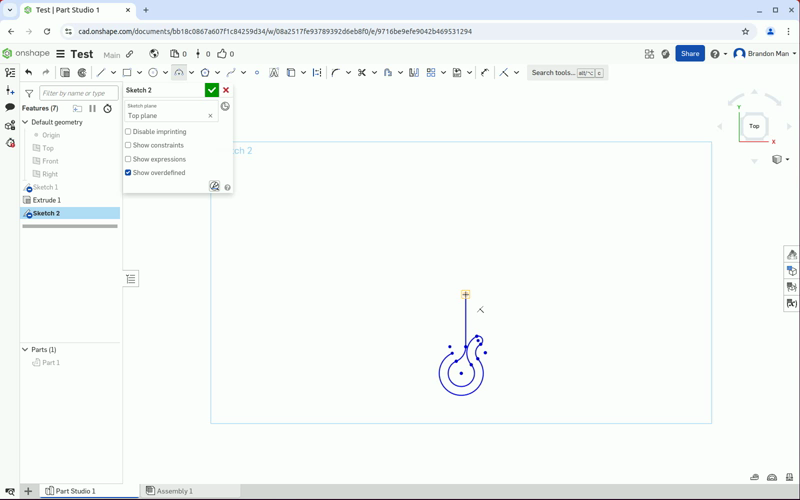
key_down(shift)
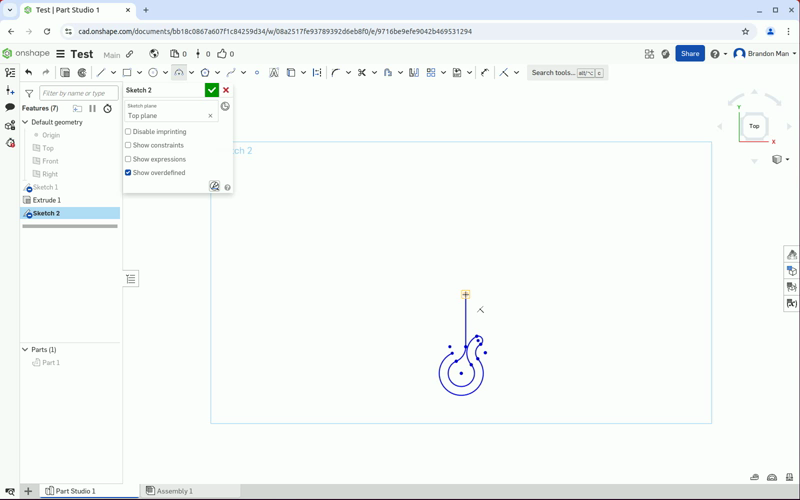
mouse_move(456, 294)
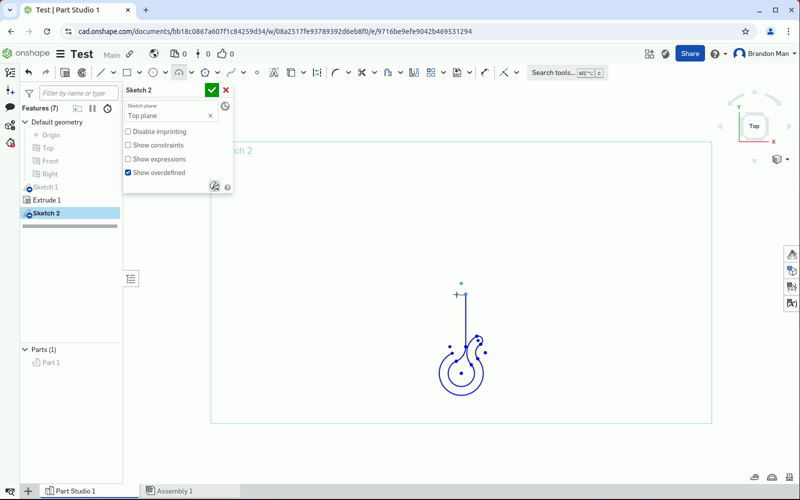
click(456, 294)
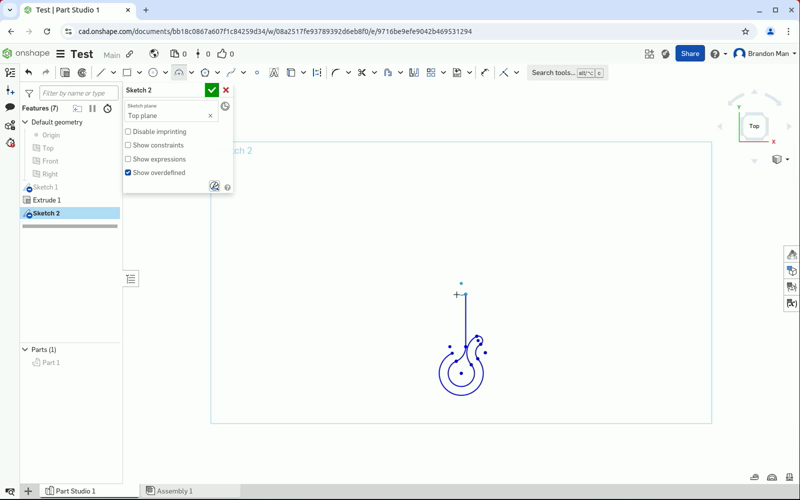
mouse_move(461, 294)
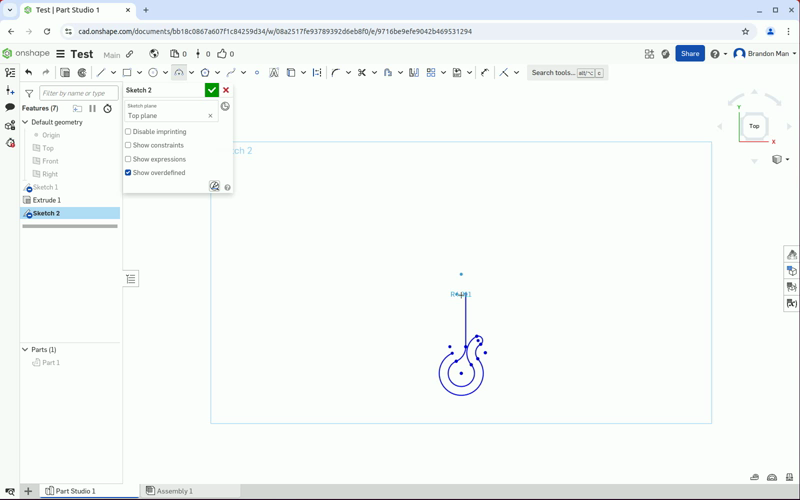
scroll(6)
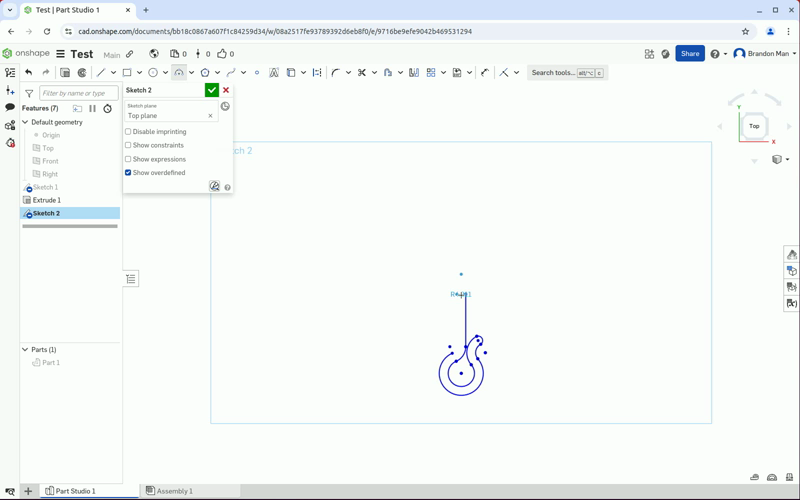
scroll(6)
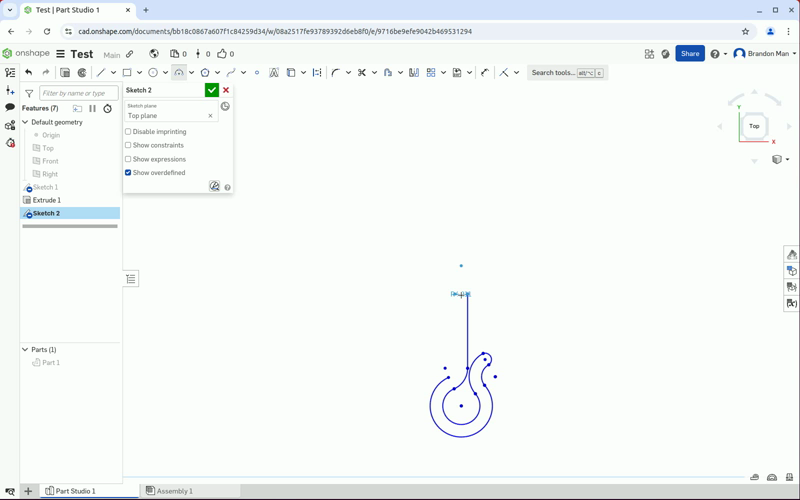
scroll(6)
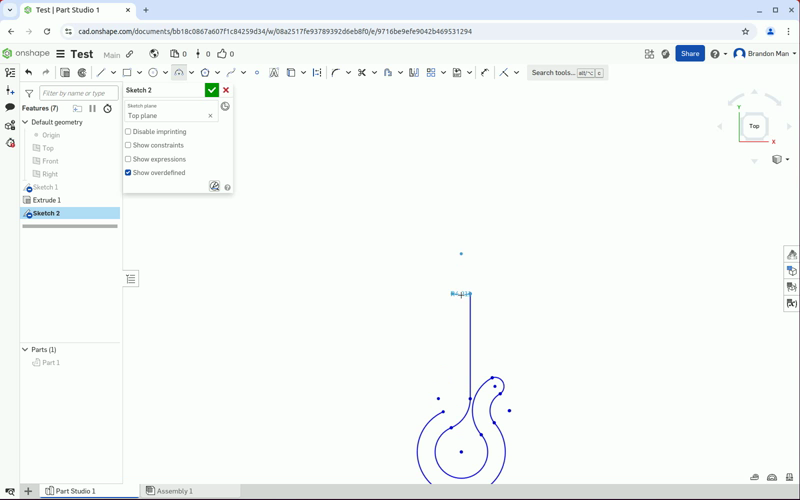
scroll(6)
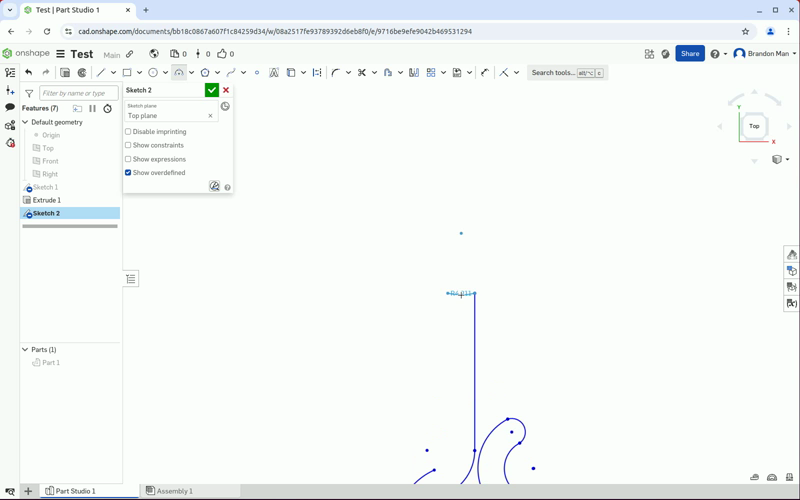
scroll(6)
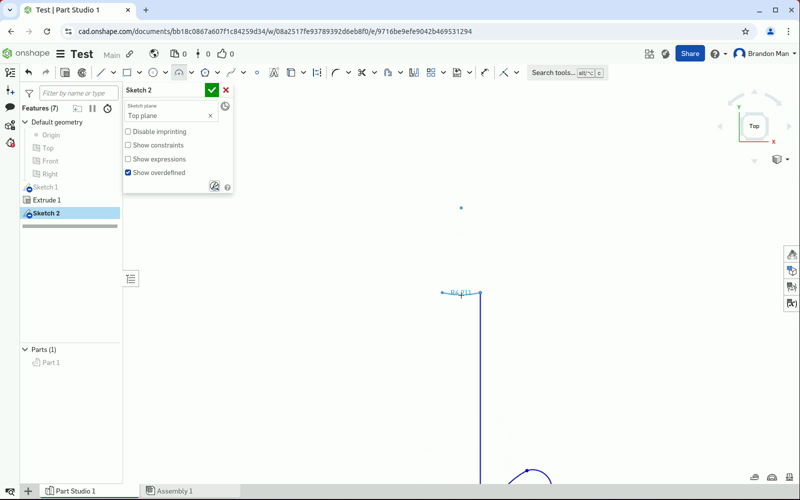
scroll(6)
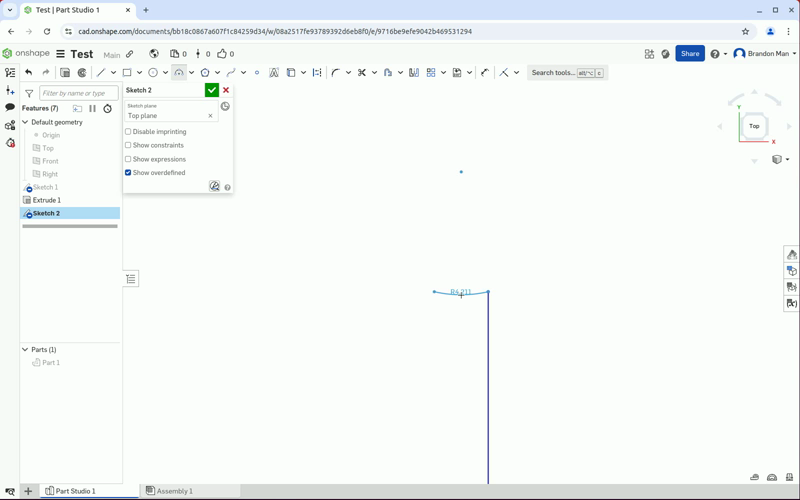
scroll(6)
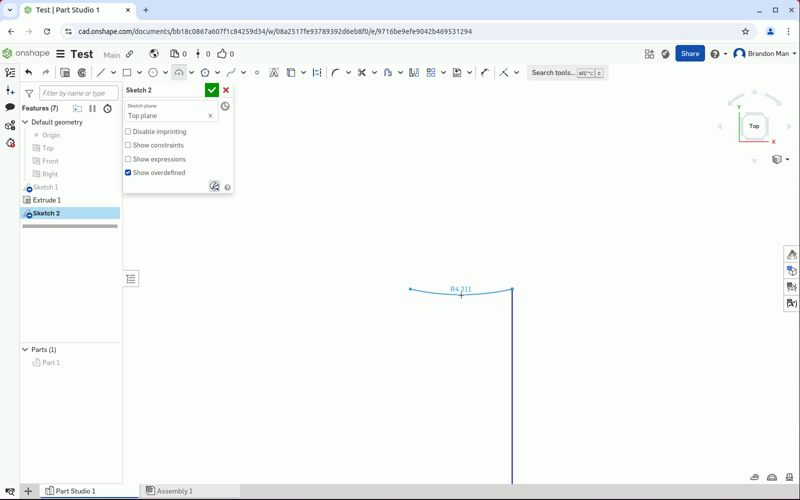
click(461, 294)
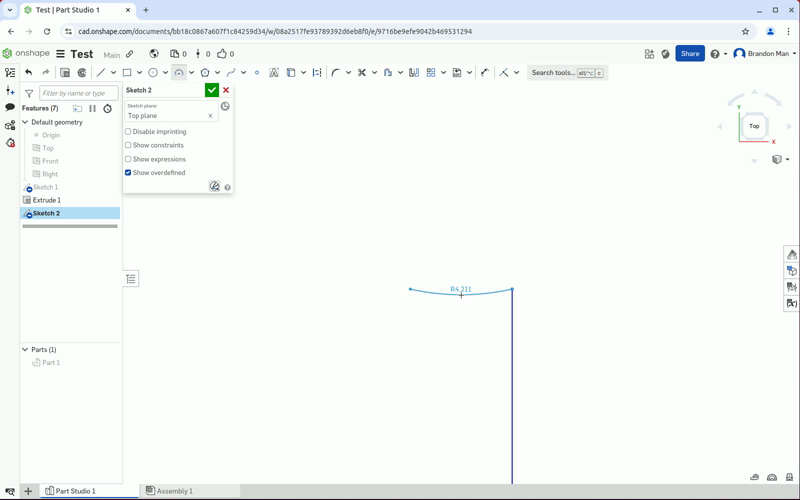
scroll(-6)
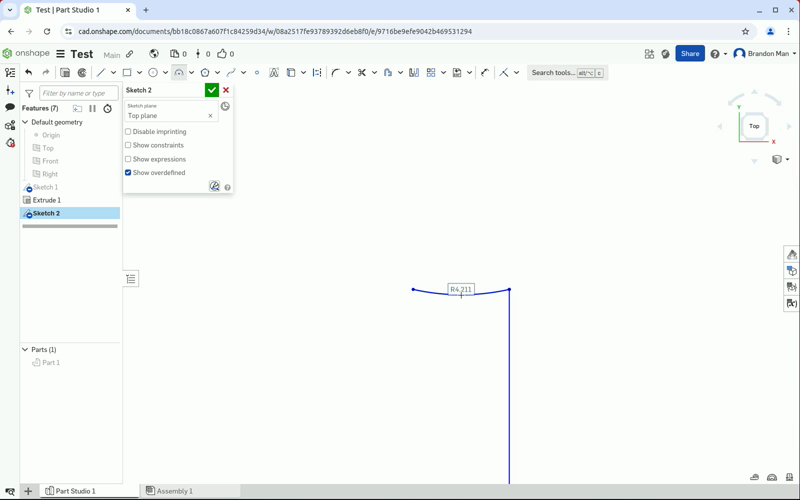
scroll(-6)
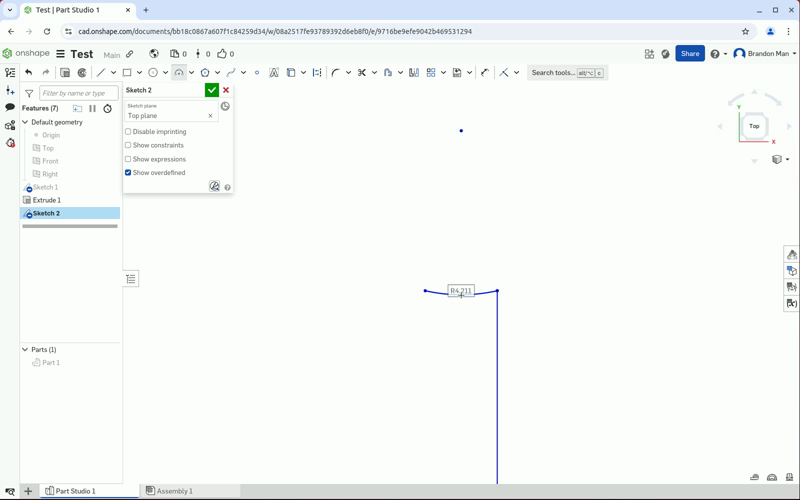
scroll(-6)
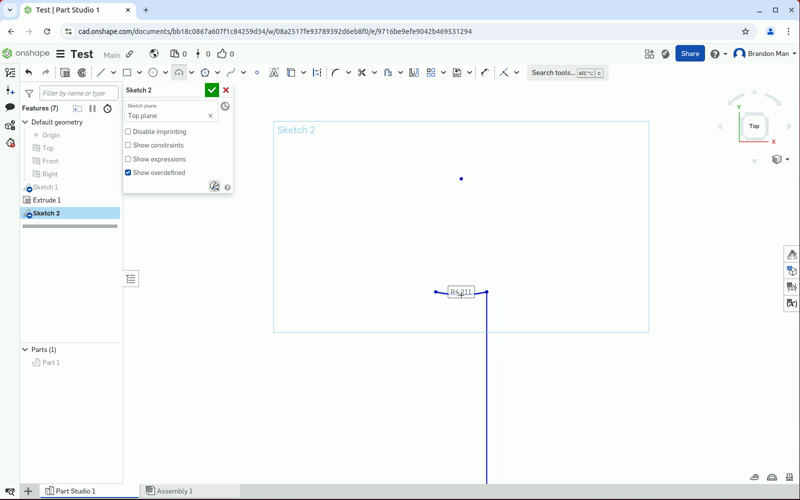
scroll(-6)
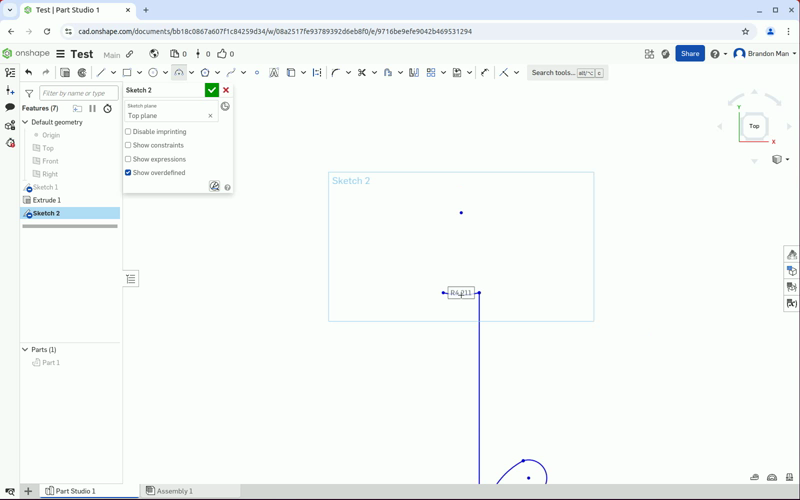
scroll(-6)
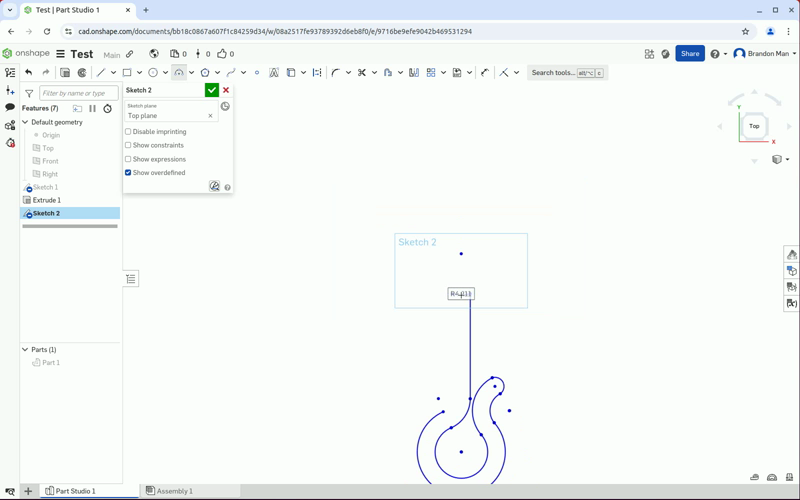
scroll(-6)
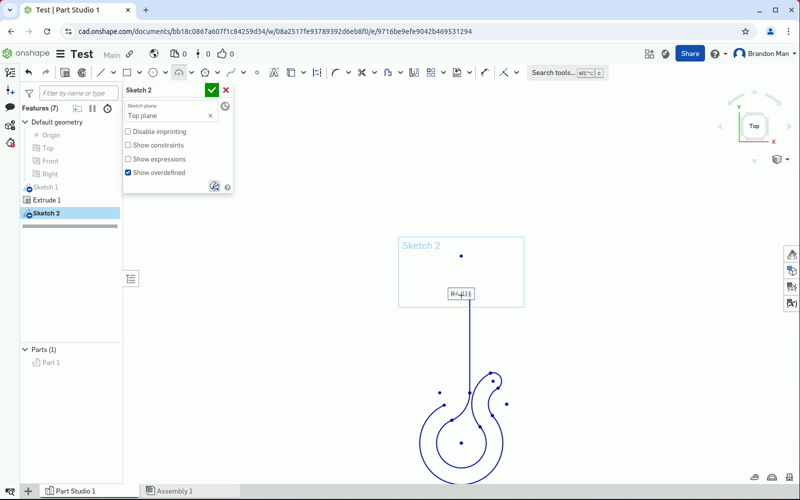
scroll(-6)
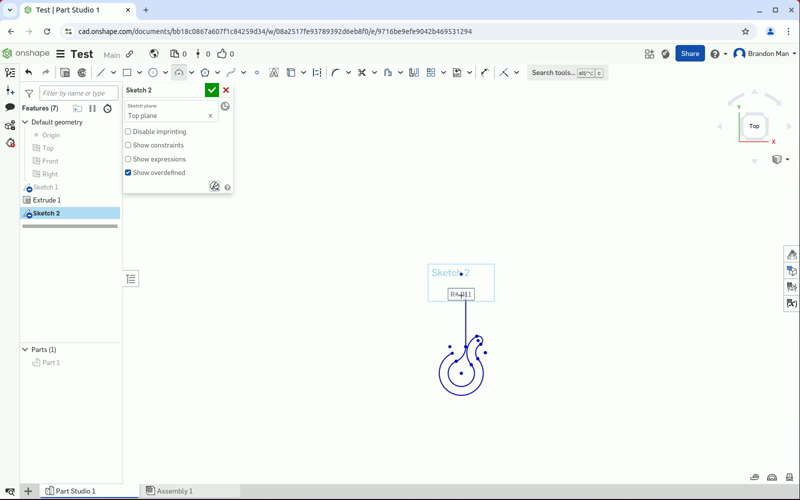
key_up(shift)
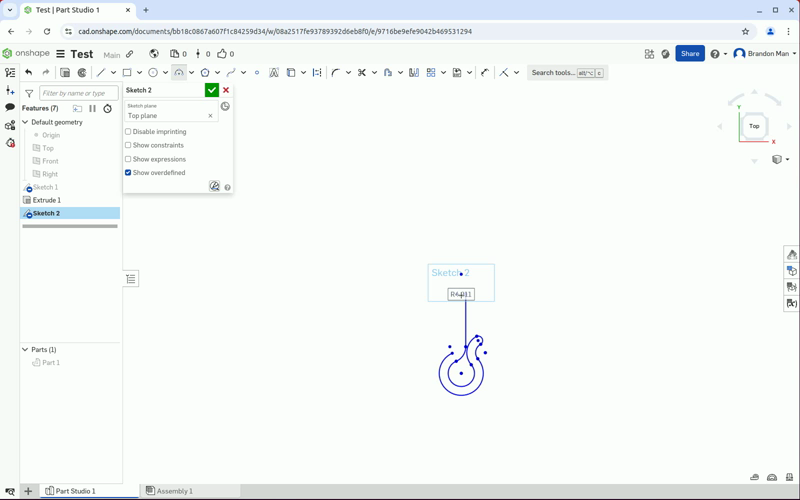
key(esc)
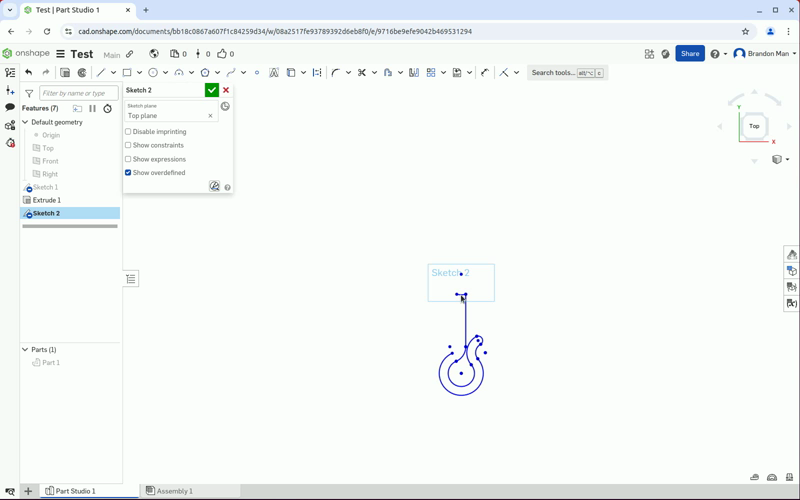
key(l)
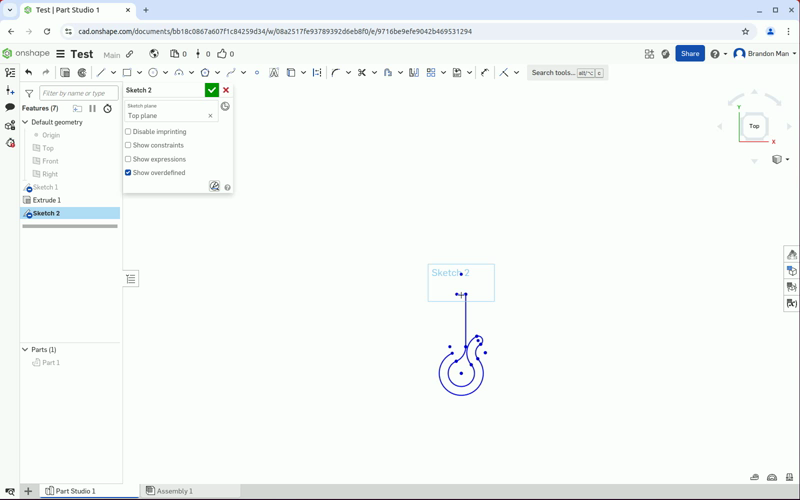
mouse_move(456, 294)
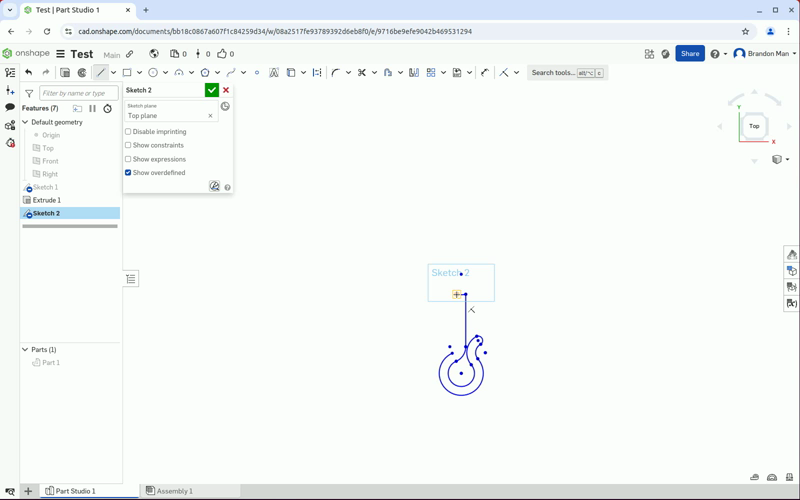
click(456, 294)
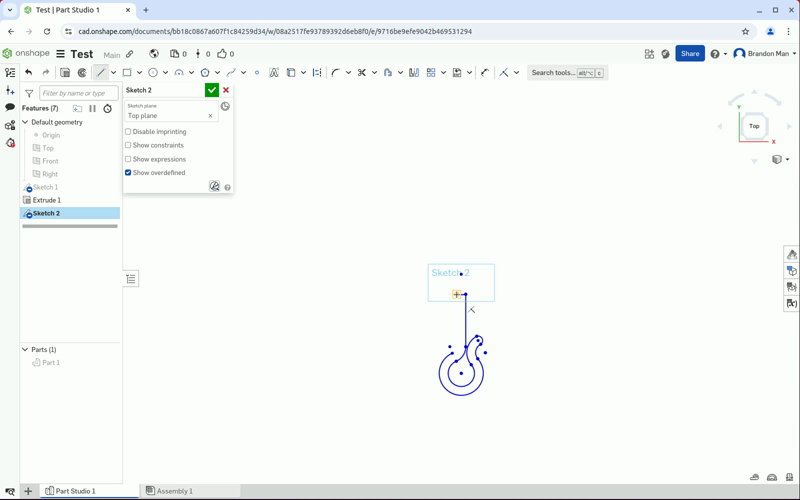
key_down(shift)
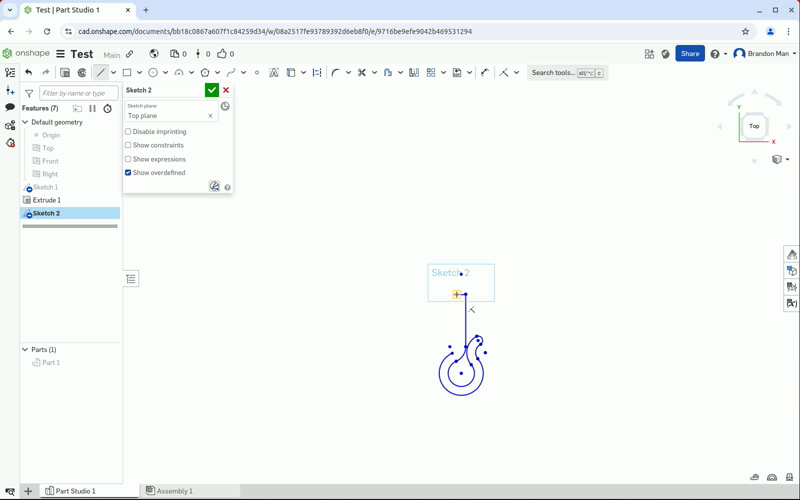
mouse_move(486, 294)
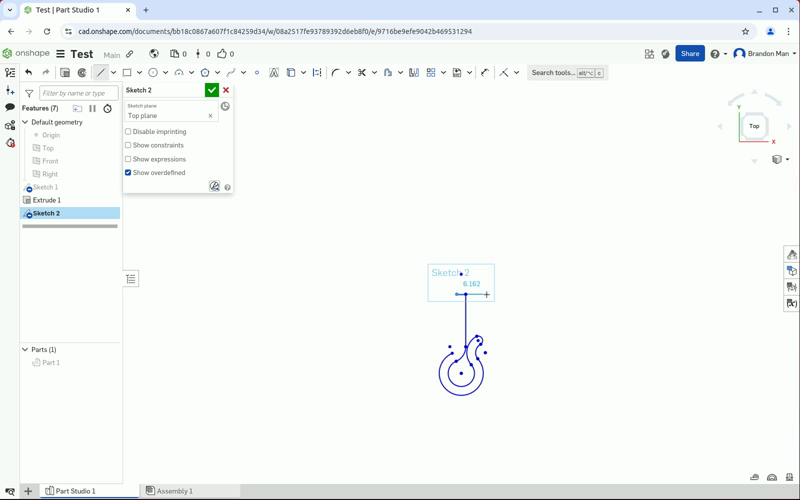
mouse_move(456, 346)
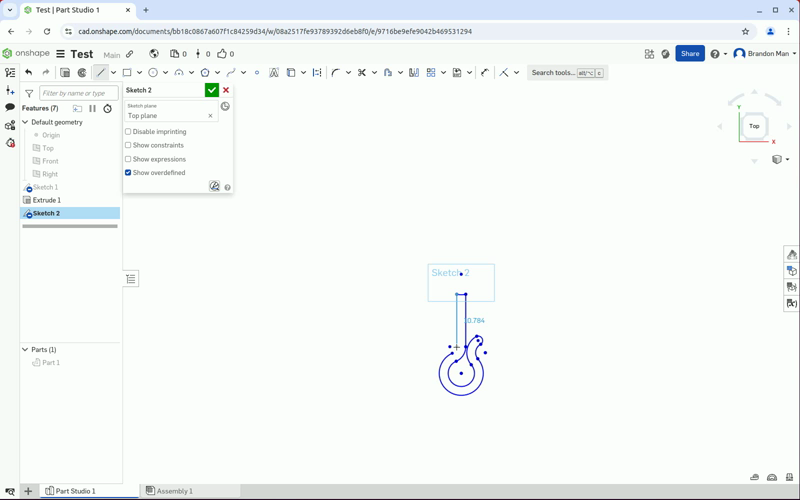
click(456, 346)
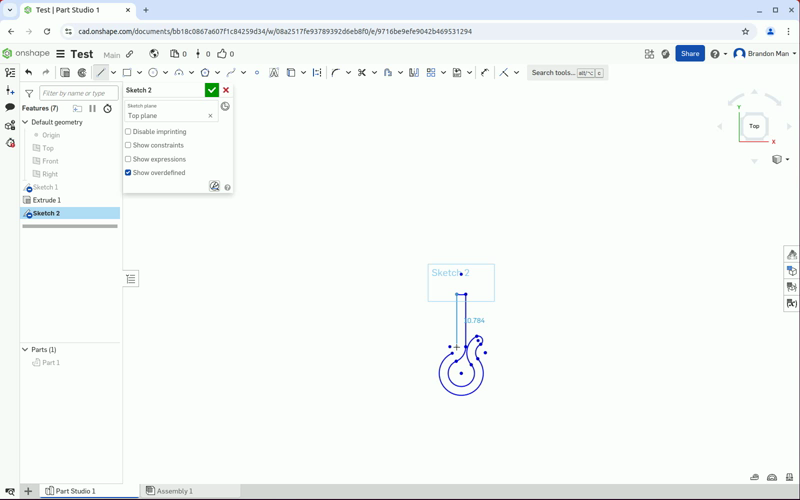
key_up(shift)
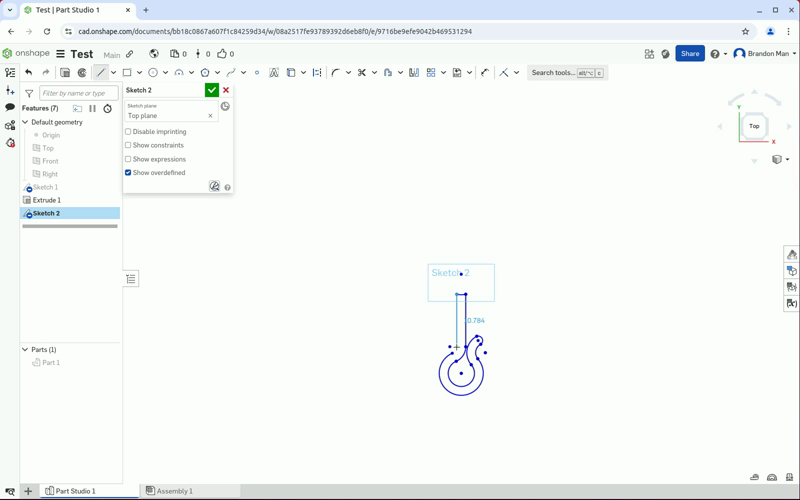
key(esc)
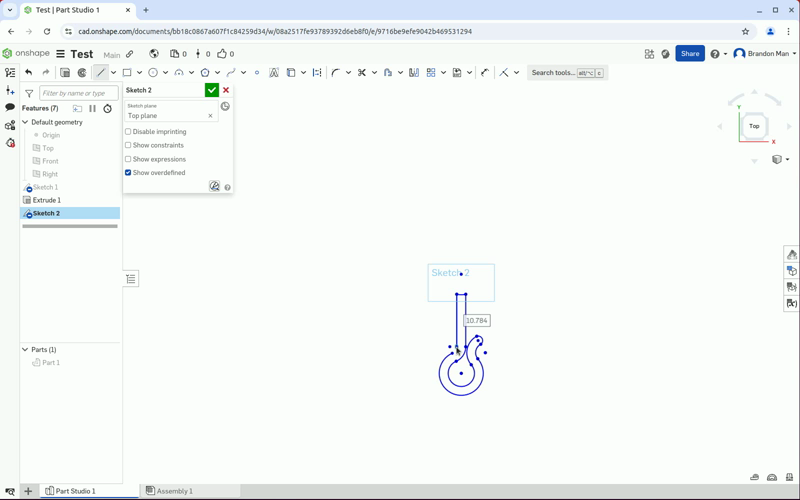
key(a)
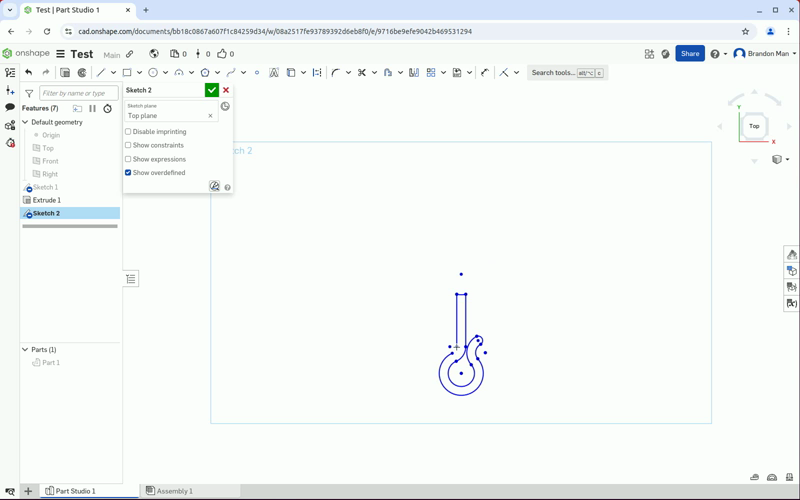
mouse_move(456, 346)
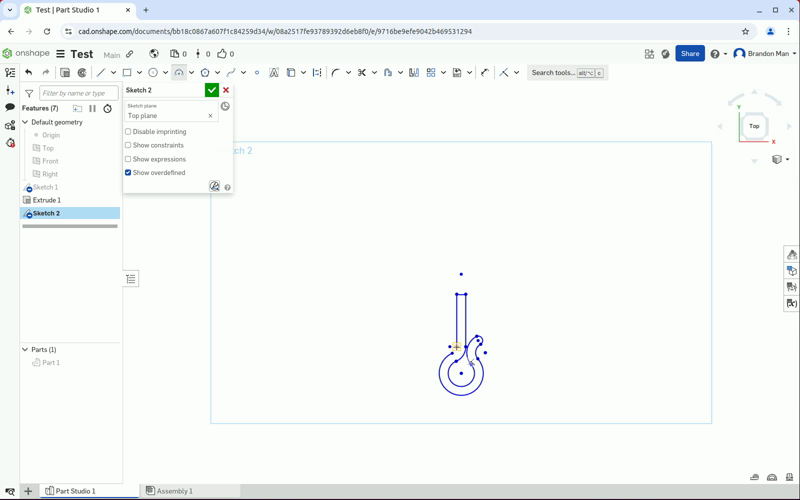
click(456, 346)
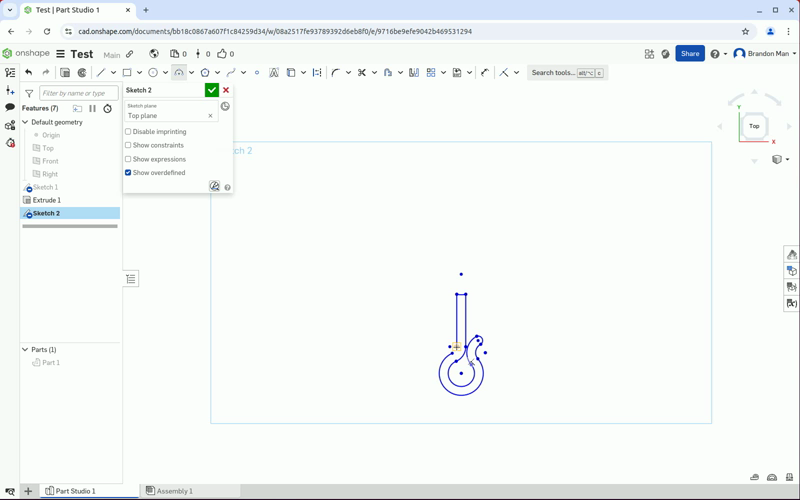
mouse_move(452, 353)
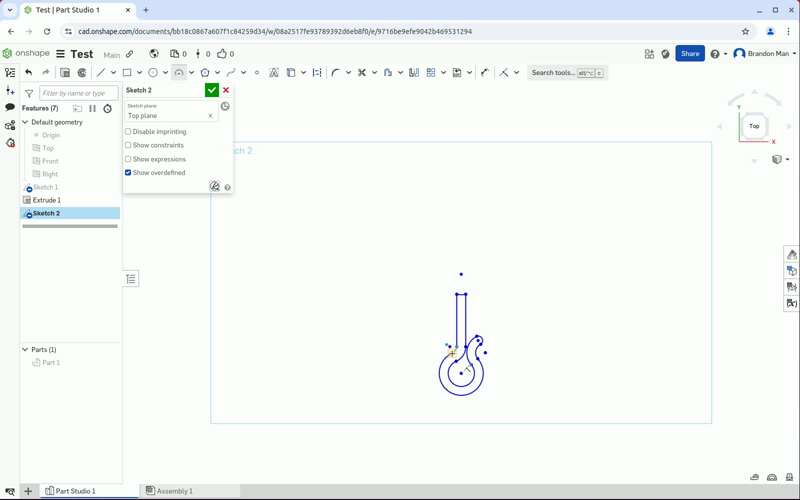
click(452, 353)
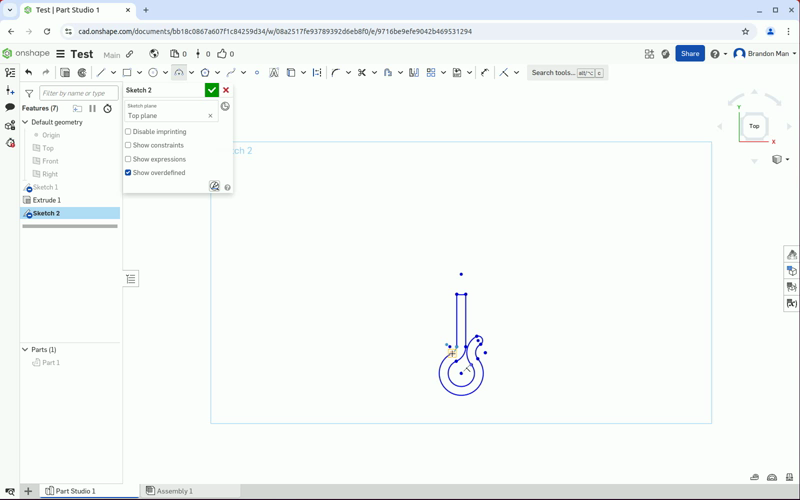
key_down(shift)
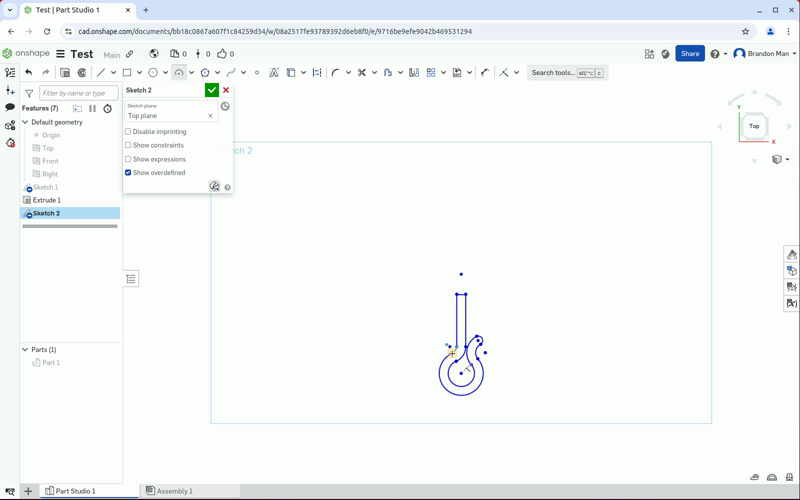
mouse_move(455, 350)
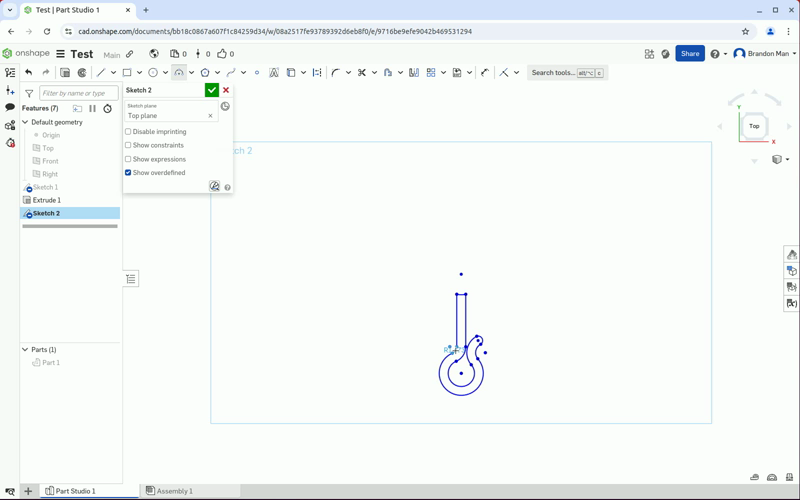
scroll(6)
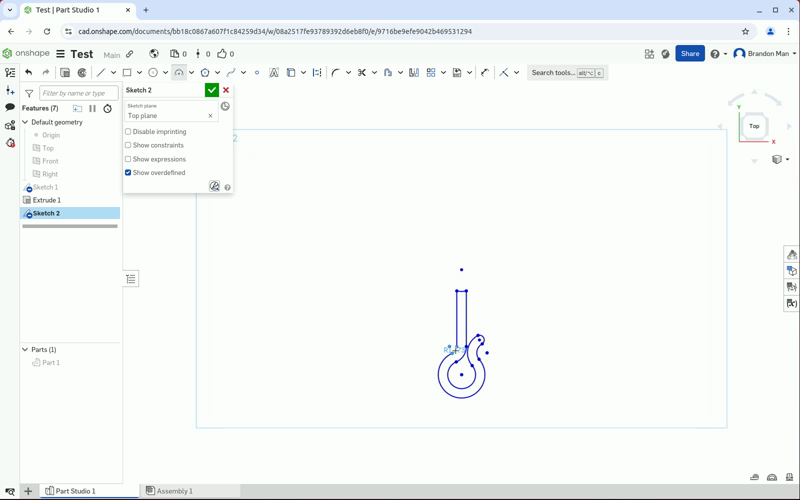
scroll(6)
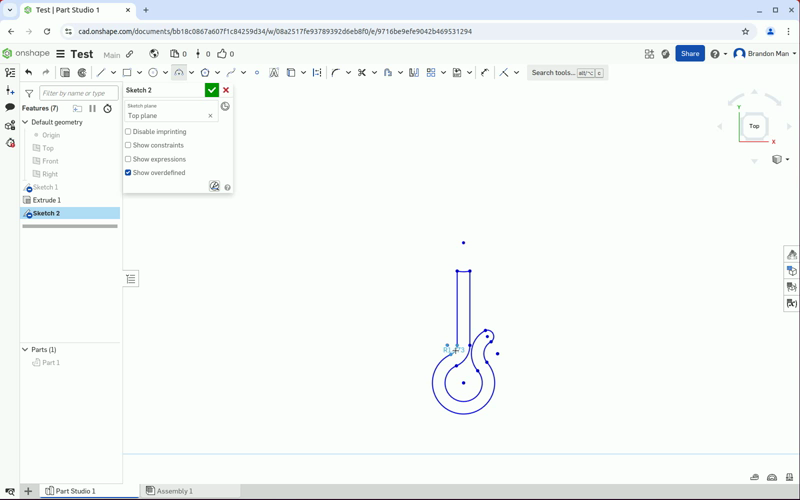
scroll(6)
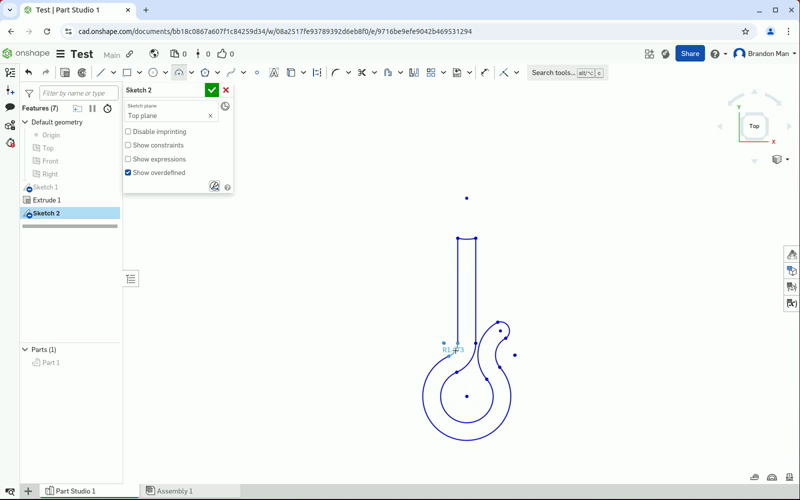
scroll(6)
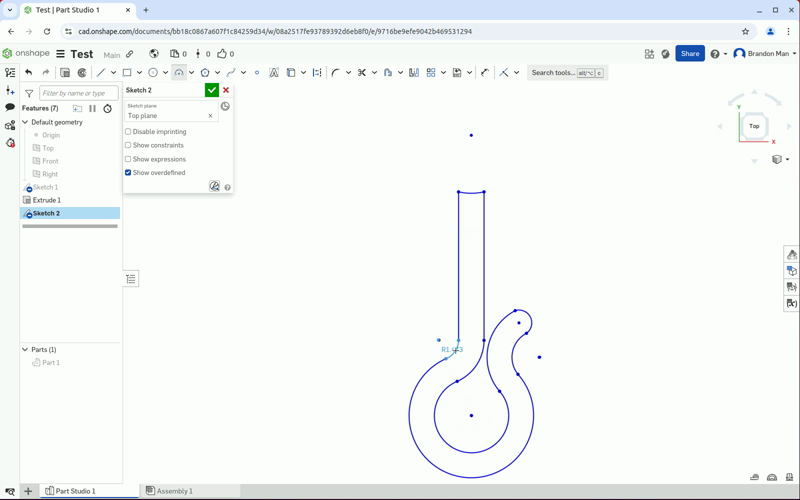
scroll(6)
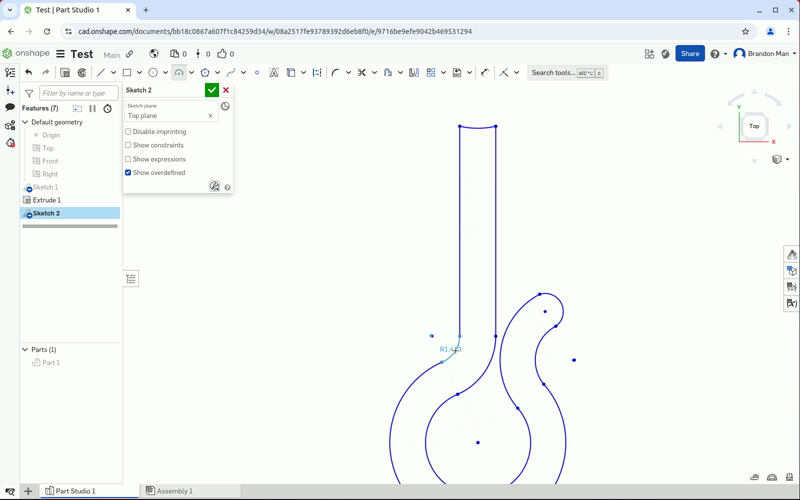
scroll(6)
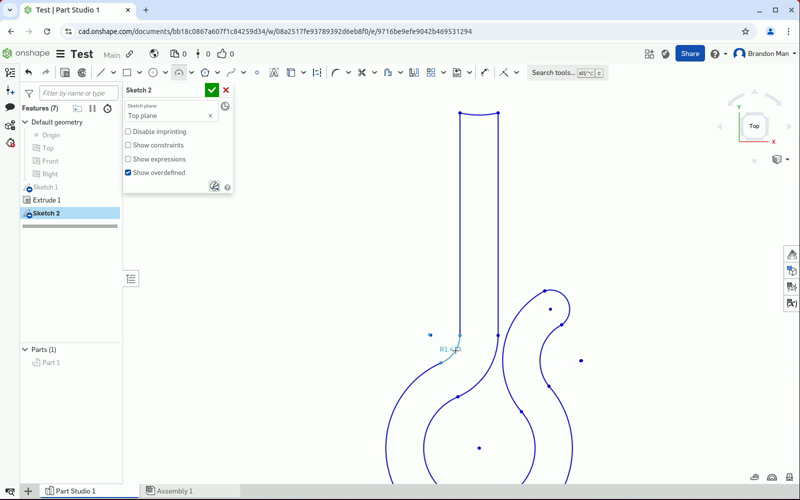
scroll(6)
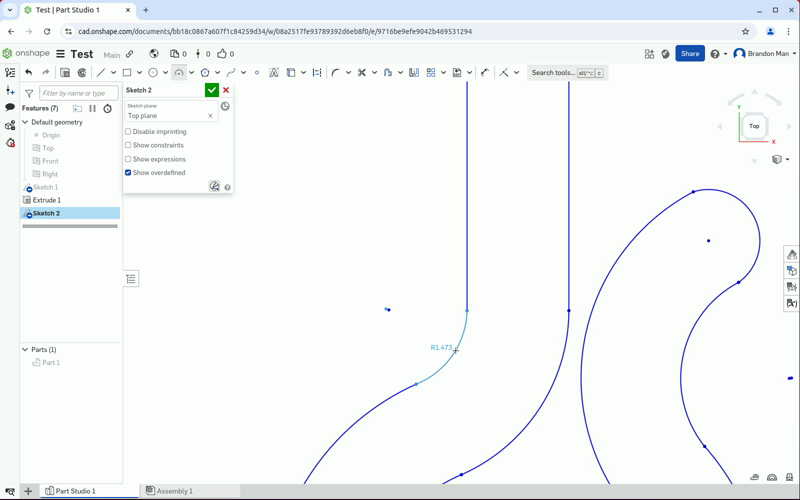
click(455, 350)
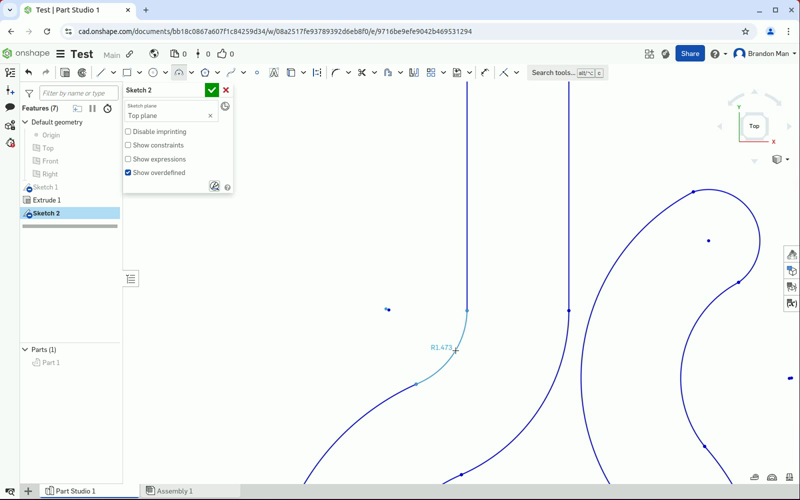
scroll(-6)
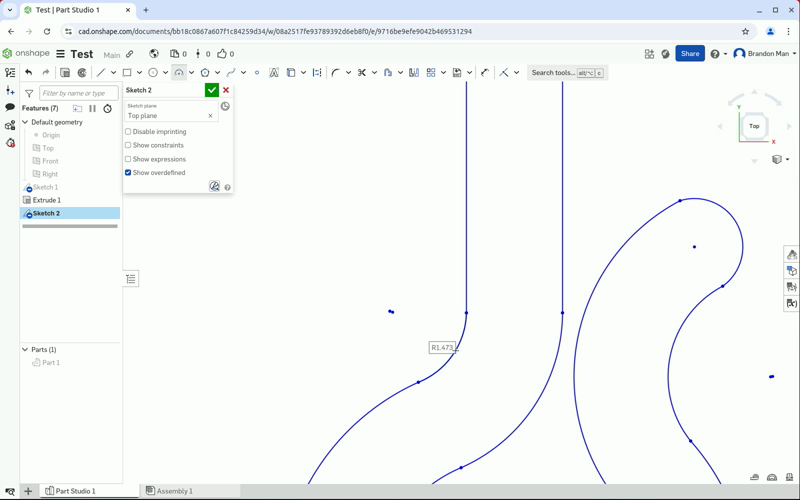
scroll(-6)
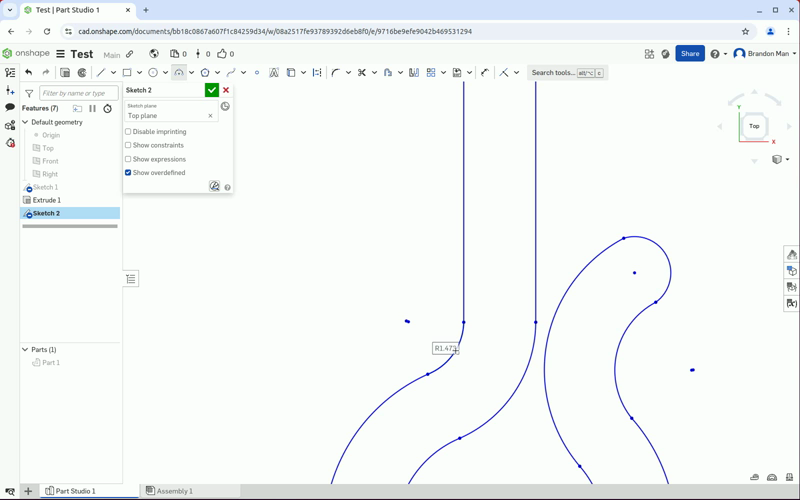
scroll(-6)
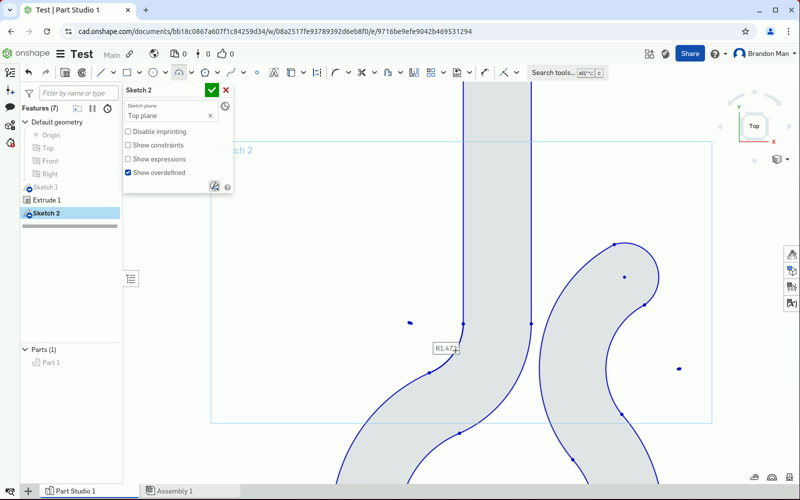
scroll(-6)
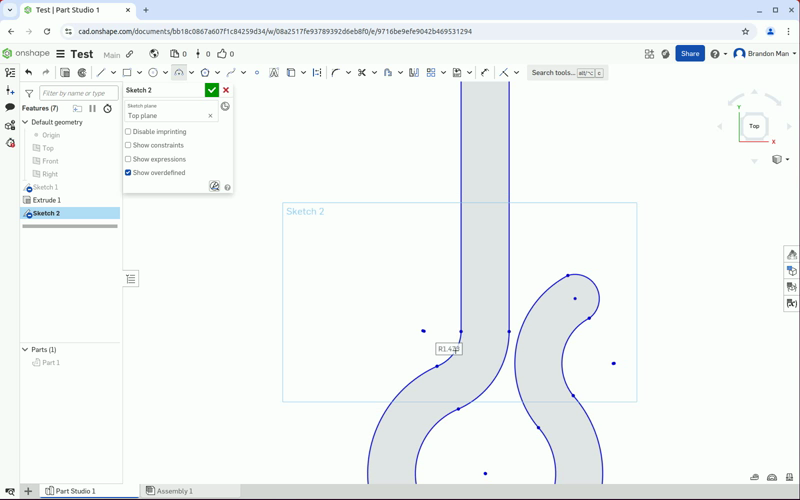
scroll(-6)
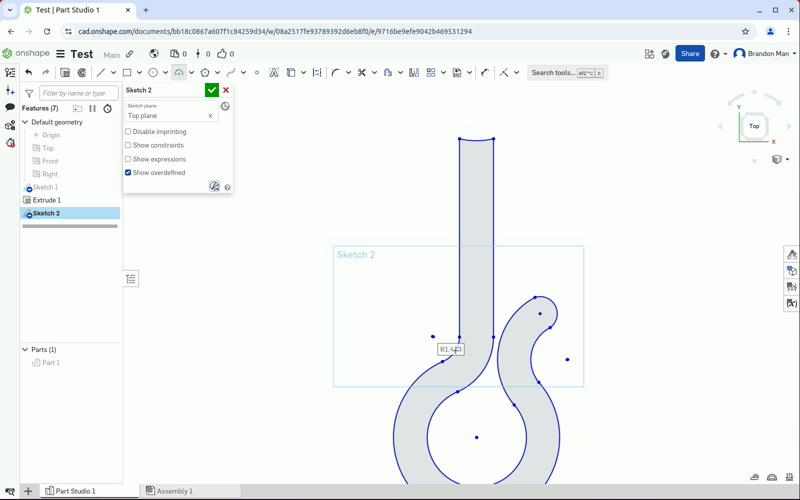
scroll(-6)
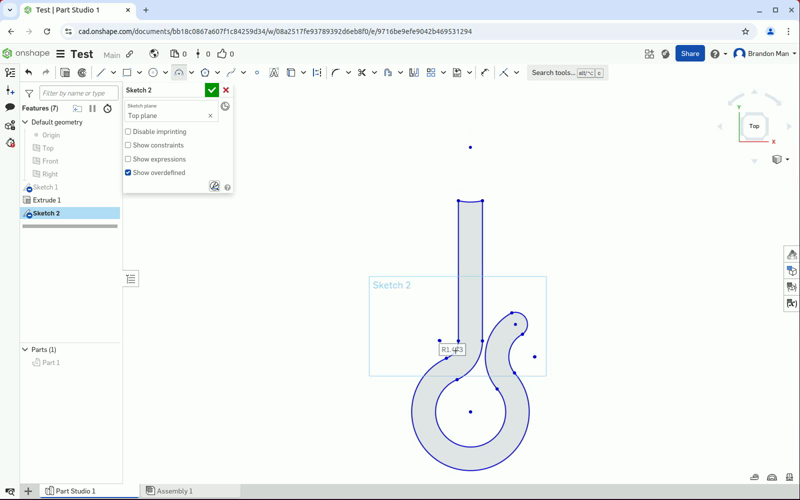
scroll(-6)
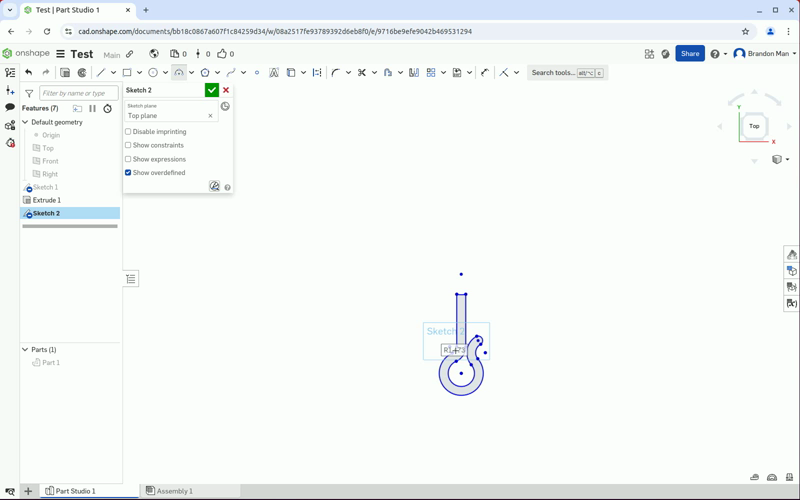
key_up(shift)
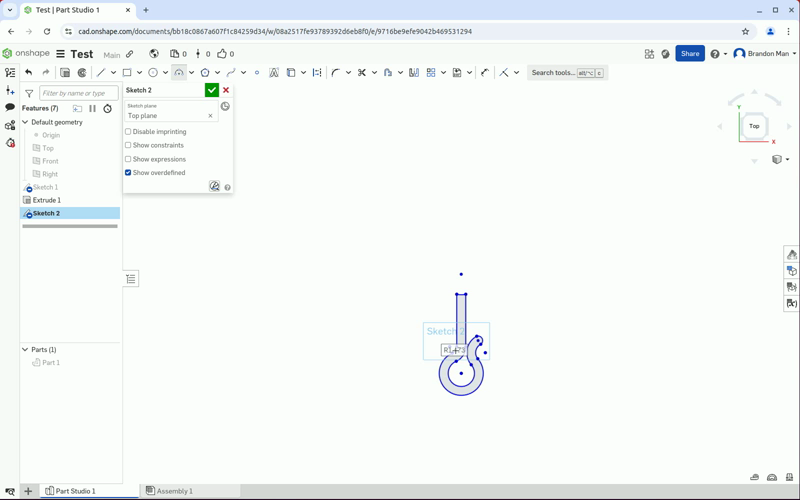
key(esc)
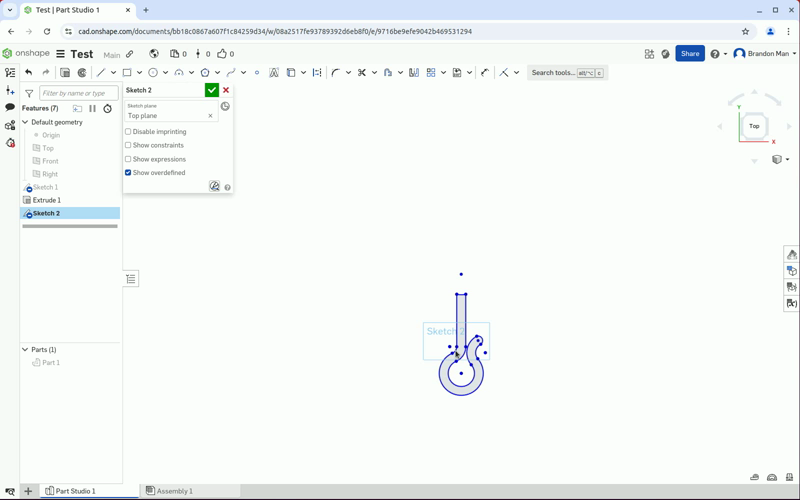
mouse_move(463, 392)
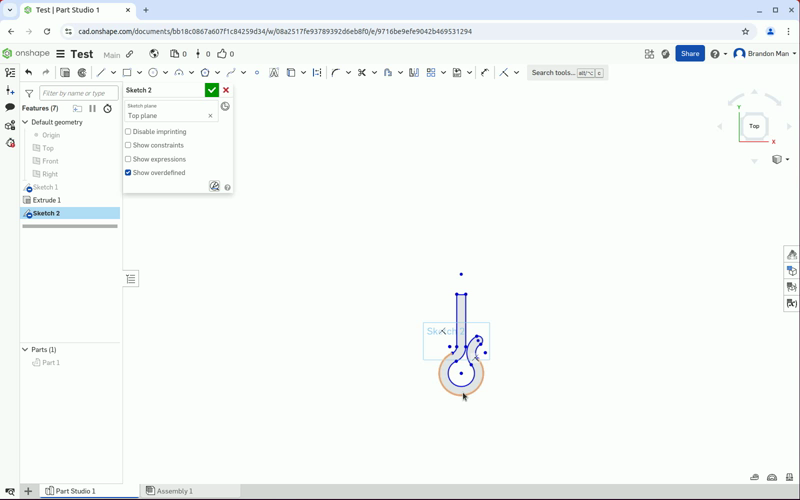
scroll(6)
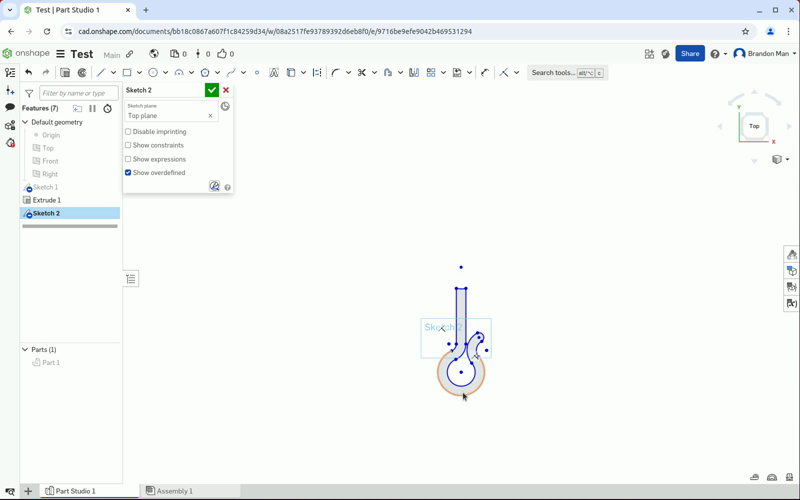
scroll(6)
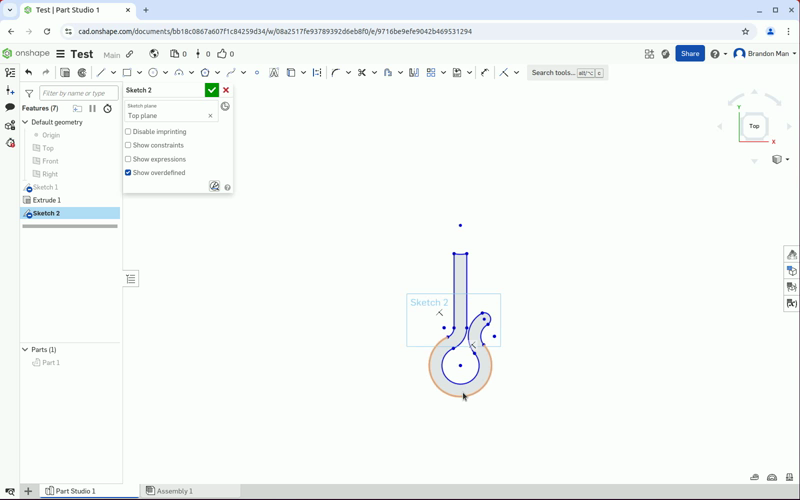
scroll(6)
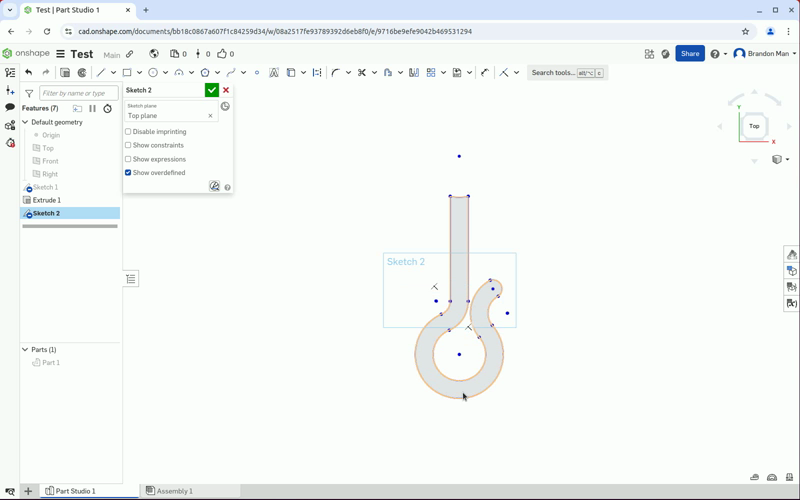
scroll(6)
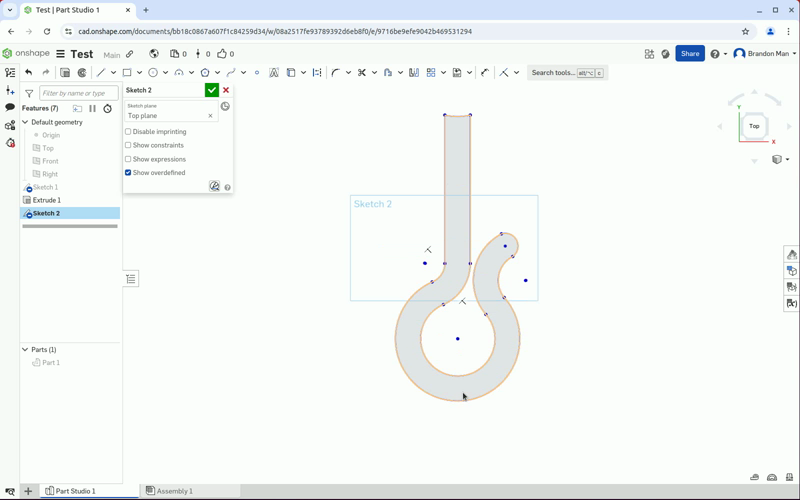
scroll(6)
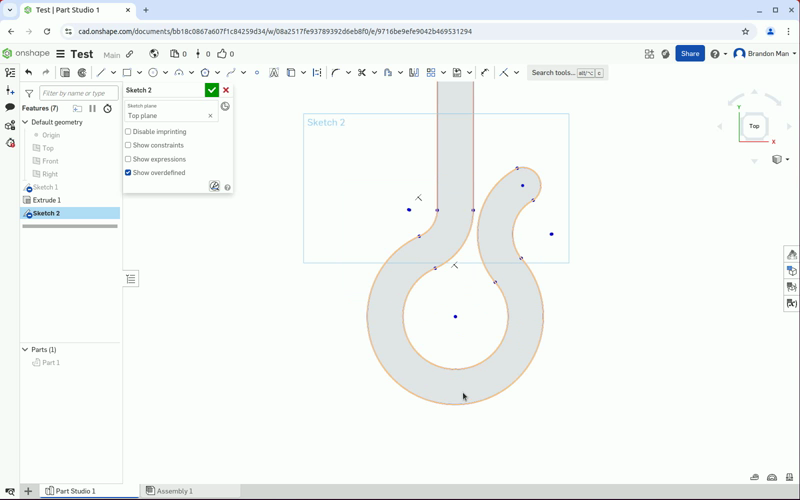
scroll(6)
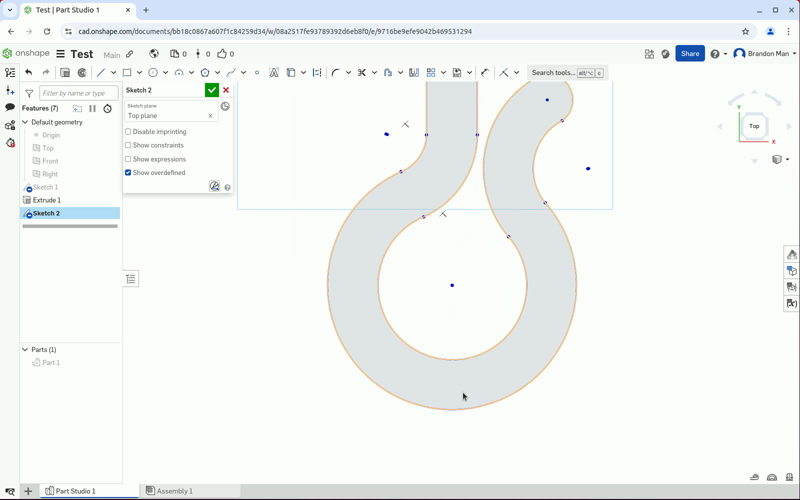
scroll(6)
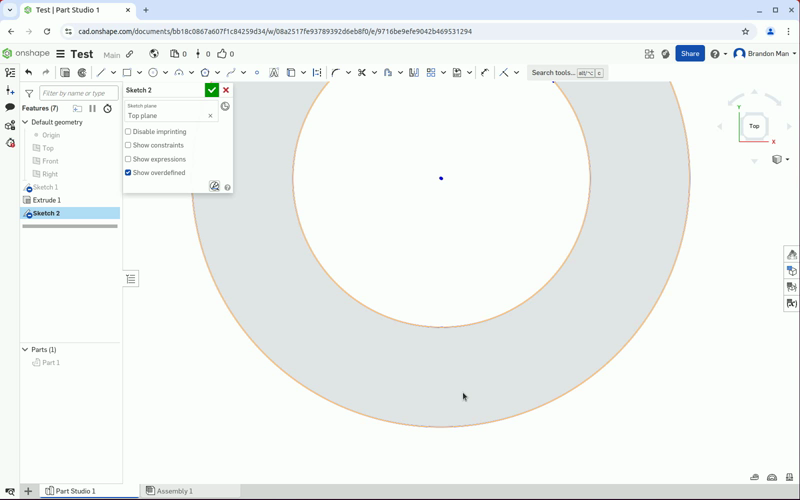
click(463, 392)
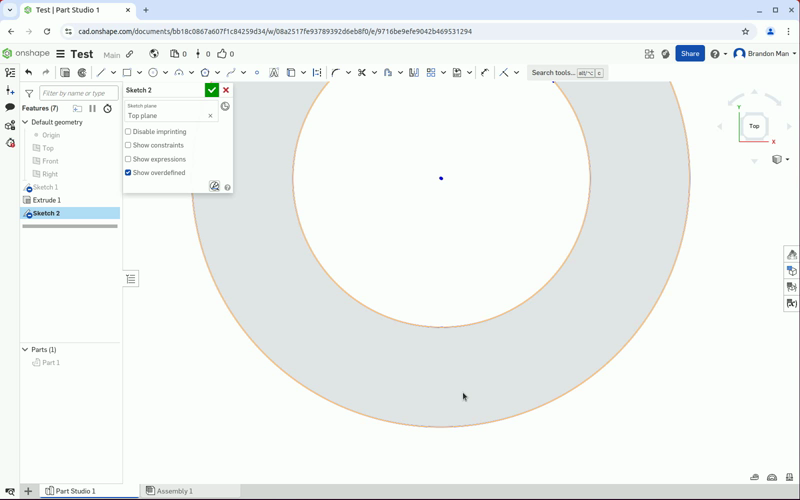
scroll(-6)
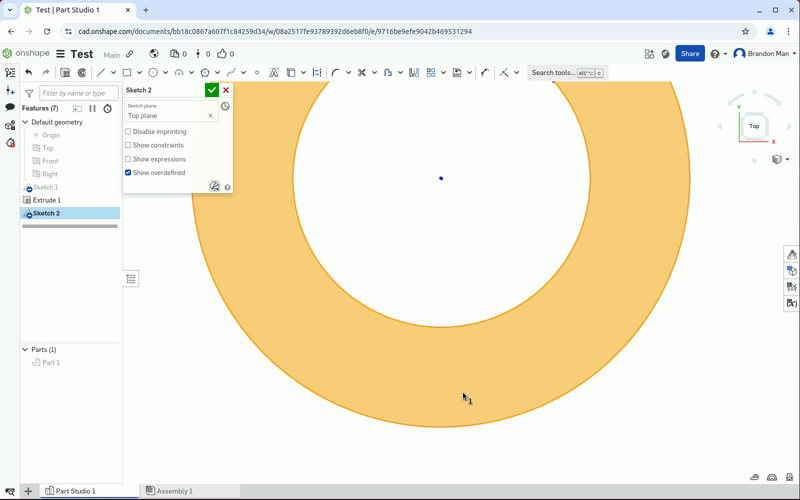
scroll(-6)
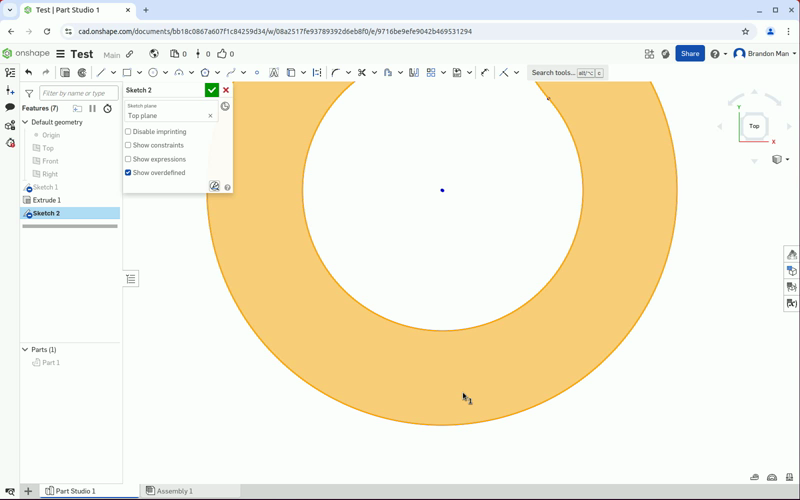
scroll(-6)
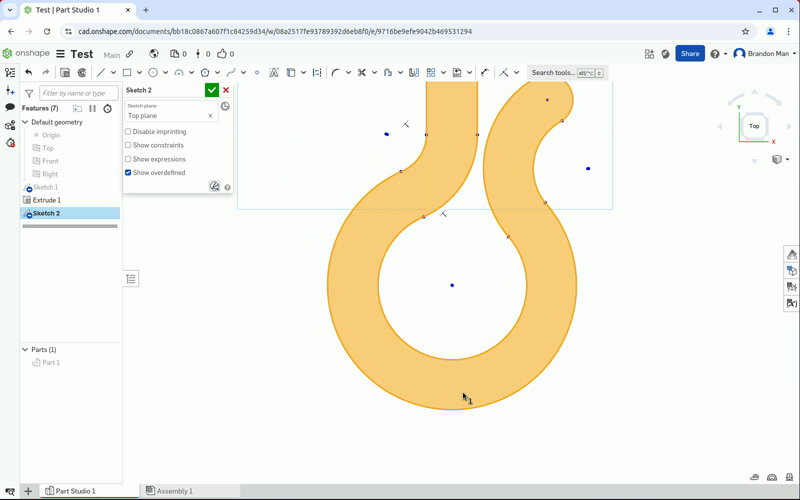
scroll(-6)
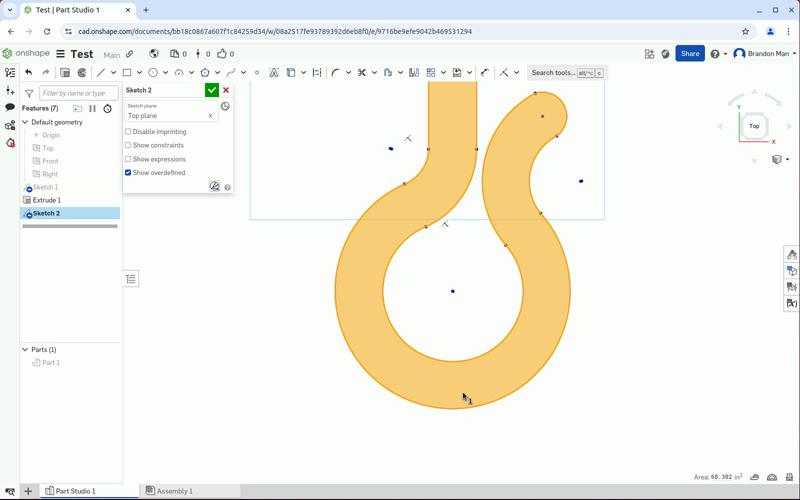
scroll(-6)
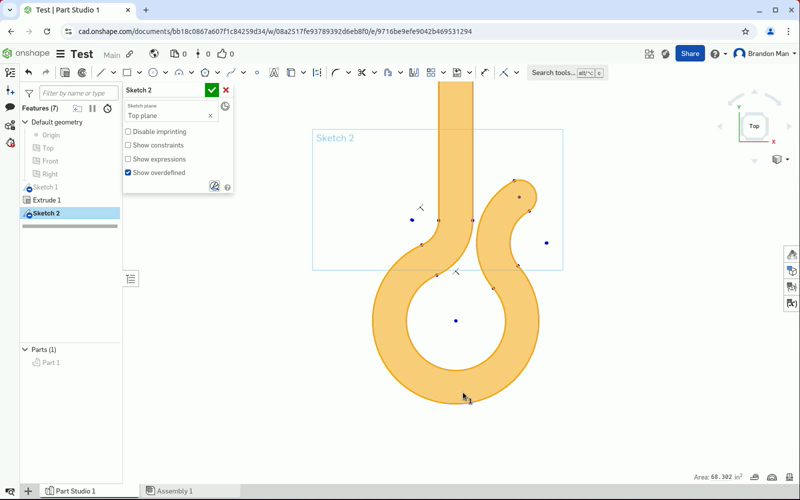
scroll(-6)
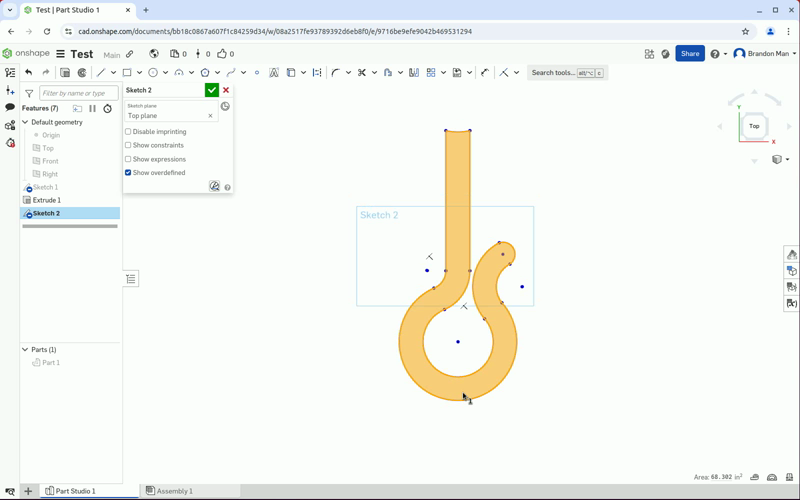
scroll(-6)
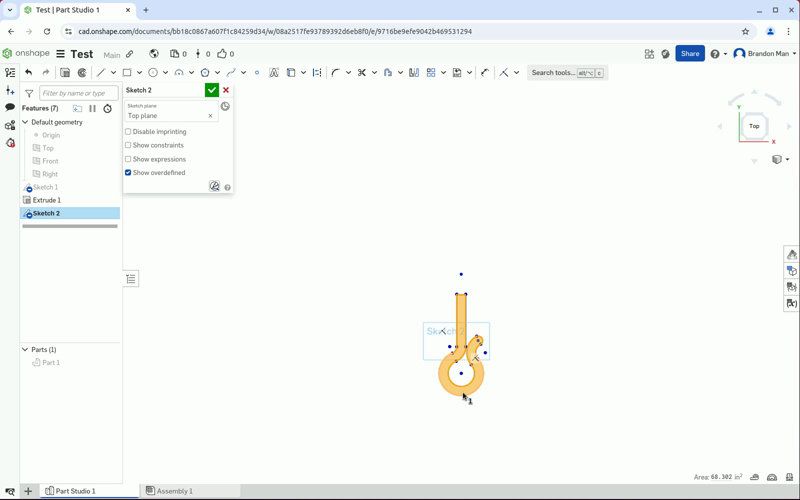
mouse_move(73, 352)
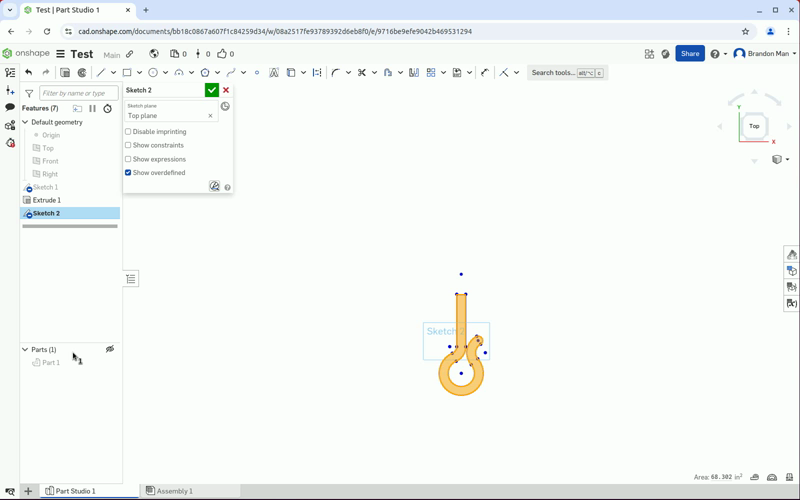
key(shift+y)
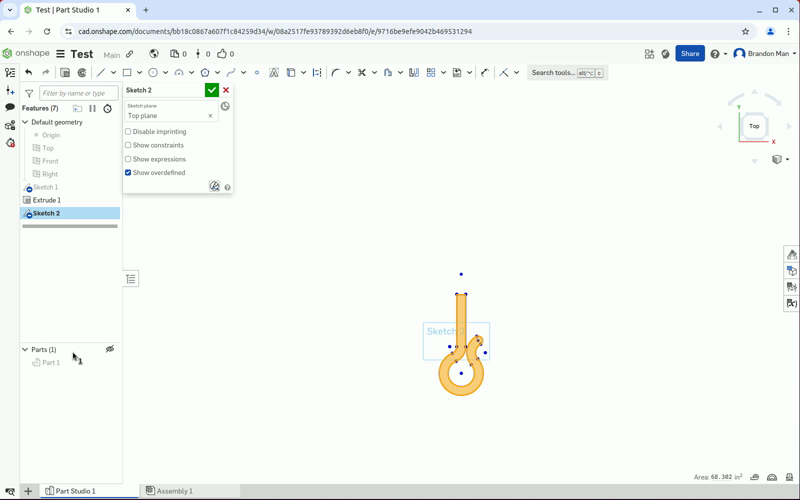
key(shift+e)
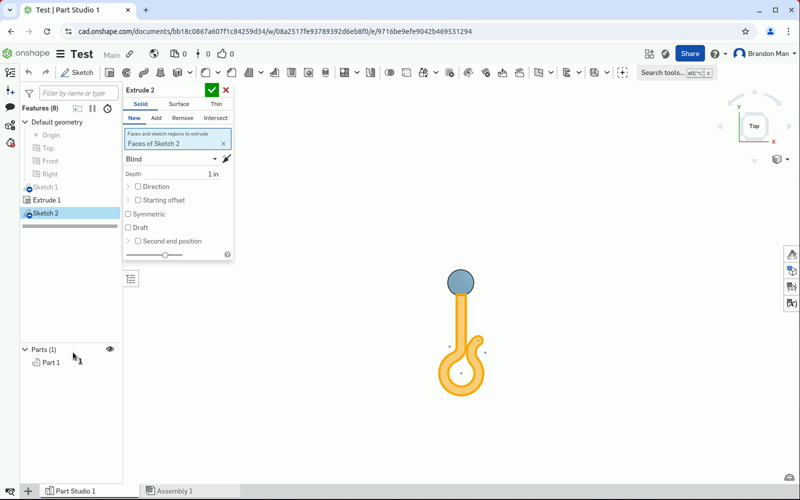
mouse_move(143, 106)
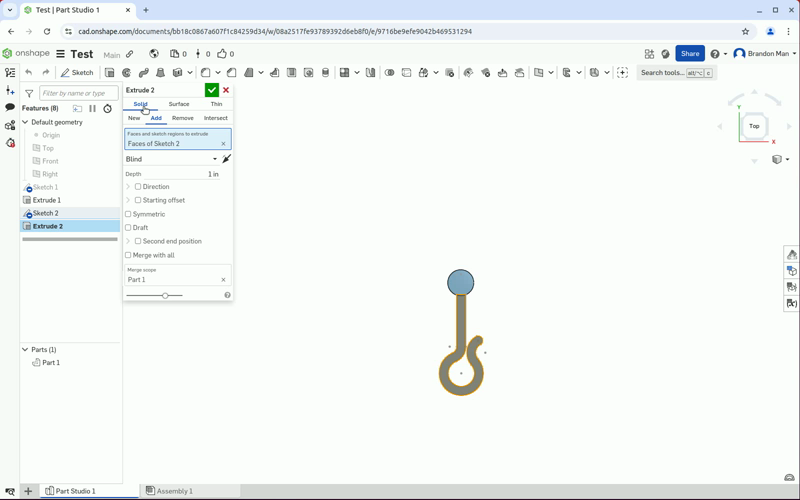
click(143, 106)
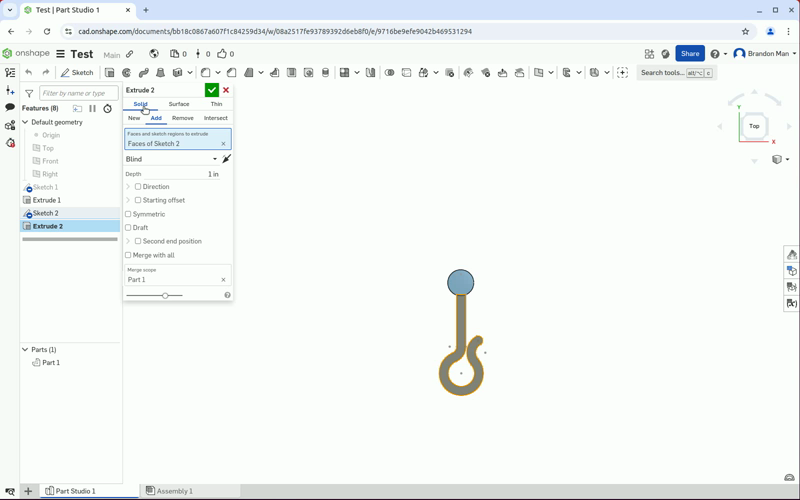
mouse_move(137, 120)
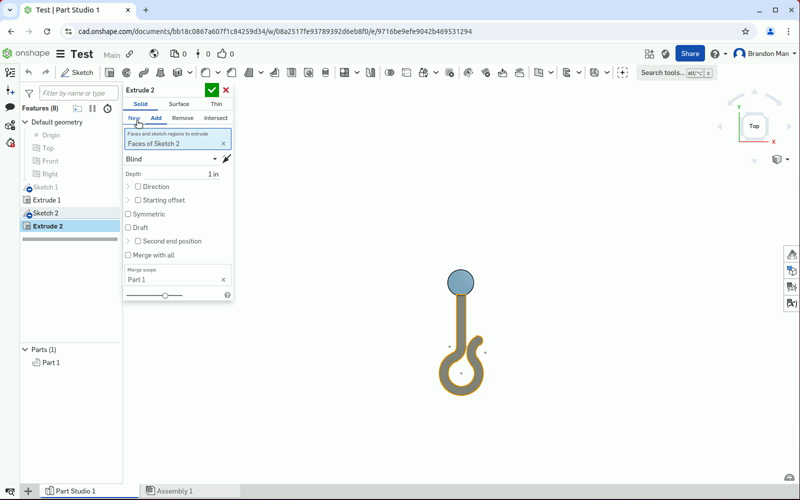
click(137, 120)
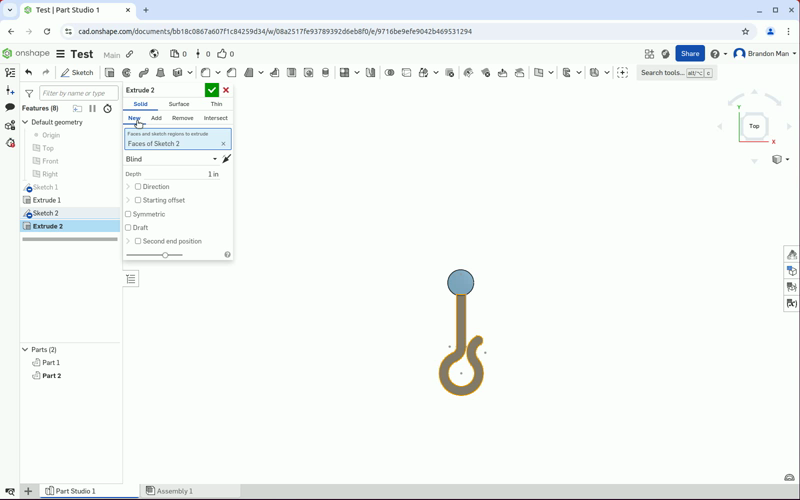
key(tab, 4)
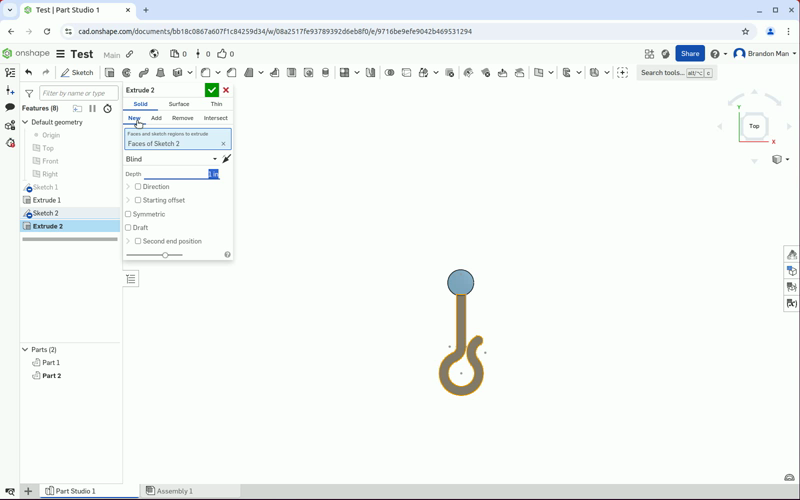
text(8.906)
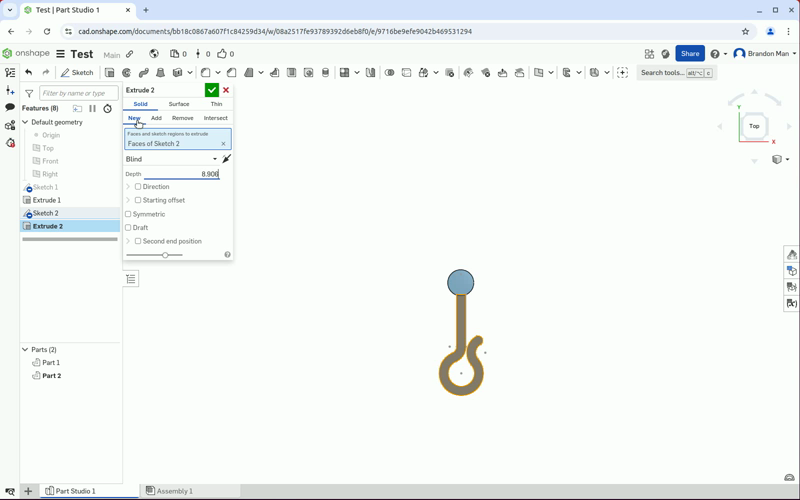
key(enter)
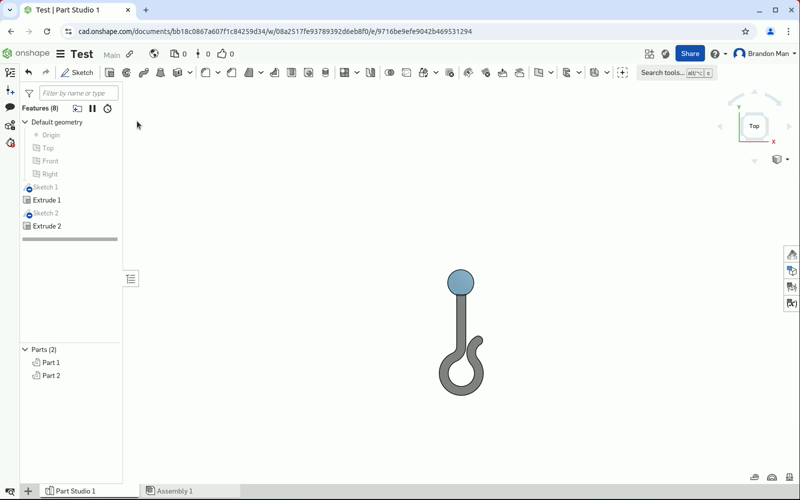
key(shift+h)
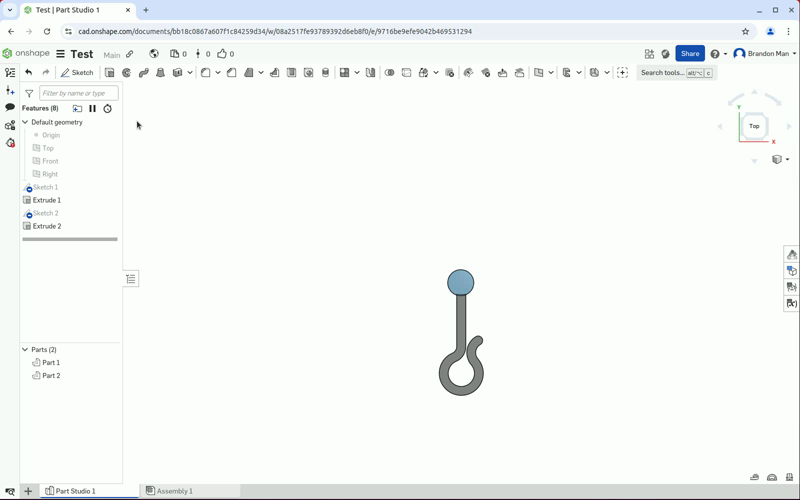
key(shift+h)
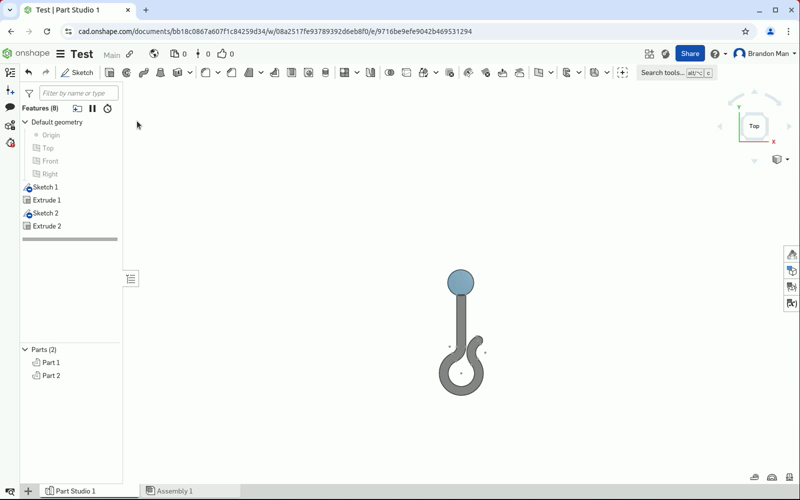
key(shift+7)
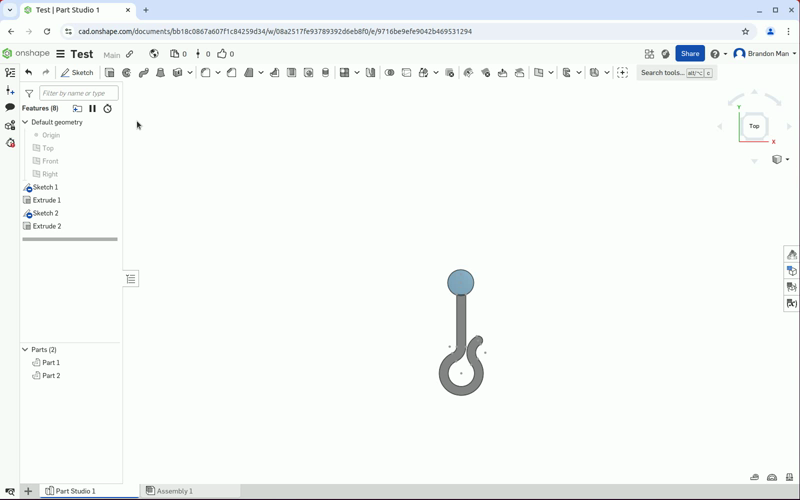
key(up, 3)
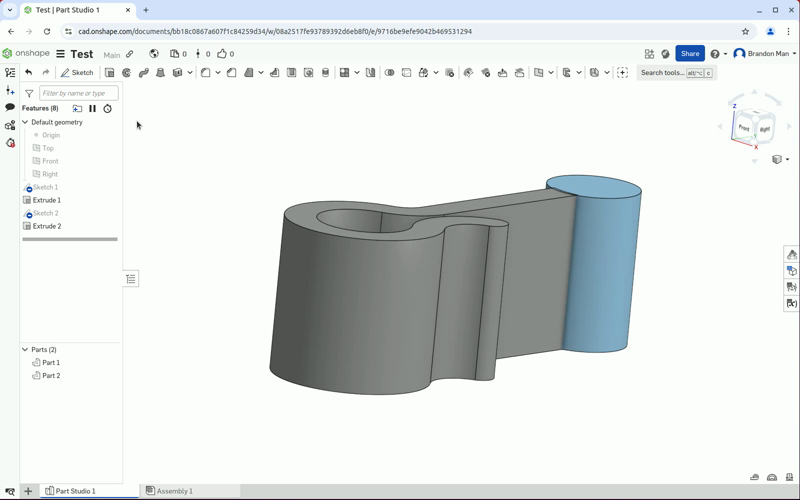
key(left, 3)
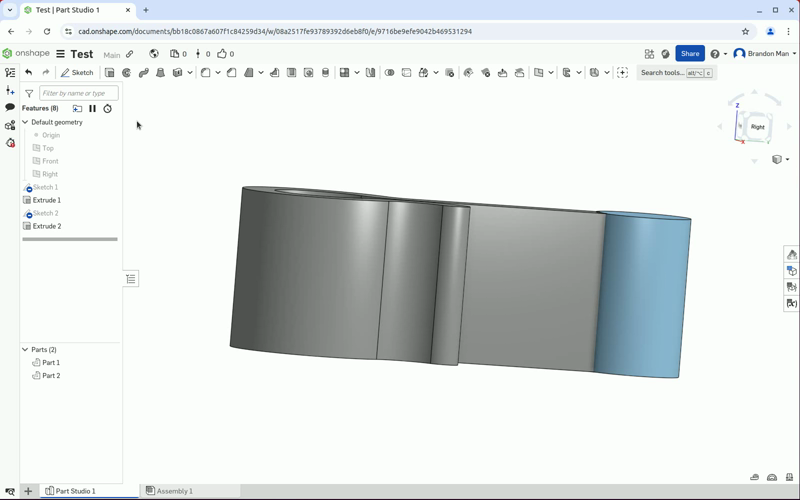
key(right, 3)
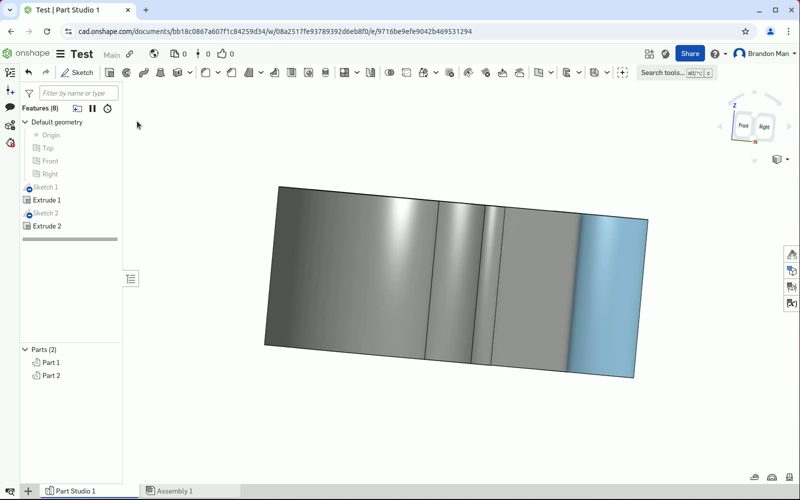
key(down, 3)
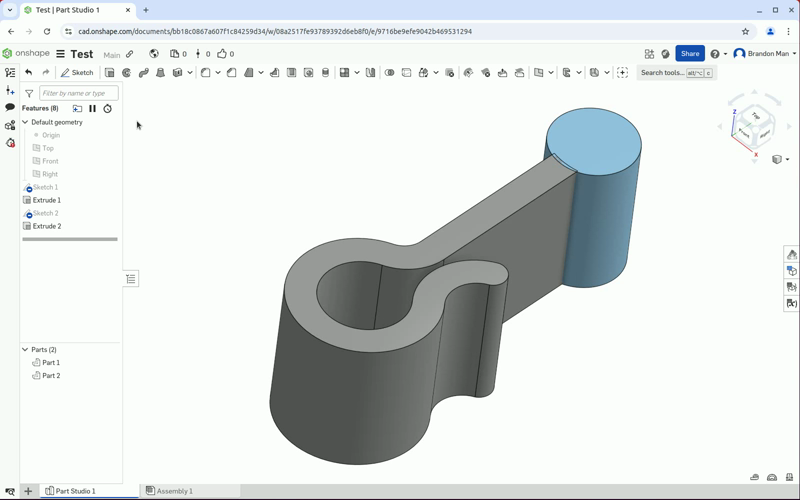
mouse_move(73, 189)
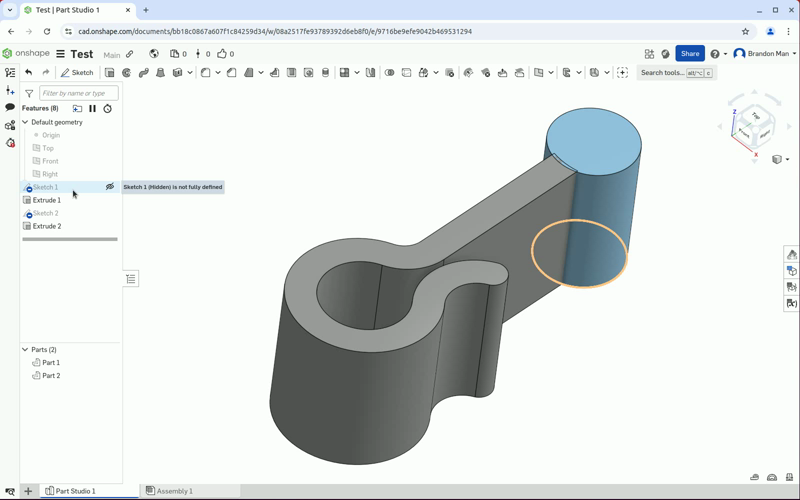
click(73, 189)